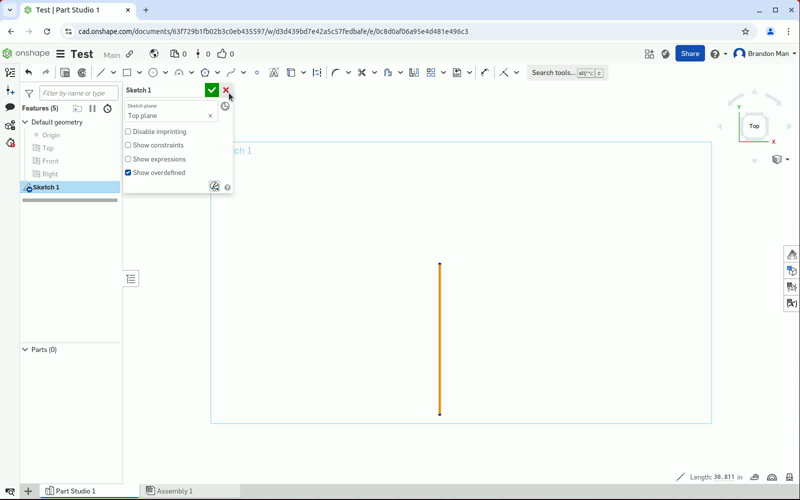
key(shift+h)
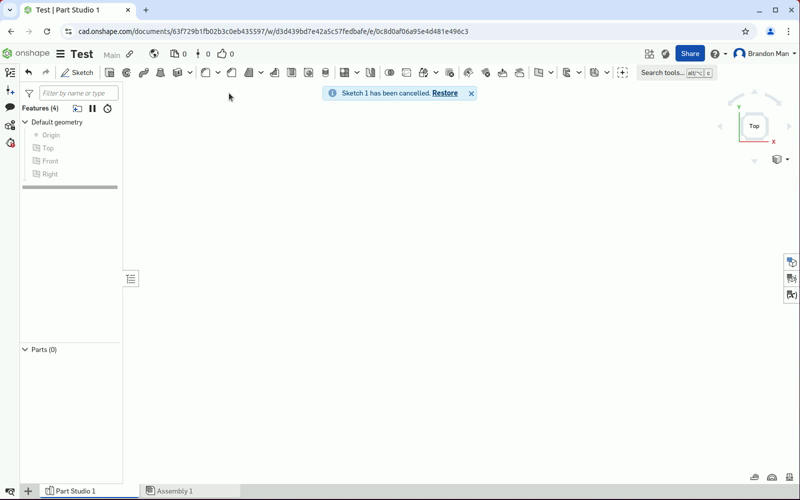
mouse_move(73, 352)
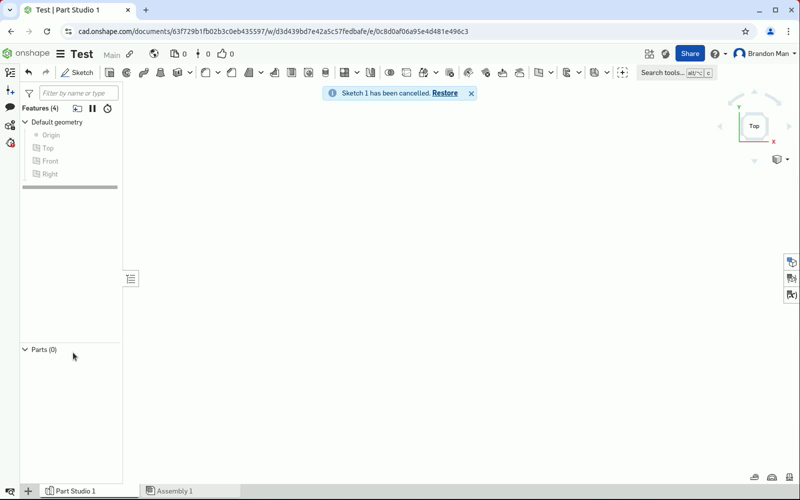
key(y)
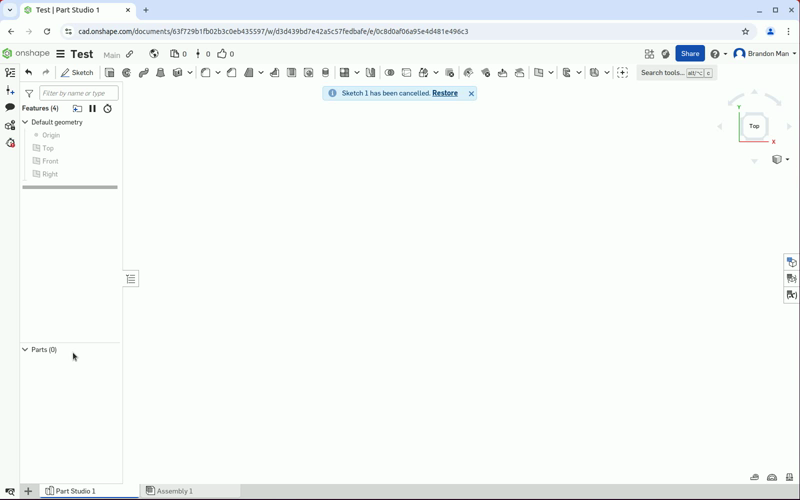
key(shift+p)
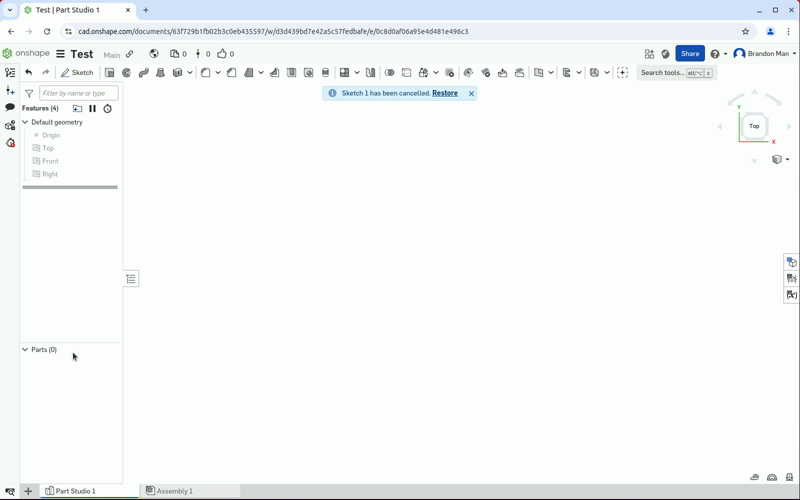
key(space)
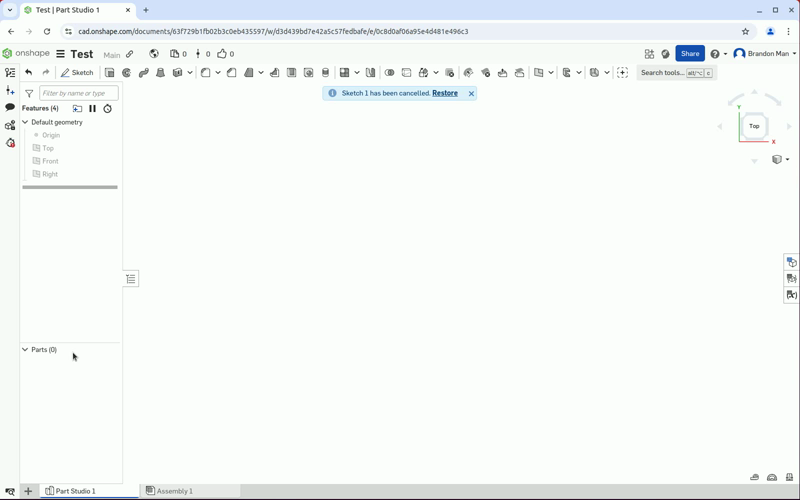
key_down(shift)
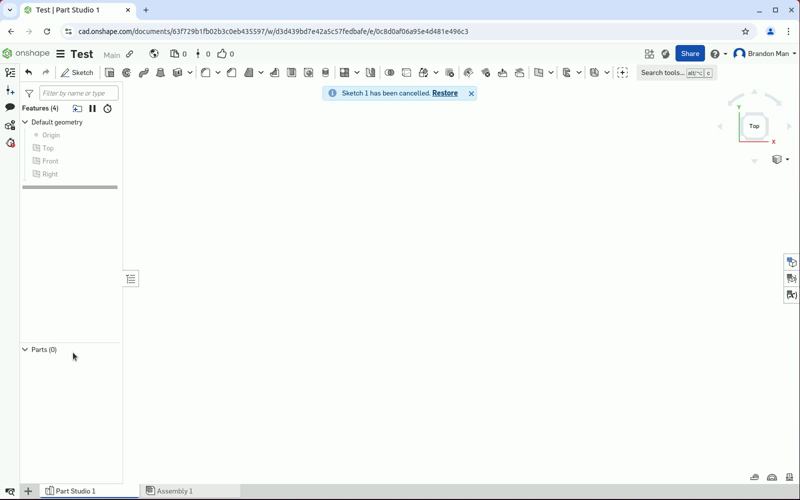
key(up)
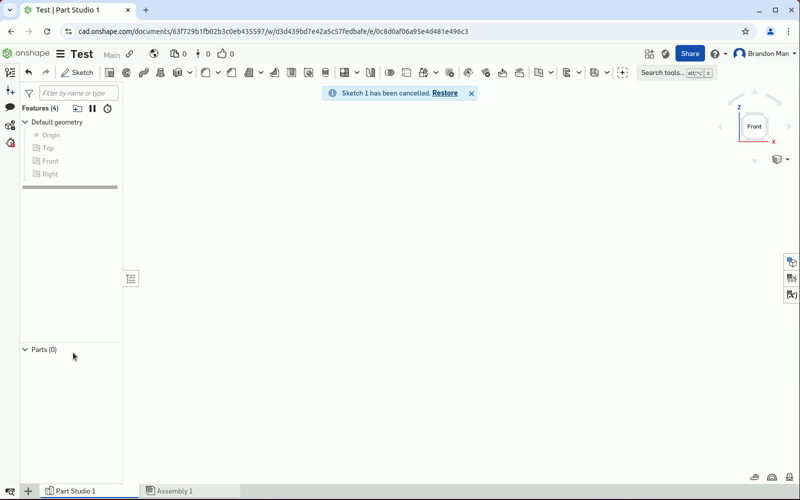
key_up(shift)
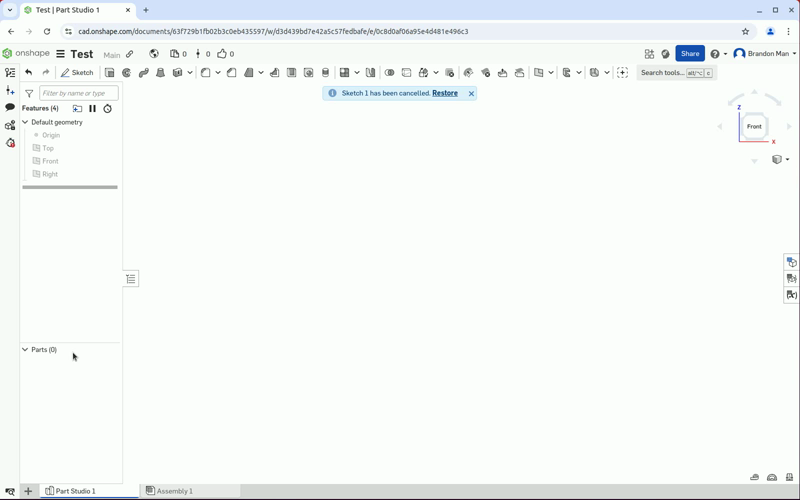
mouse_move(73, 352)
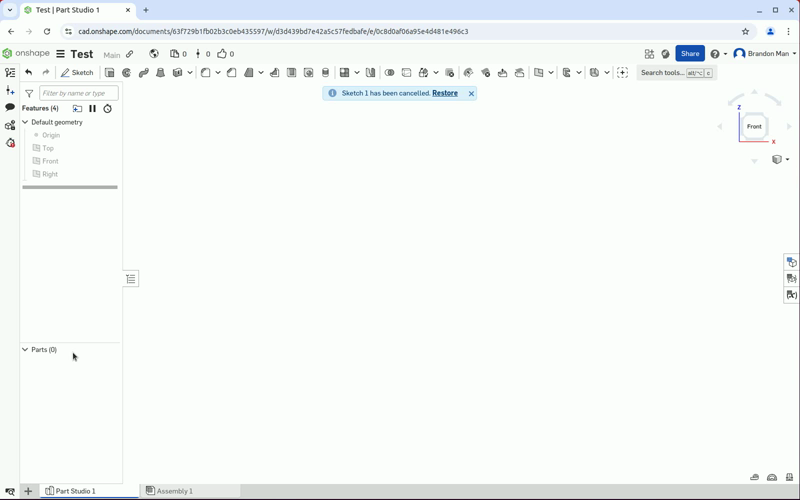
key(shift+y)
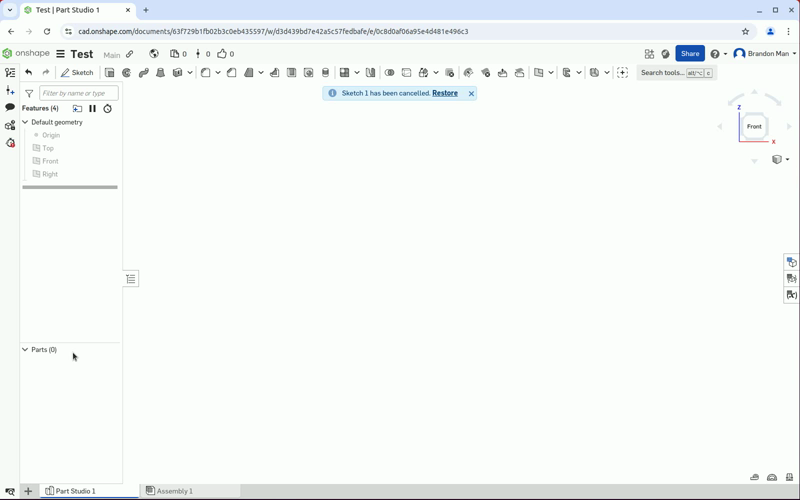
key(shift+s)
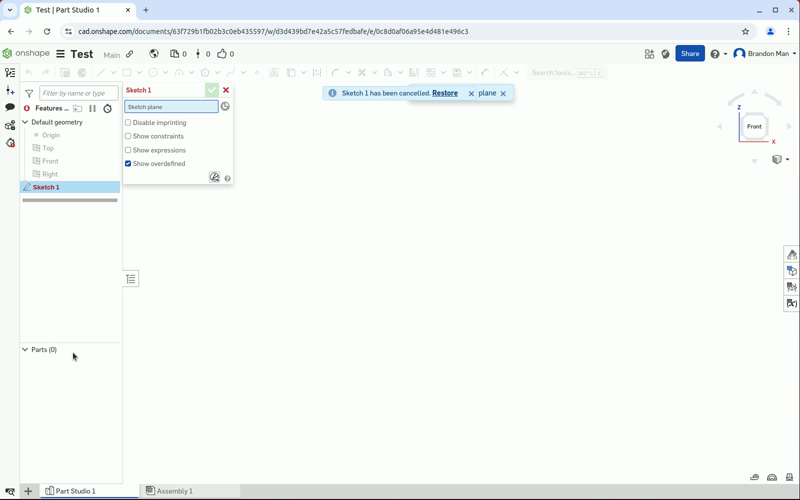
mouse_move(73, 163)
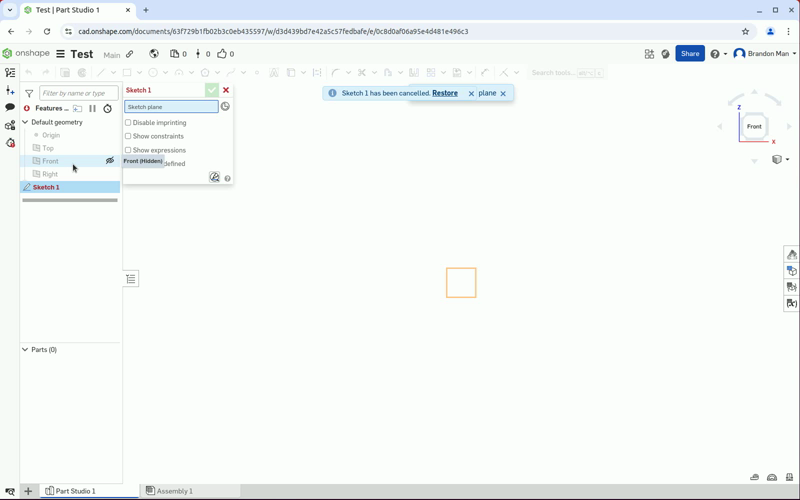
click(73, 163)
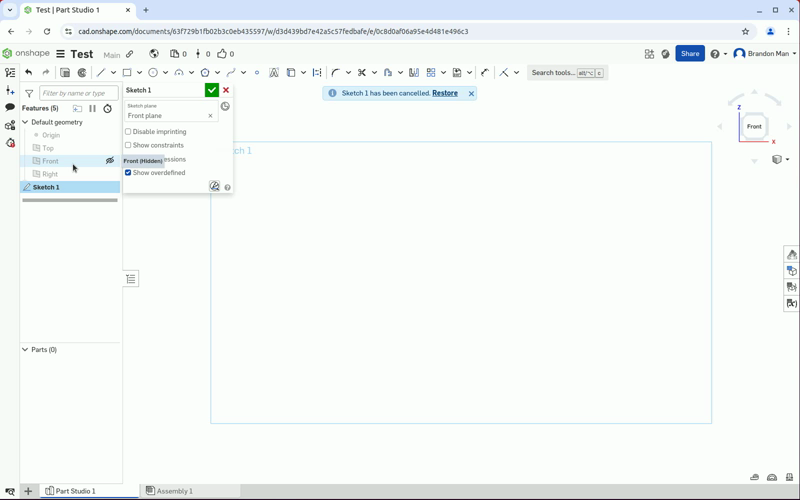
mouse_move(73, 352)
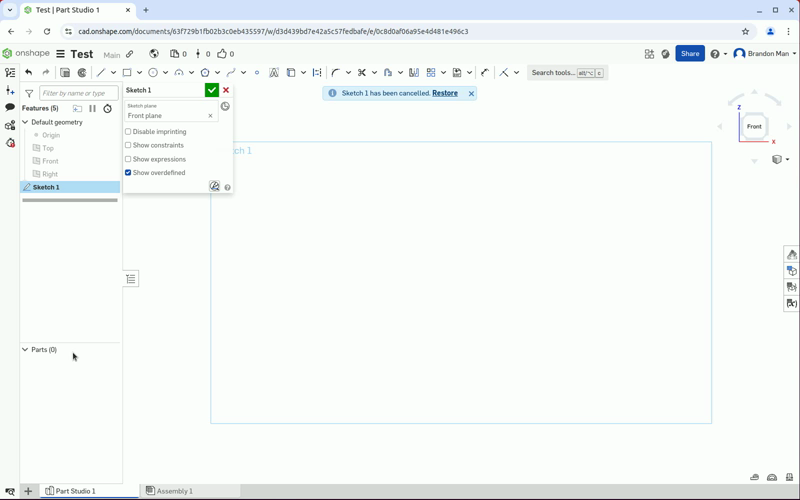
key(y)
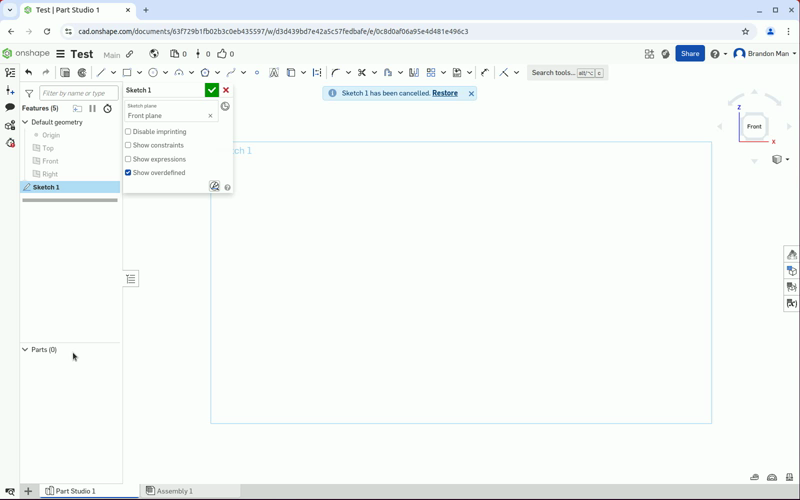
key(l)
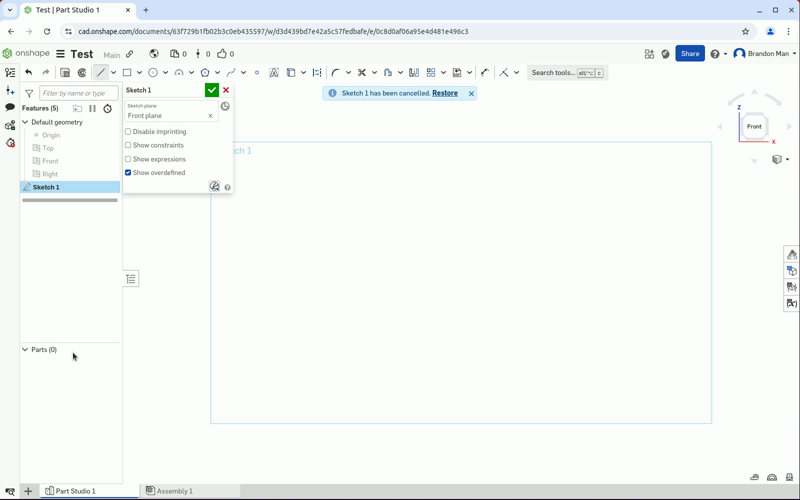
key_down(shift)
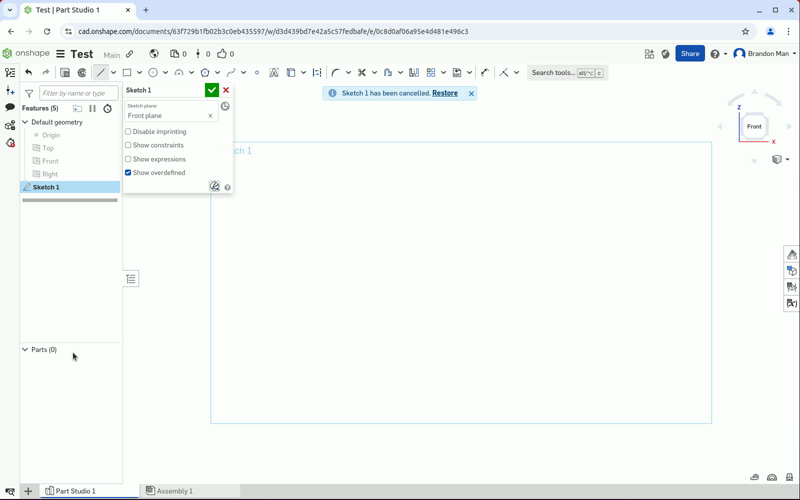
mouse_move(447, 282)
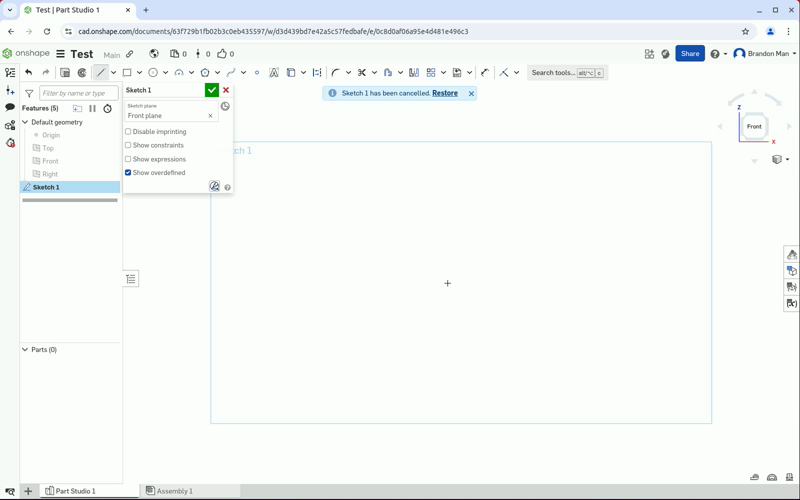
click(447, 282)
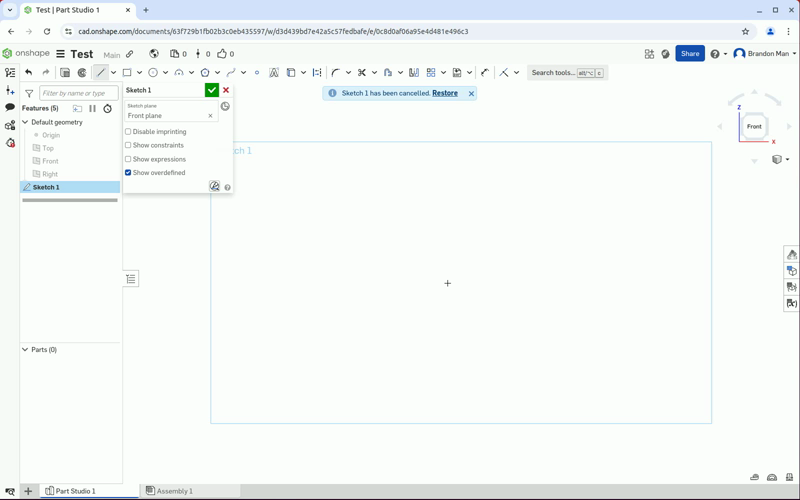
key_up(shift)
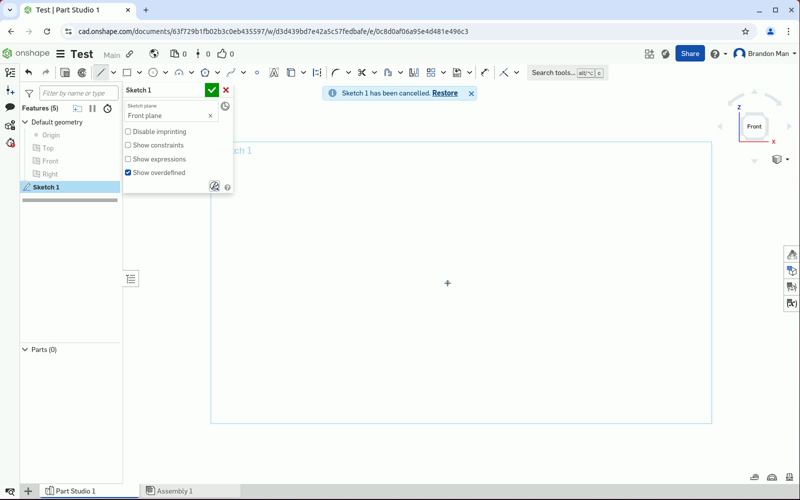
key_down(shift)
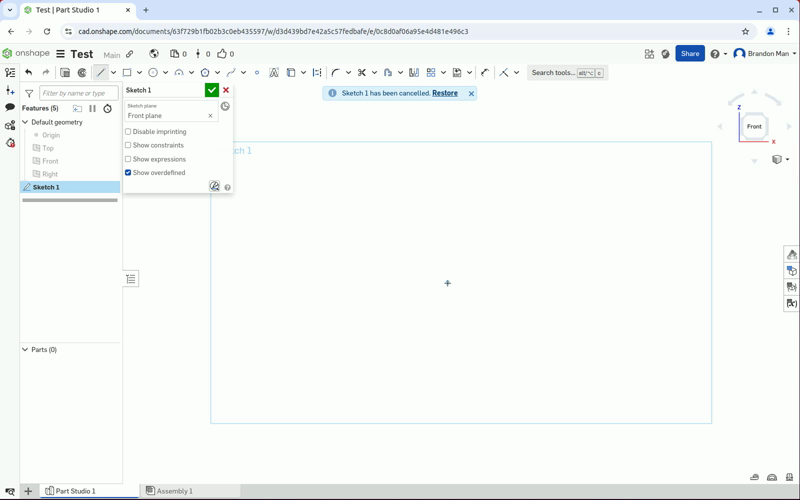
mouse_move(477, 282)
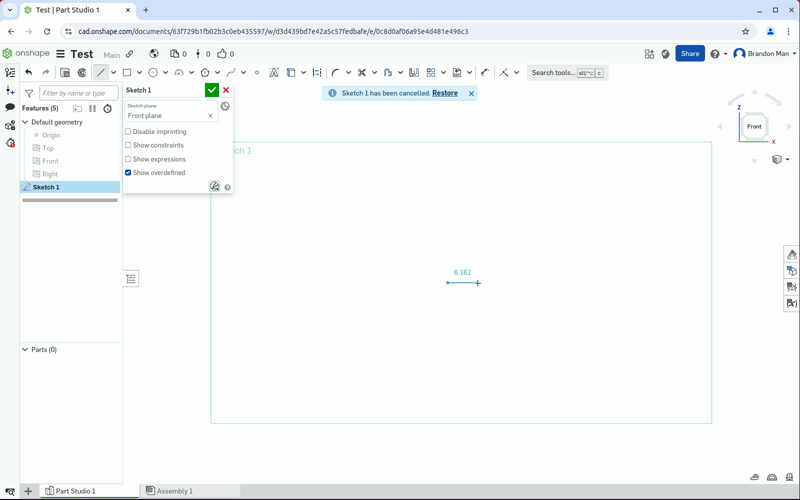
mouse_move(461, 282)
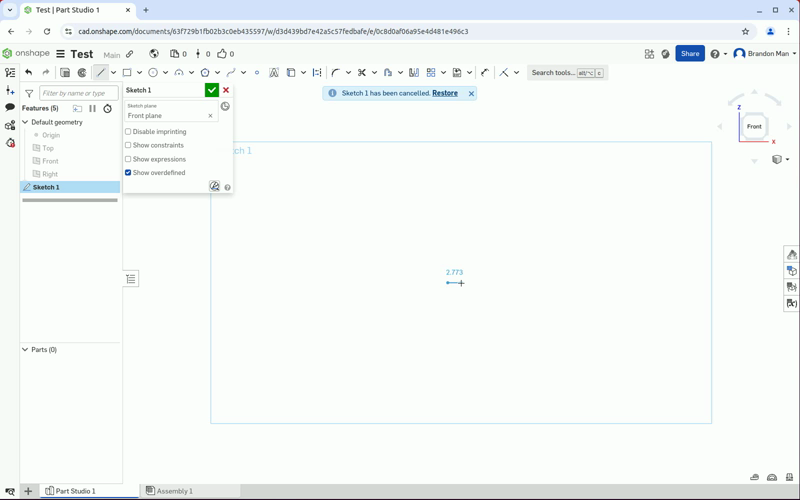
click(461, 282)
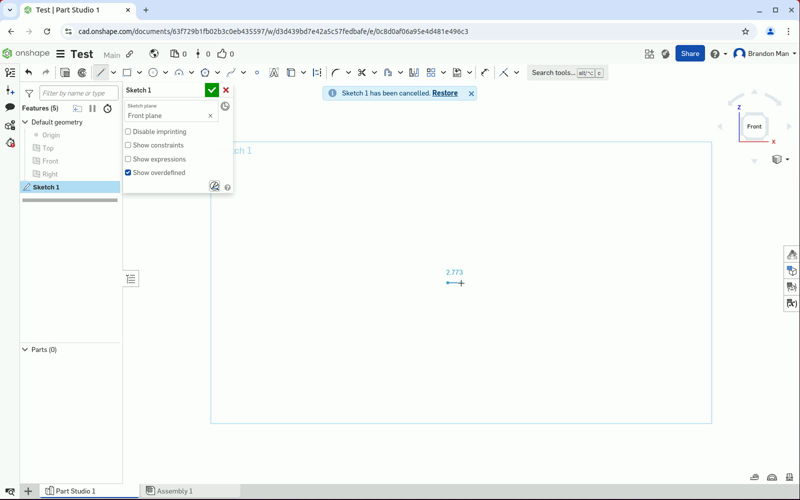
key_up(shift)
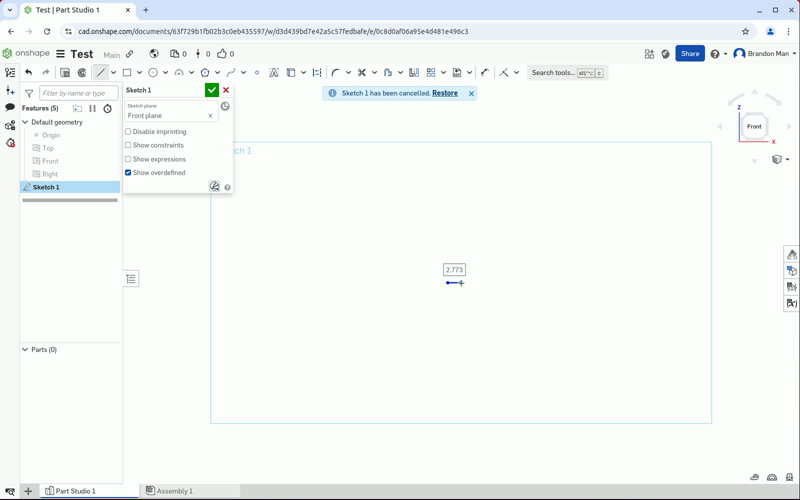
key_down(shift)
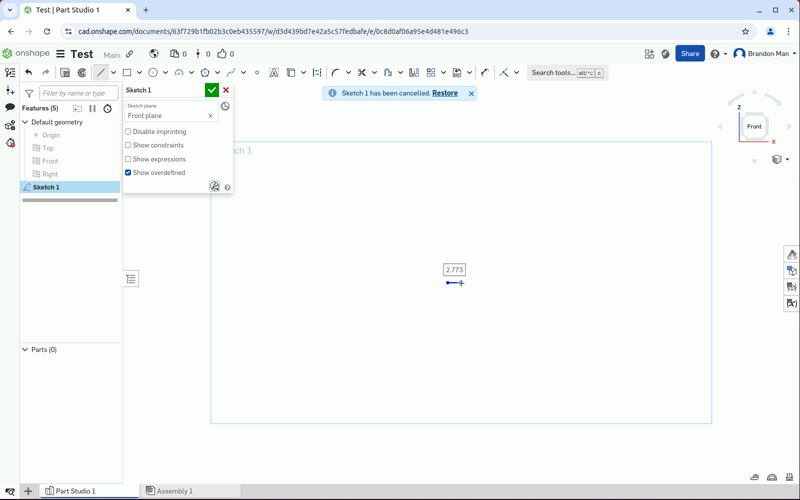
mouse_move(491, 282)
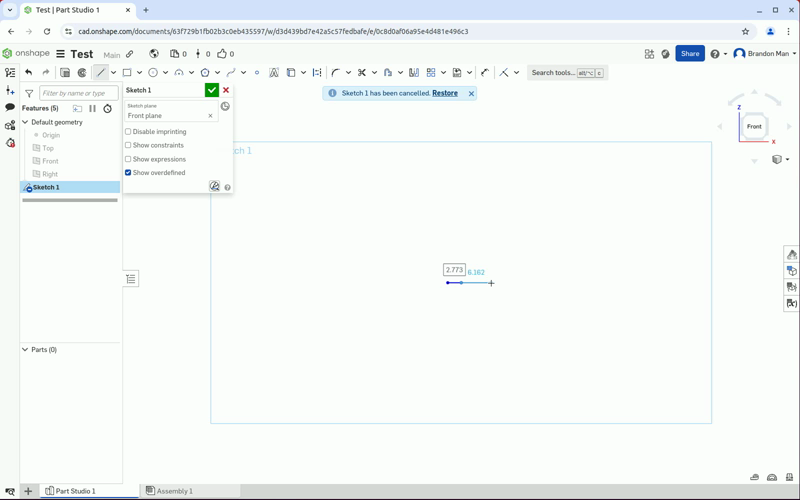
mouse_move(468, 261)
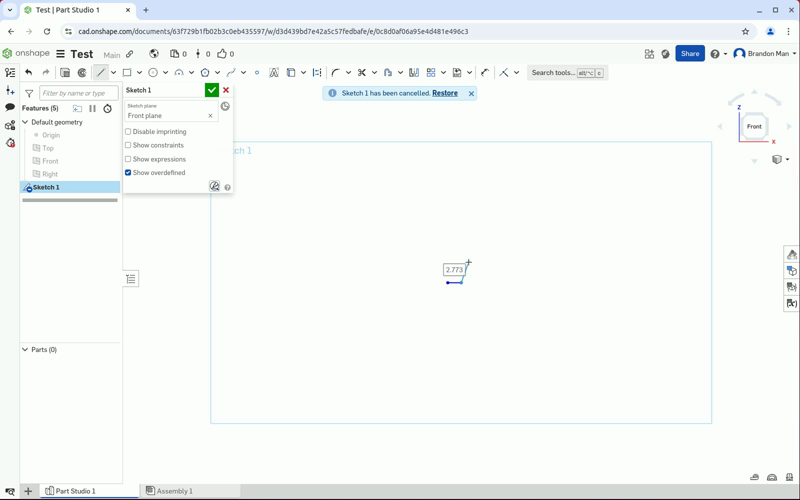
click(468, 261)
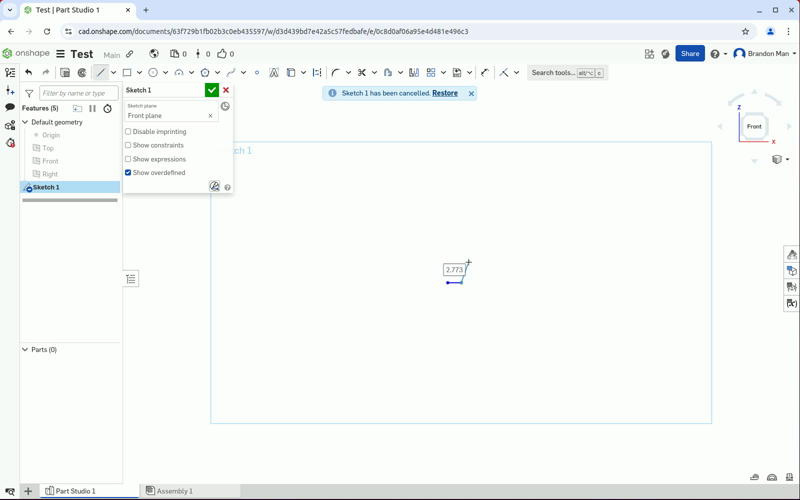
key_up(shift)
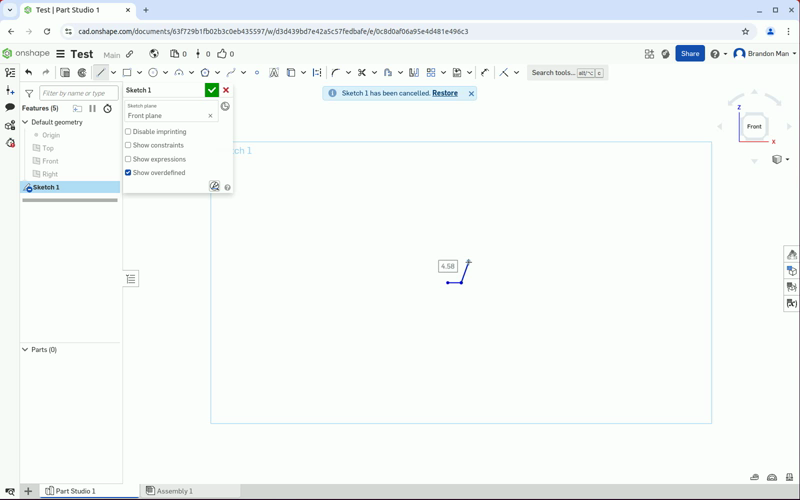
key_down(shift)
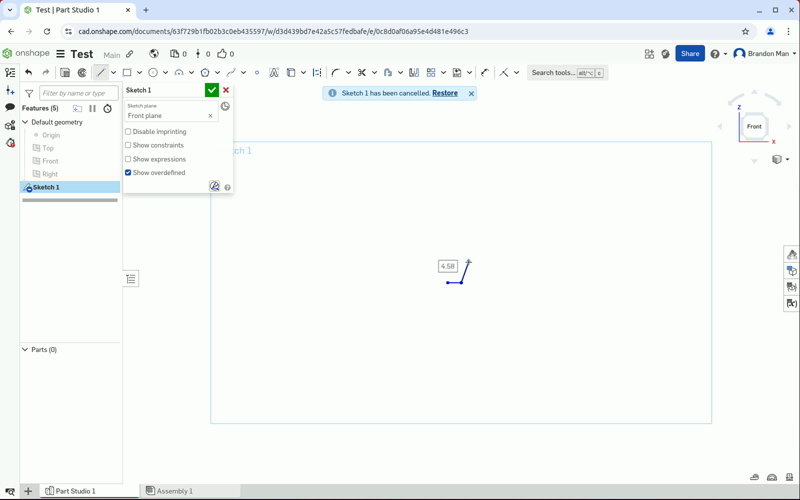
mouse_move(498, 261)
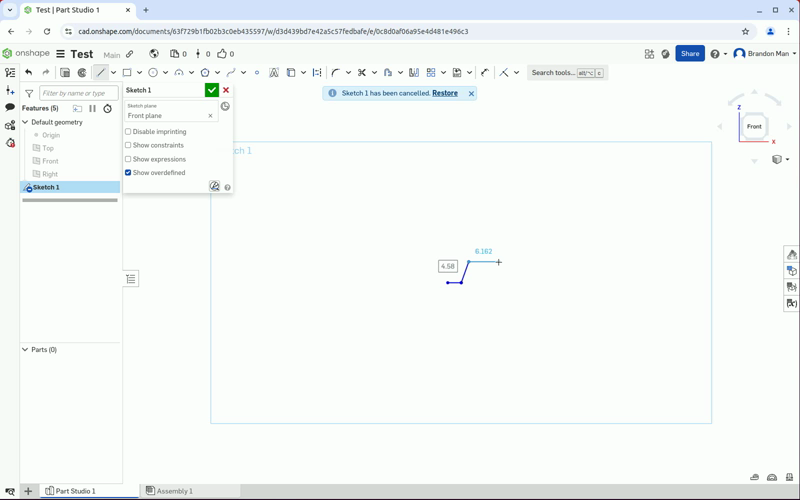
mouse_move(461, 261)
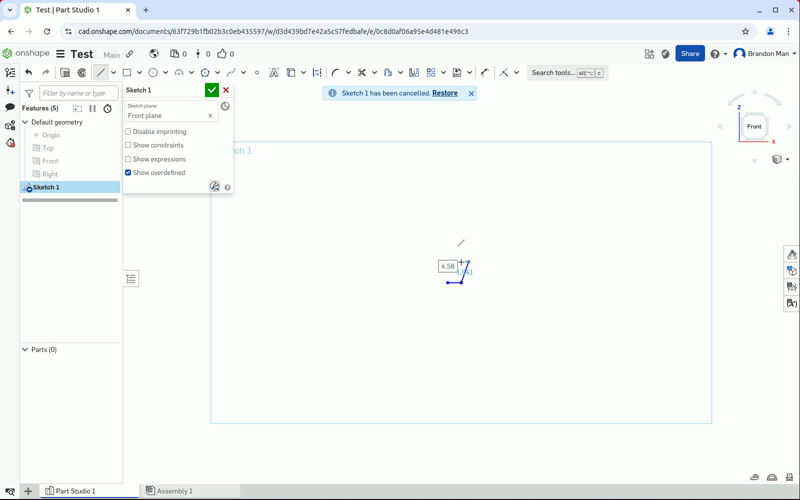
click(461, 261)
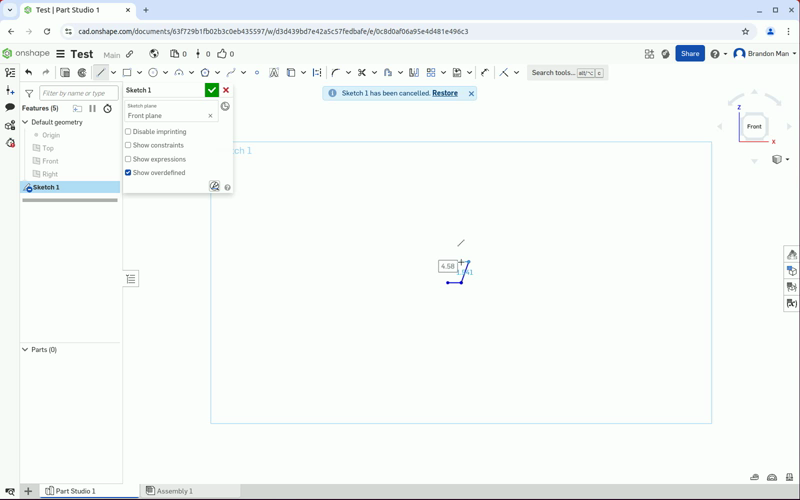
key_up(shift)
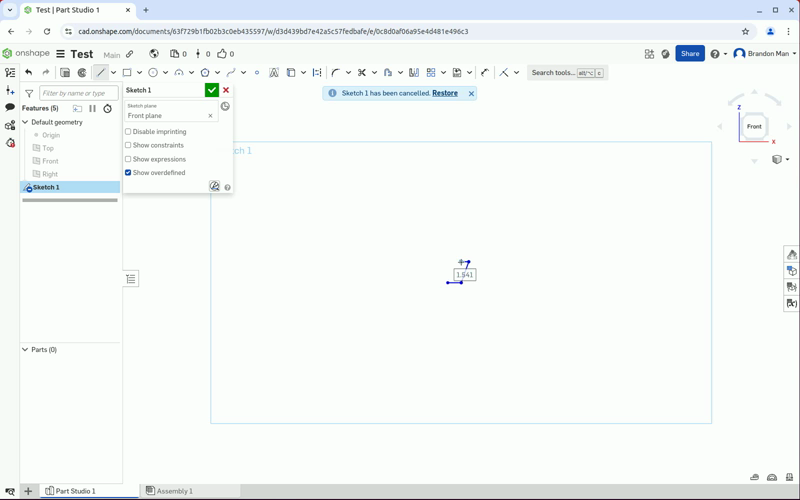
key_down(shift)
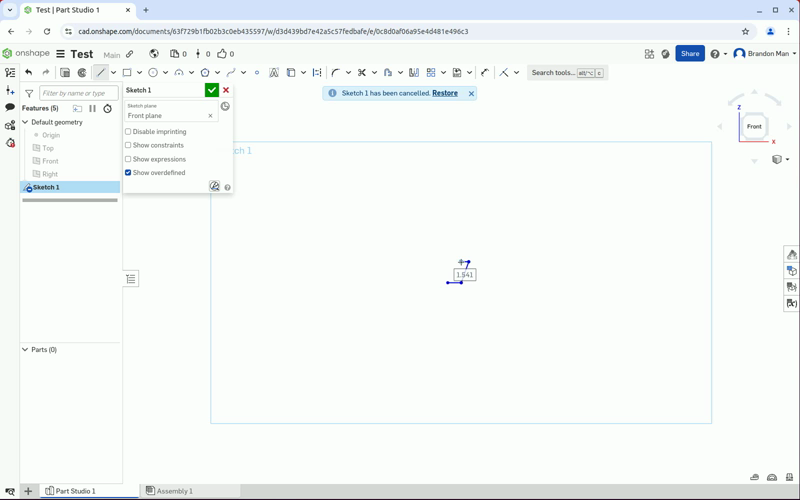
mouse_move(491, 261)
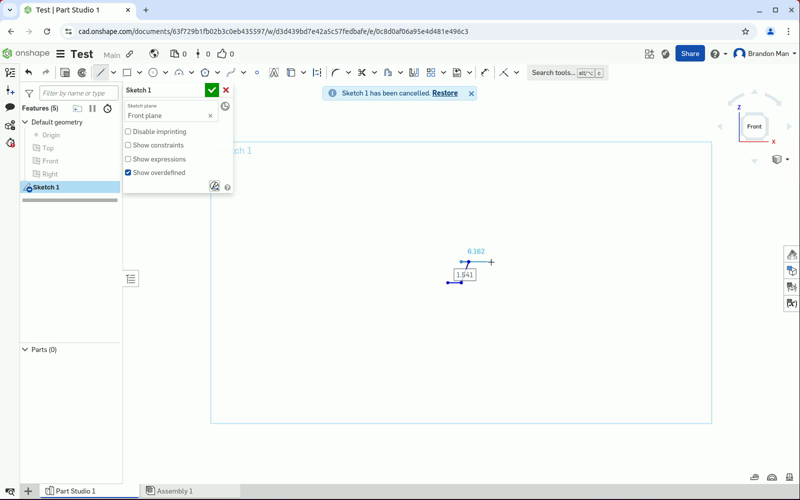
mouse_move(461, 255)
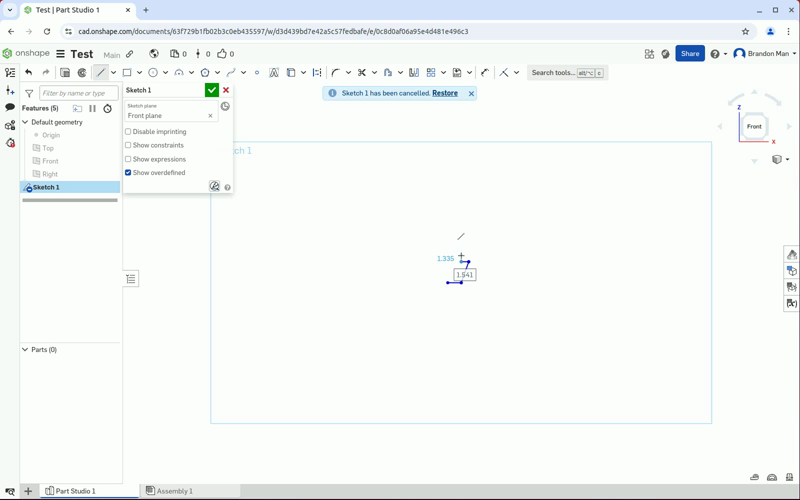
scroll(6)
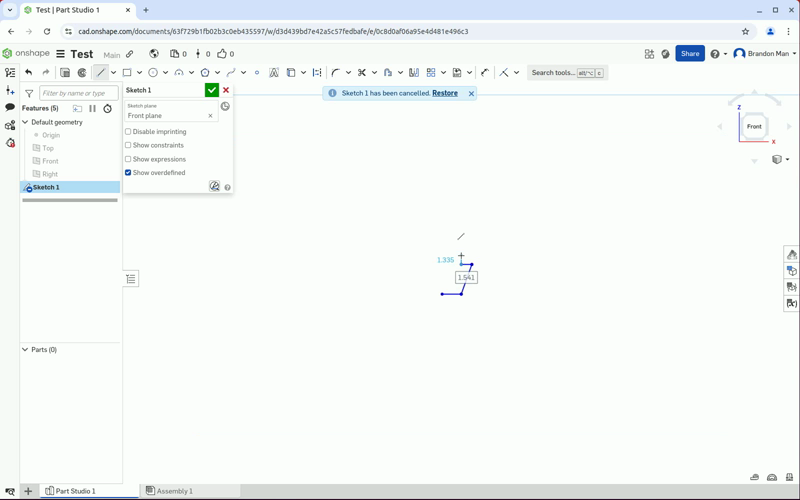
scroll(6)
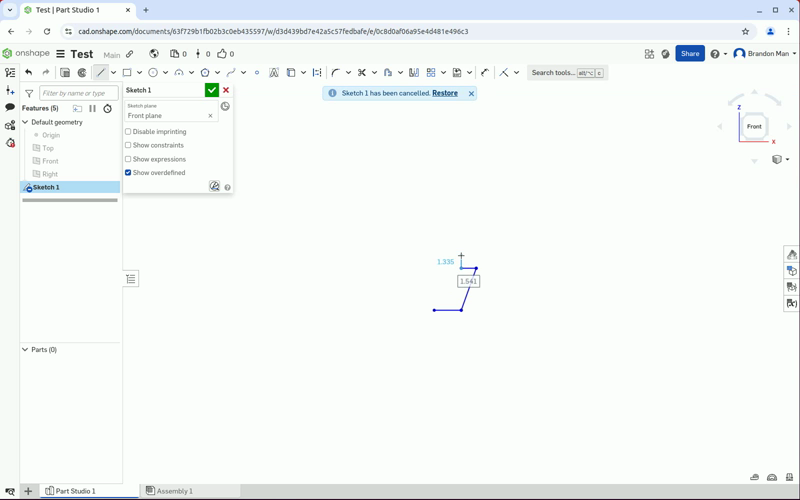
scroll(6)
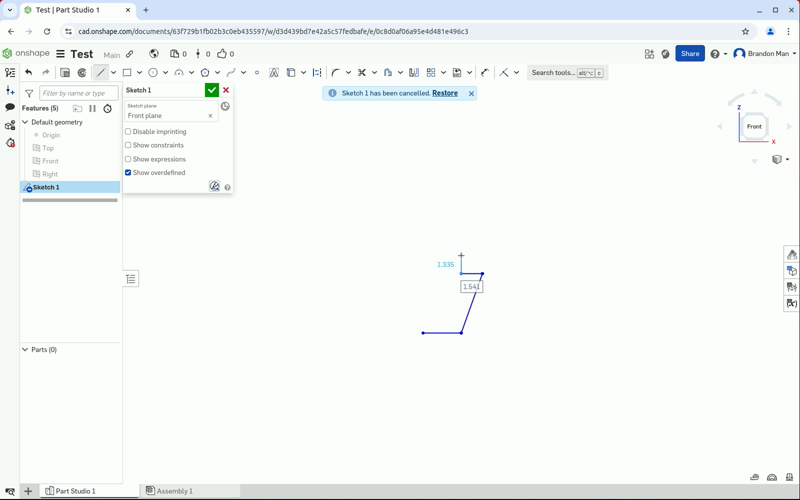
scroll(6)
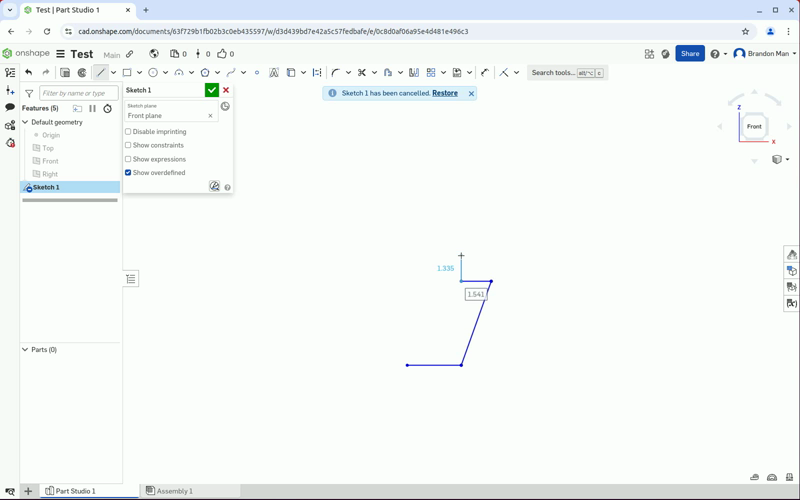
scroll(6)
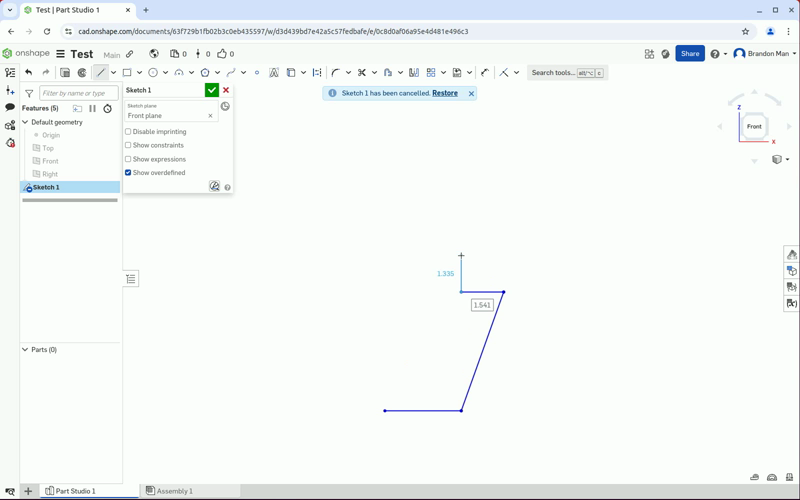
scroll(6)
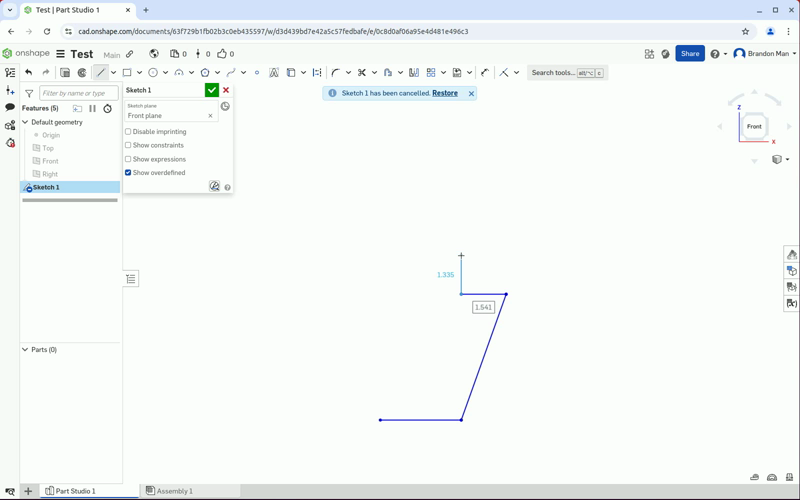
scroll(6)
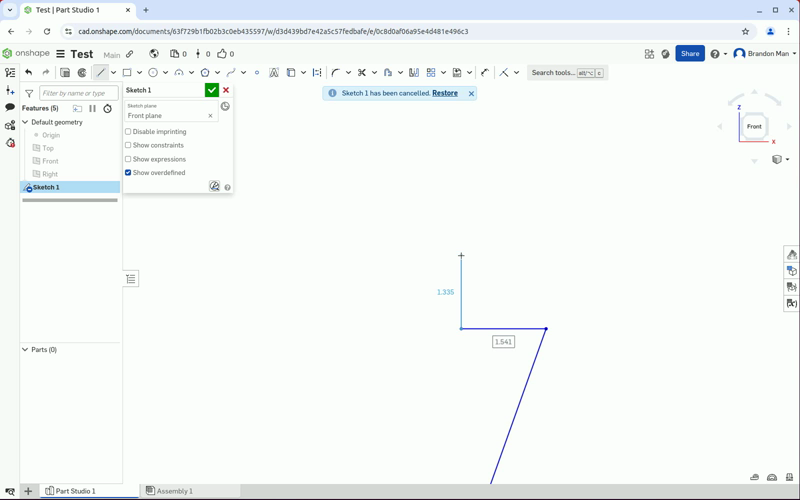
click(461, 255)
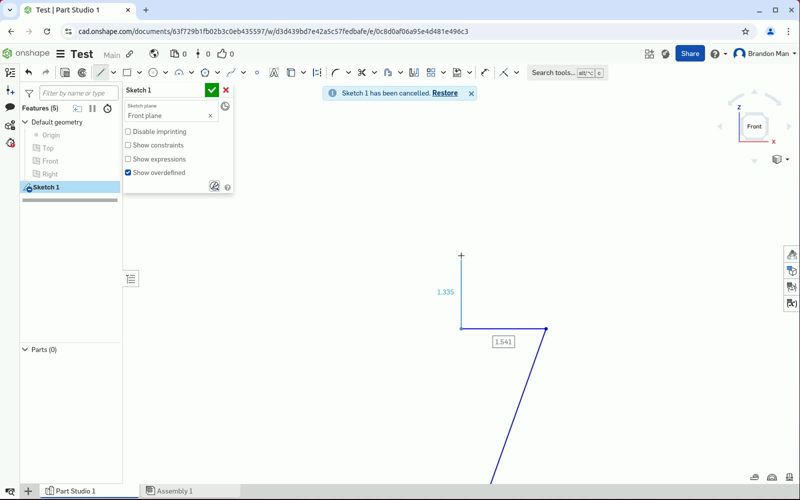
scroll(-6)
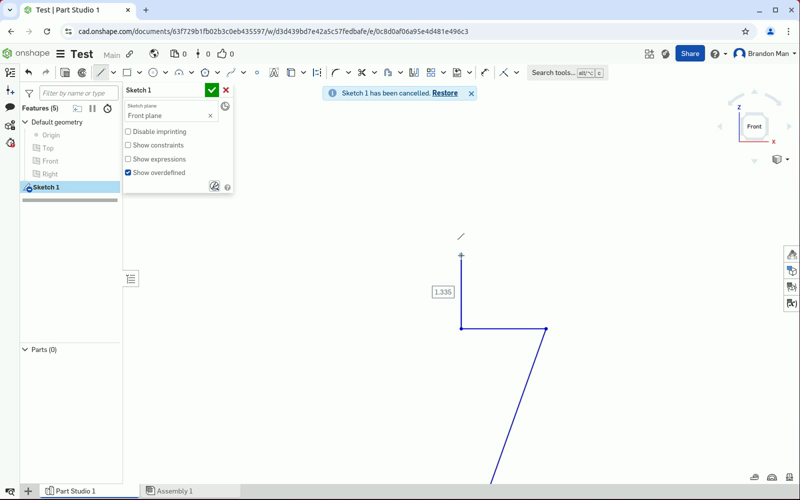
scroll(-6)
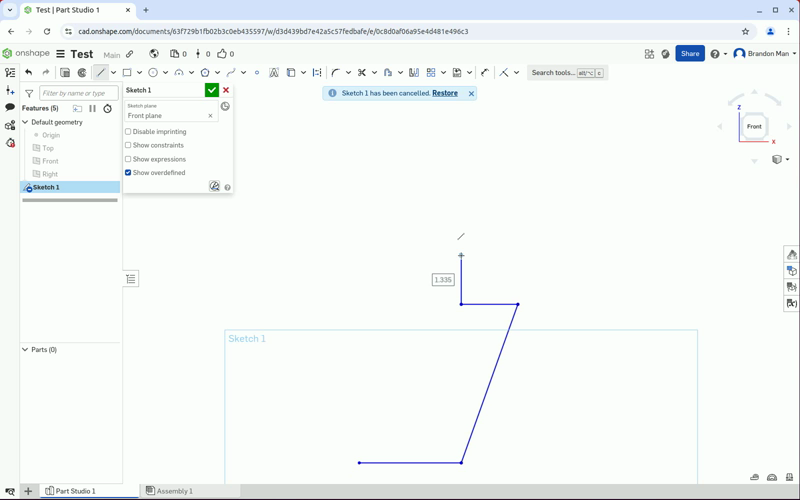
scroll(-6)
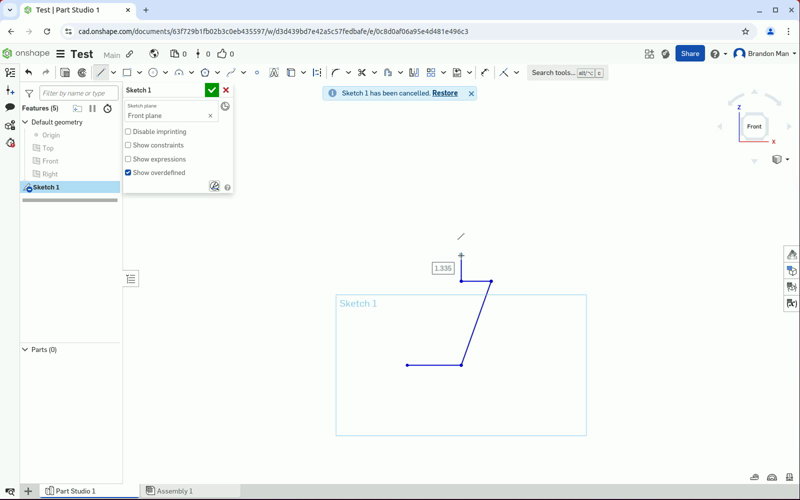
scroll(-6)
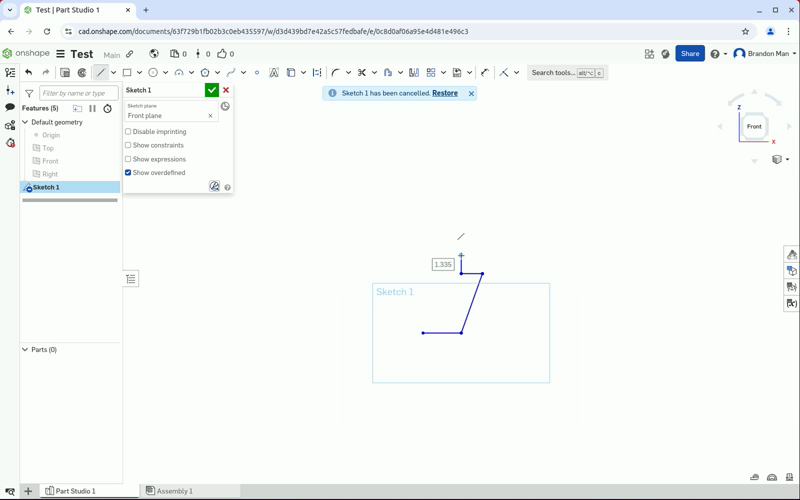
scroll(-6)
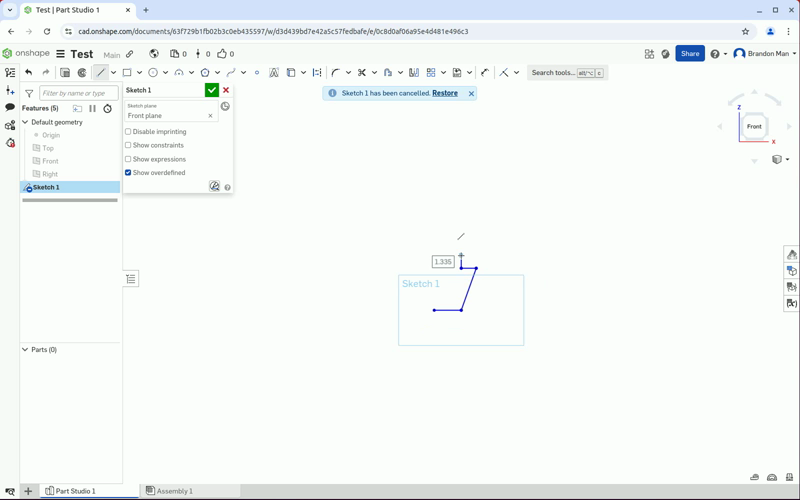
scroll(-6)
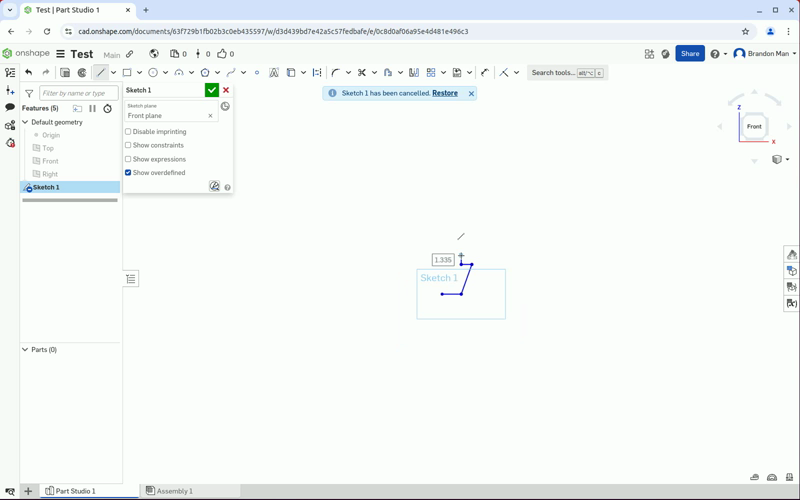
scroll(-6)
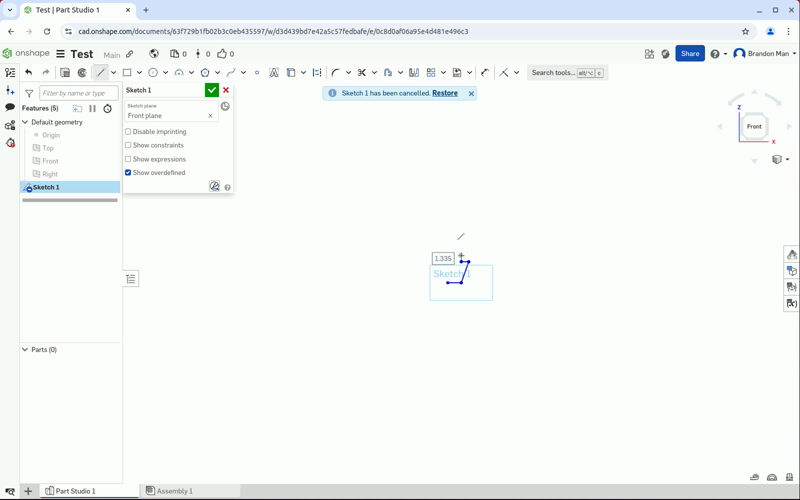
key_up(shift)
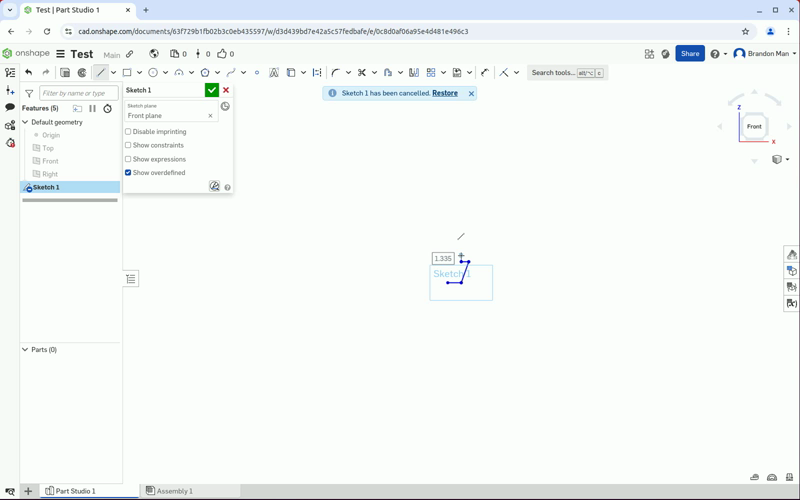
key_down(shift)
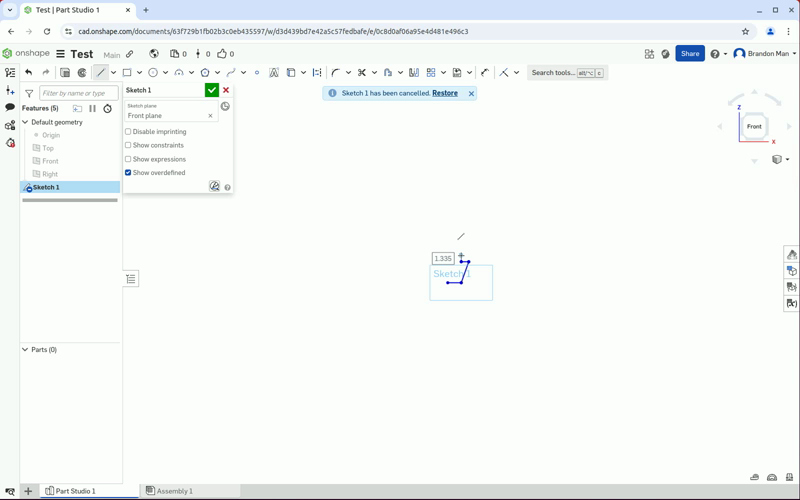
mouse_move(491, 255)
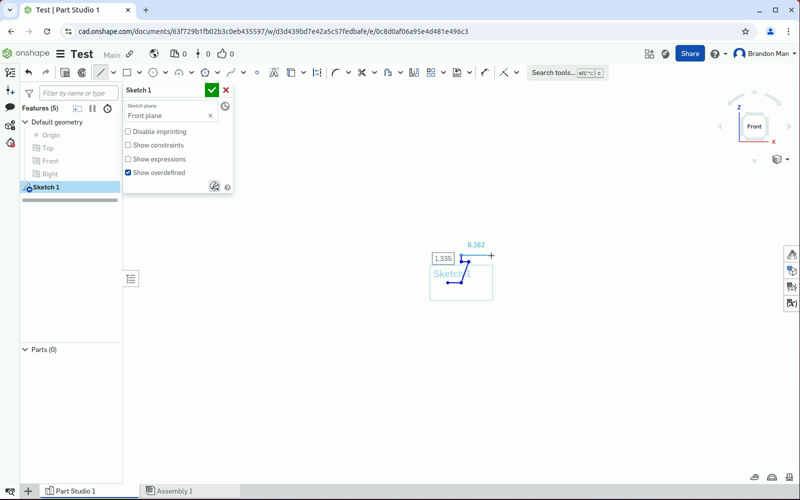
mouse_move(466, 255)
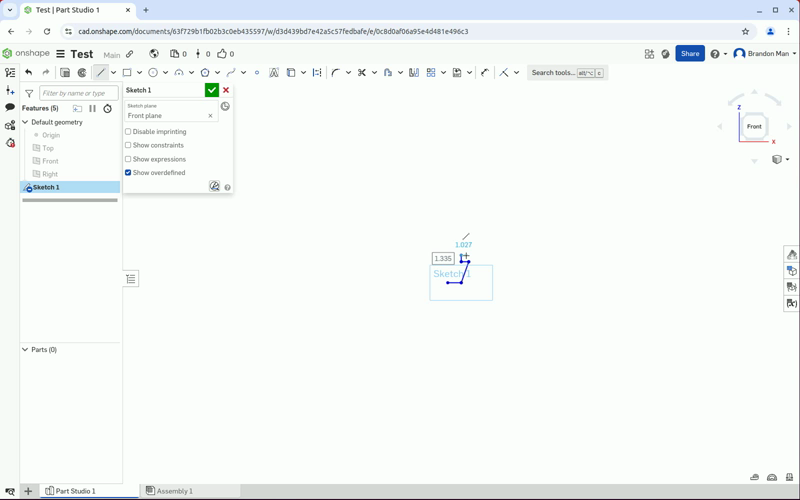
scroll(6)
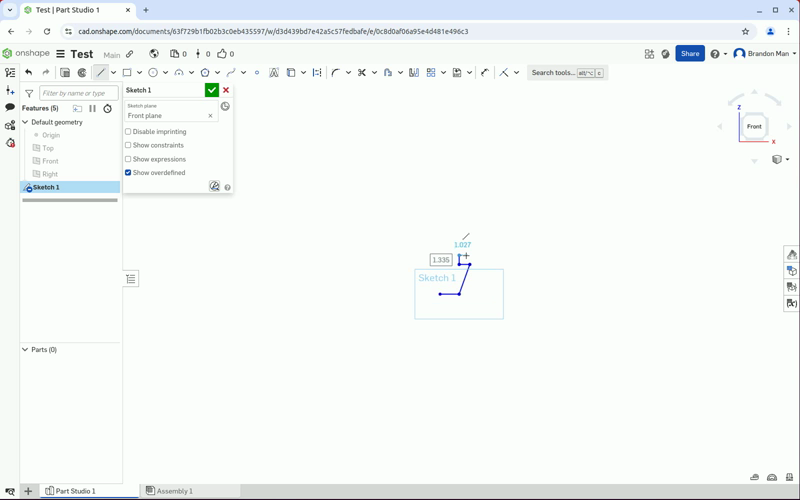
scroll(6)
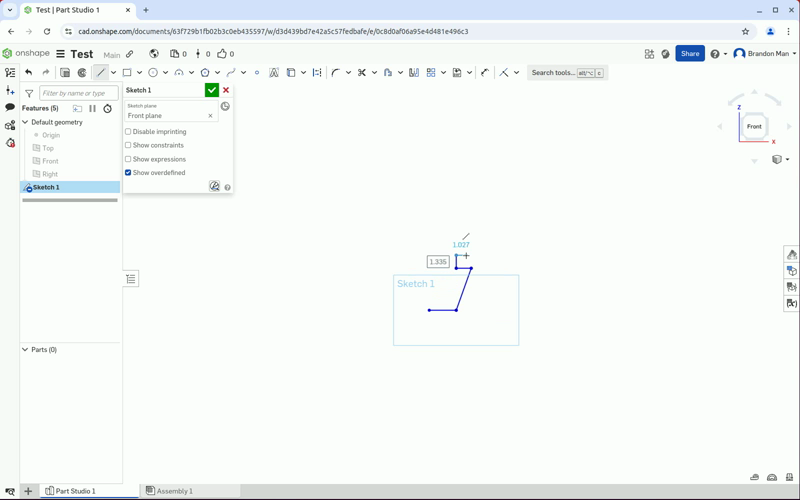
scroll(6)
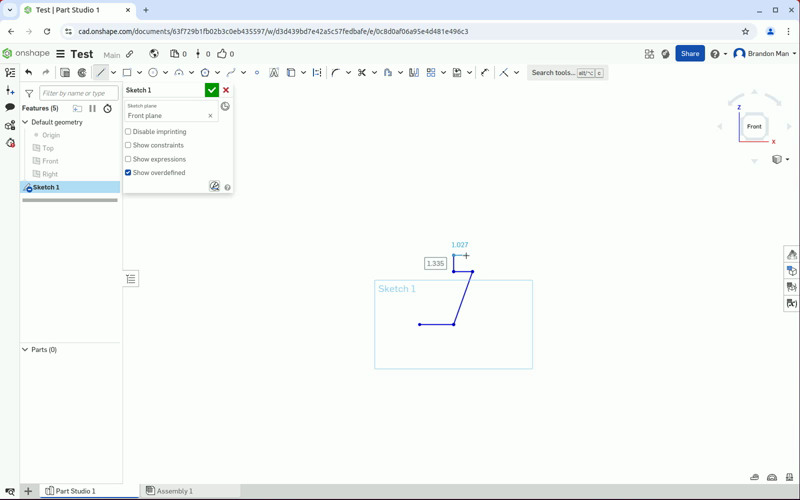
scroll(6)
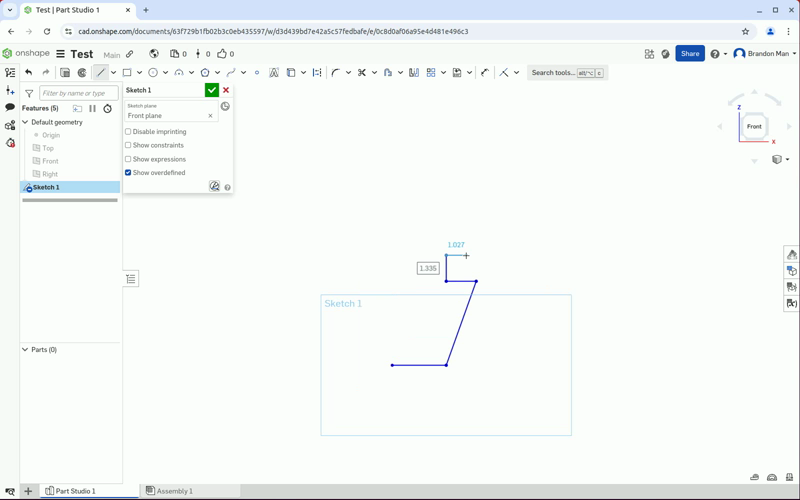
scroll(6)
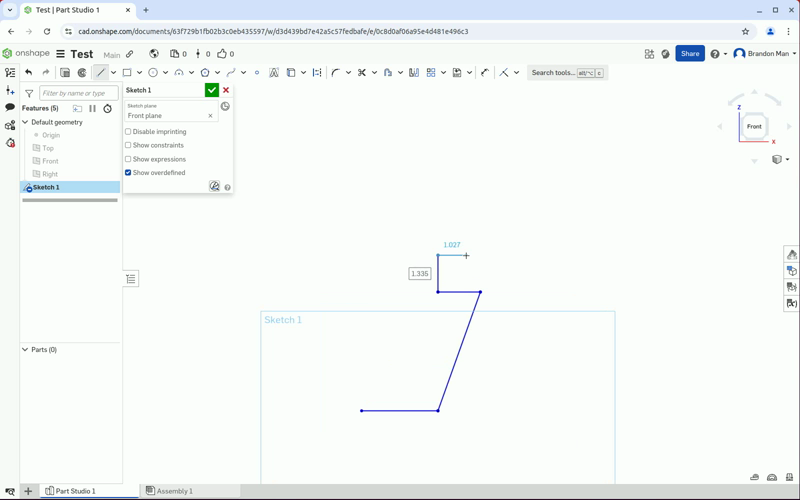
scroll(6)
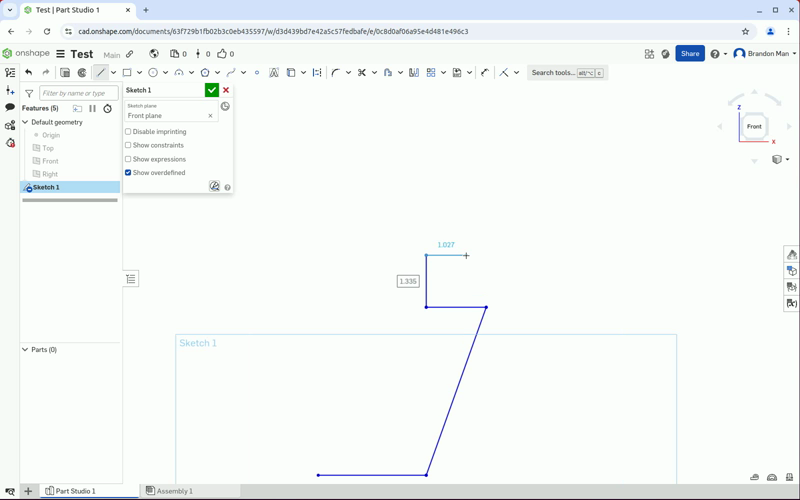
scroll(6)
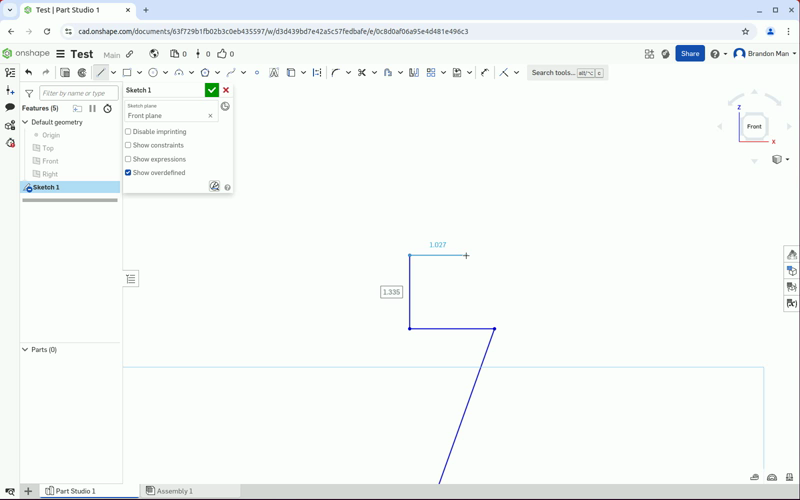
click(466, 255)
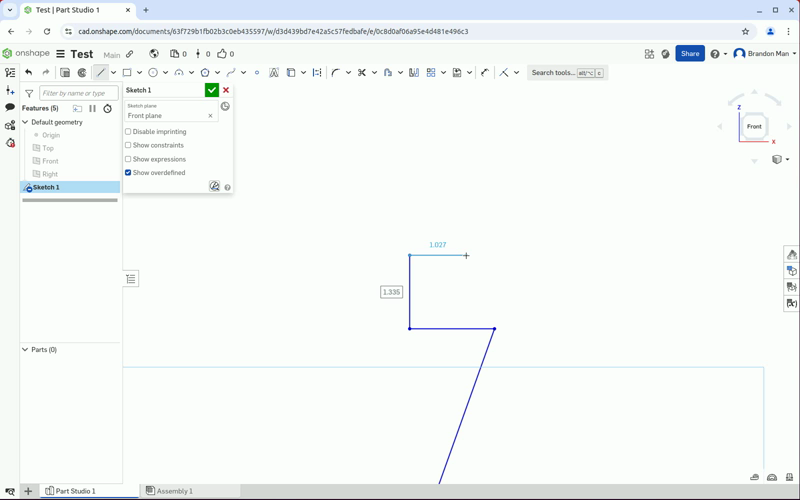
scroll(-6)
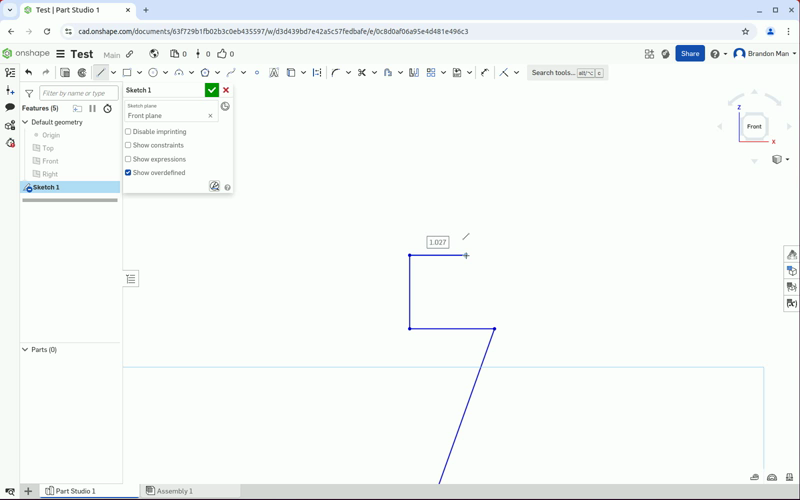
scroll(-6)
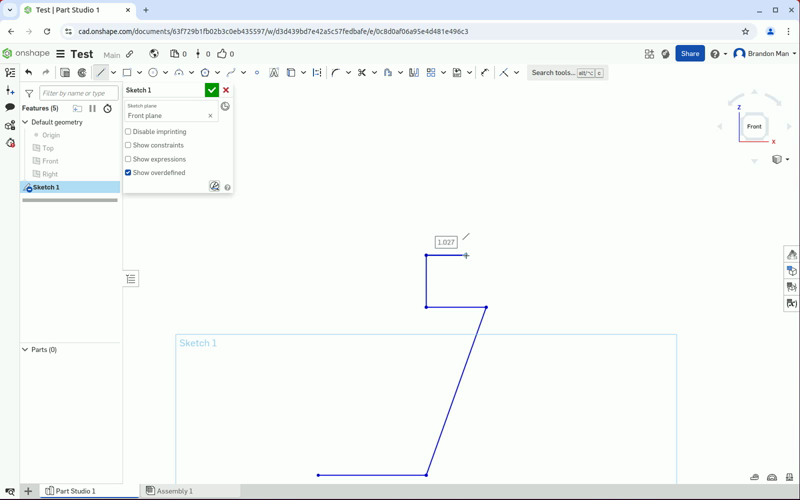
scroll(-6)
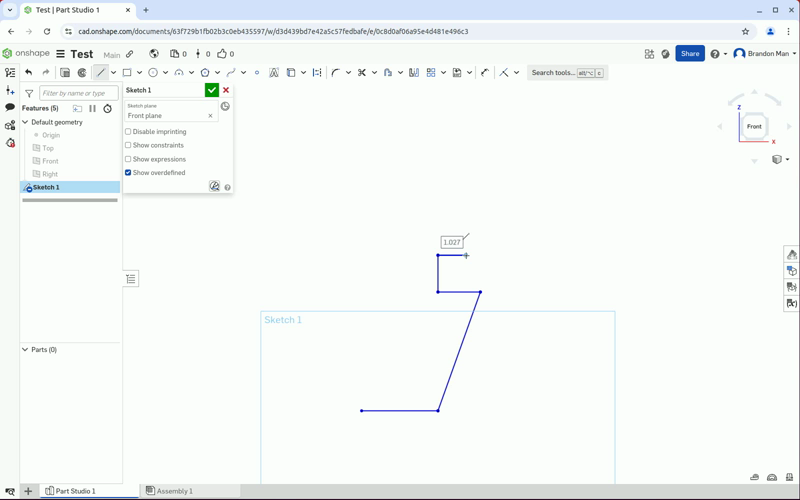
scroll(-6)
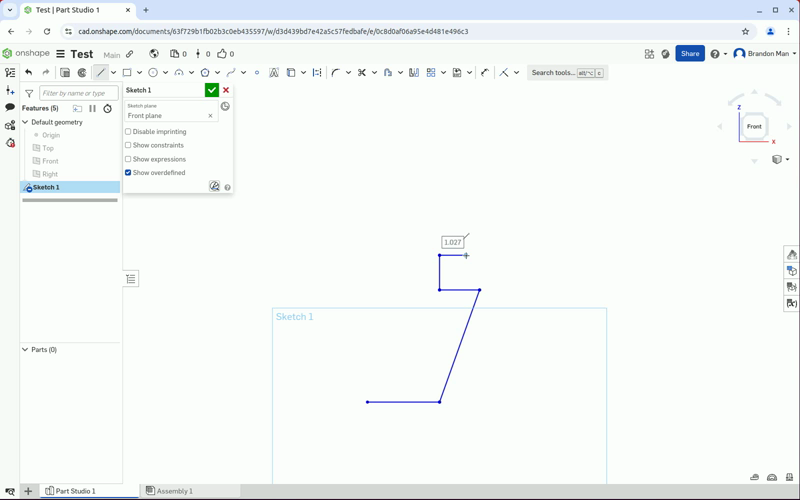
scroll(-6)
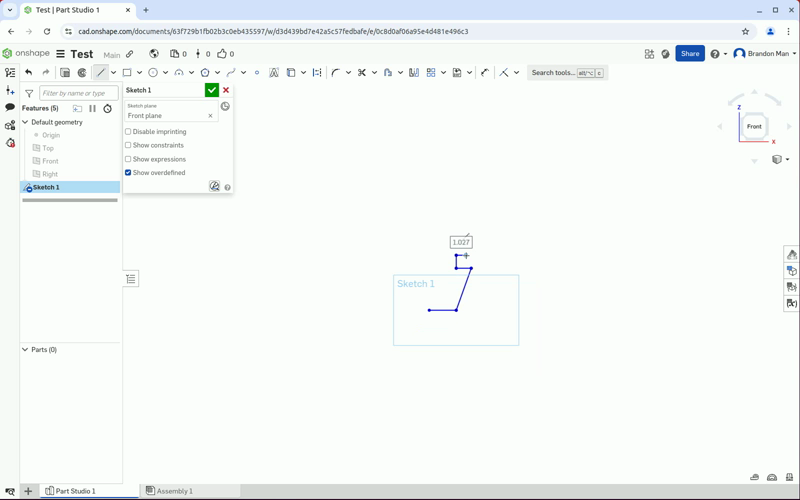
scroll(-6)
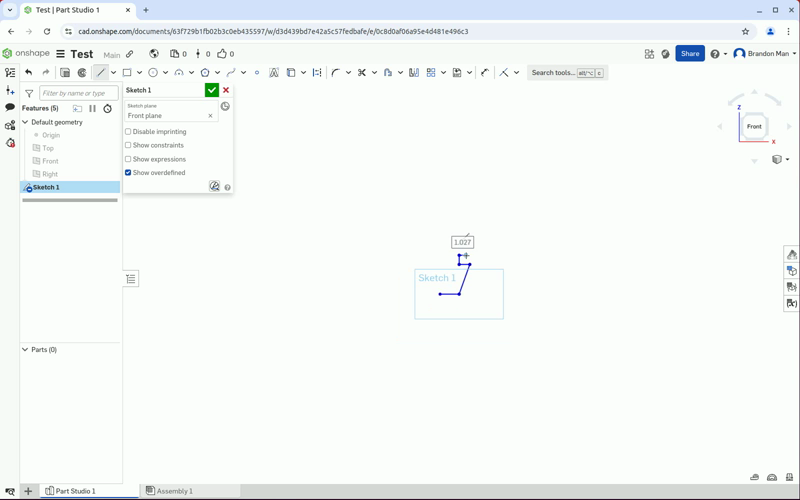
scroll(-6)
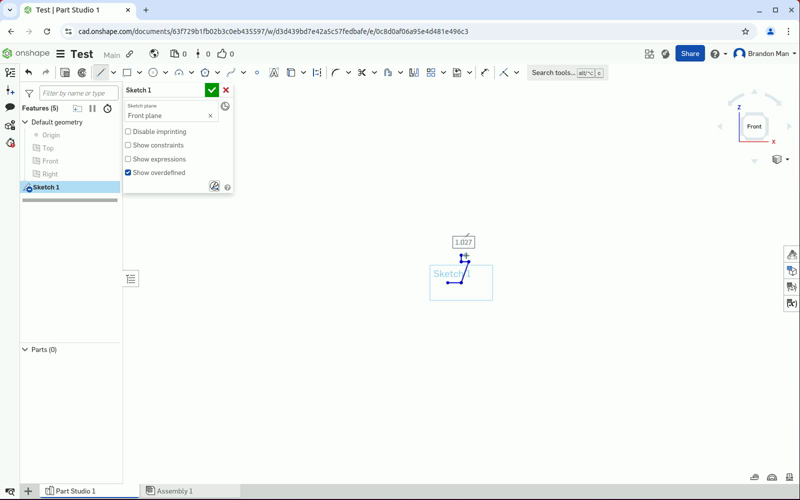
key_up(shift)
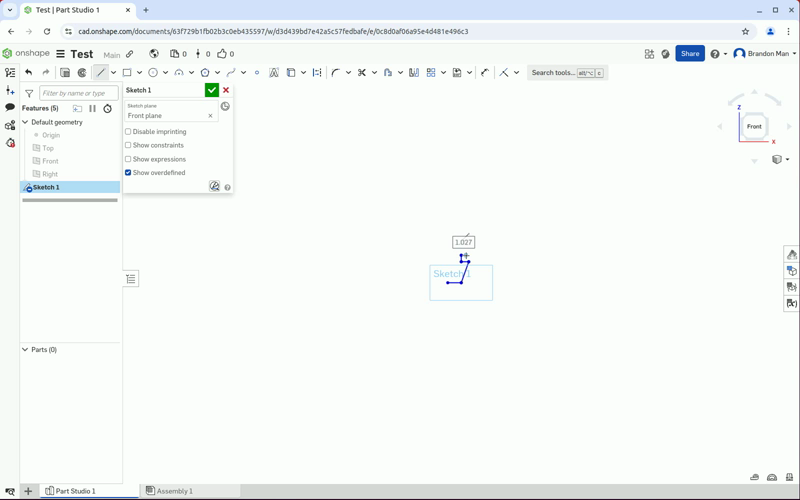
key_down(shift)
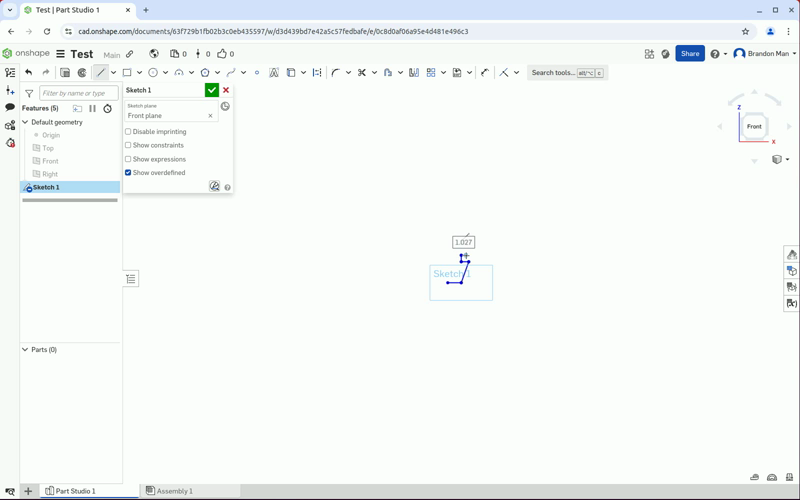
mouse_move(496, 255)
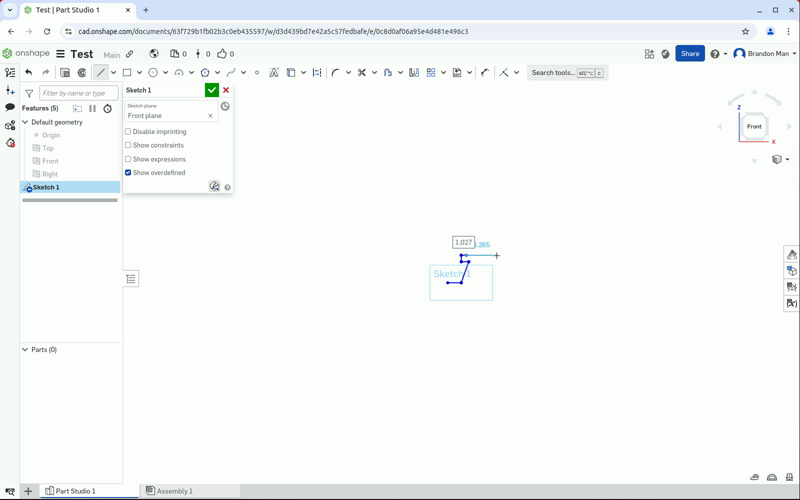
mouse_move(466, 249)
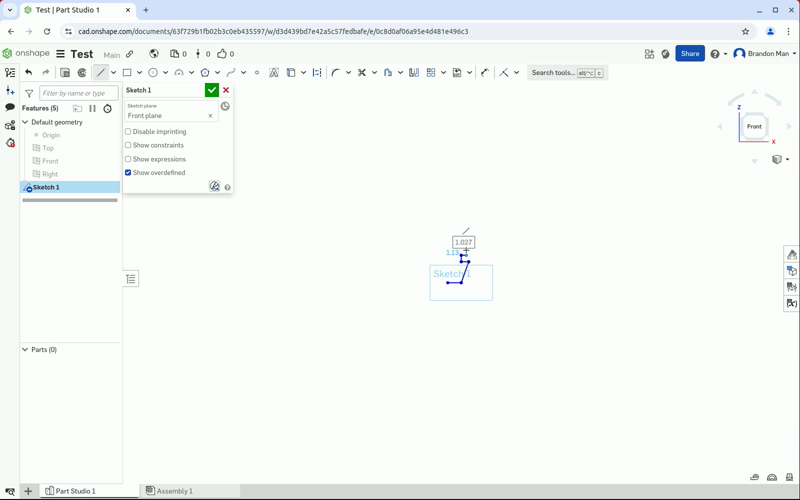
scroll(6)
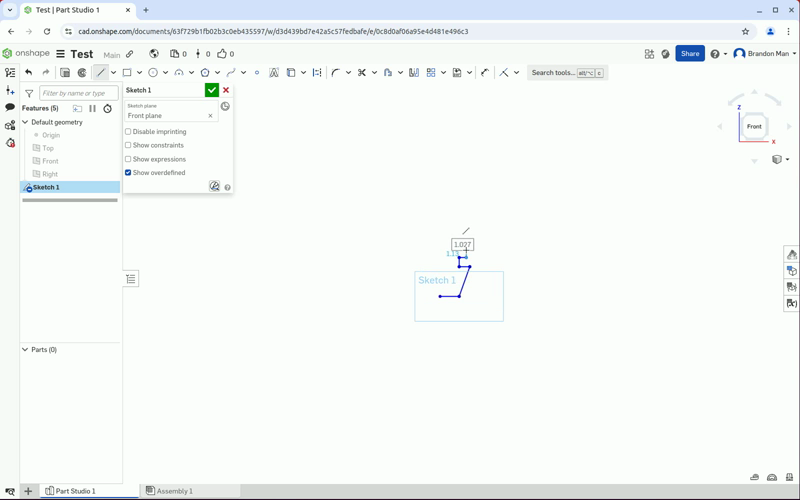
scroll(6)
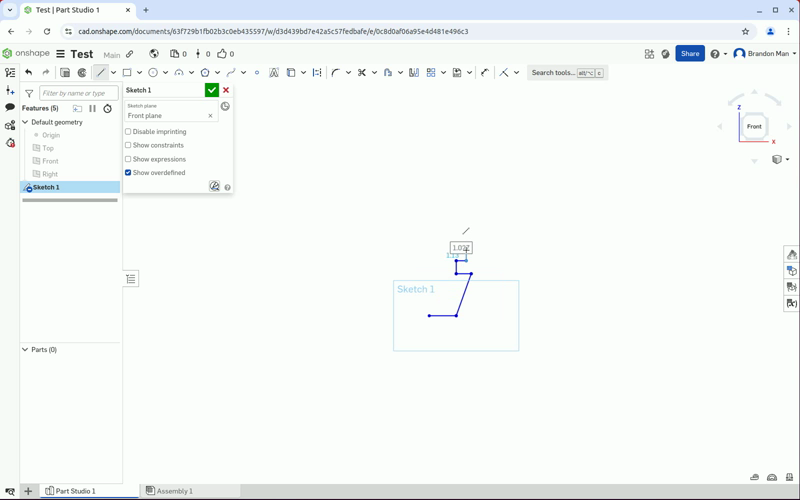
scroll(6)
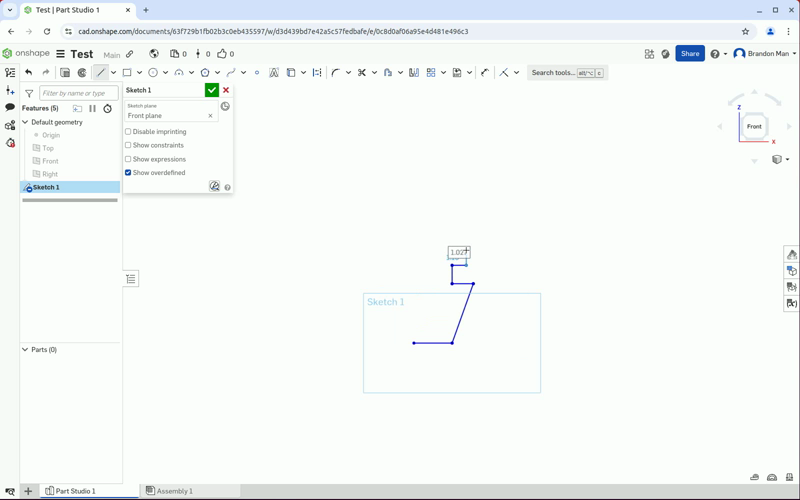
scroll(6)
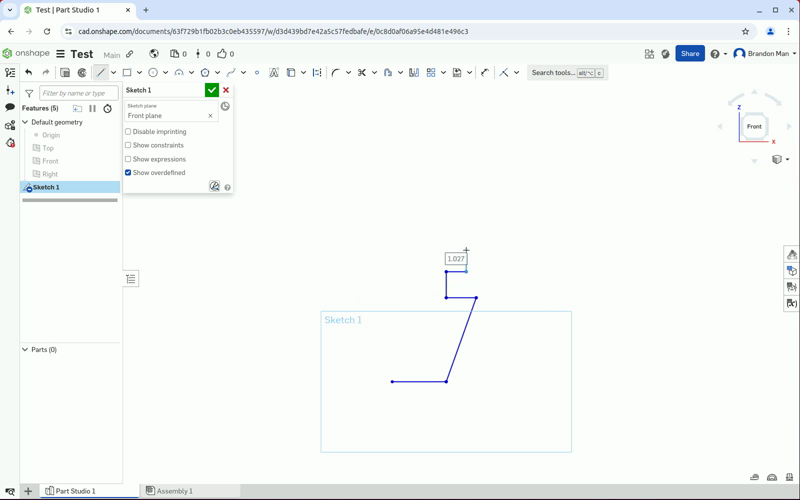
scroll(6)
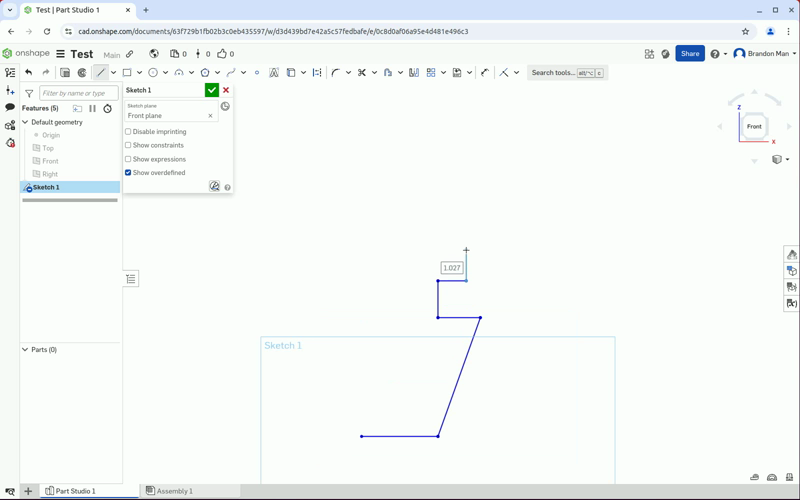
scroll(6)
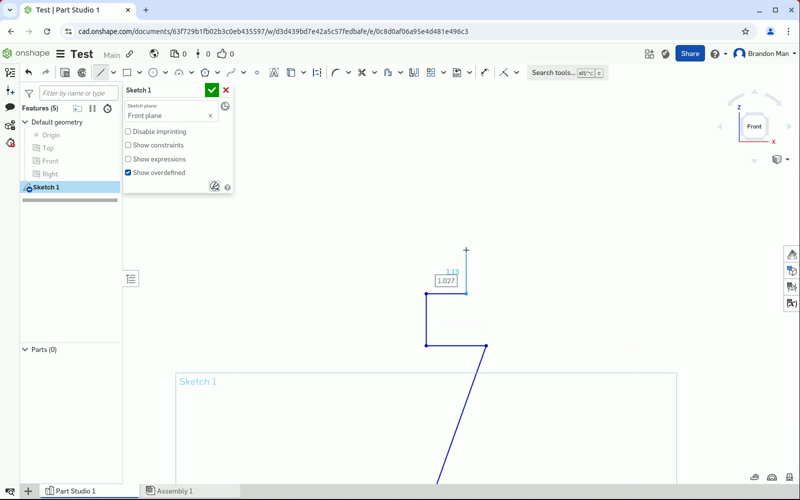
scroll(6)
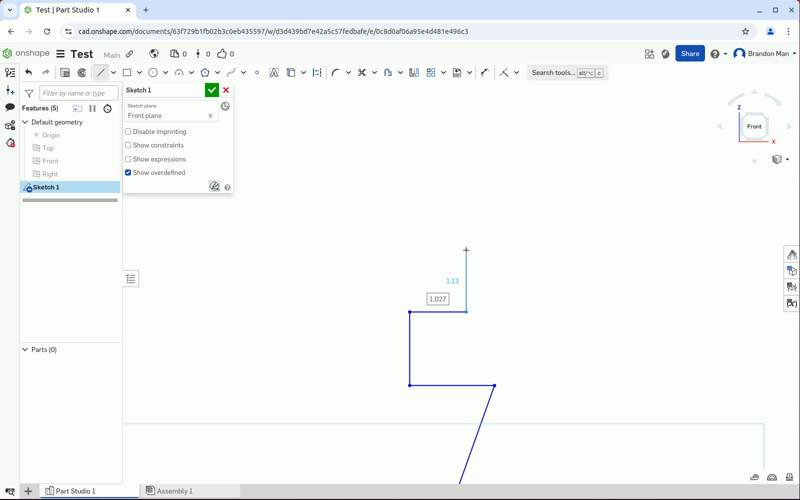
click(466, 249)
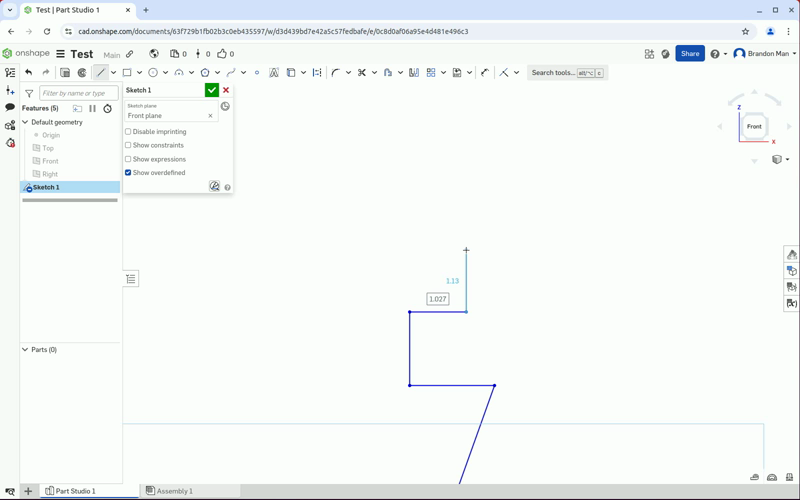
scroll(-6)
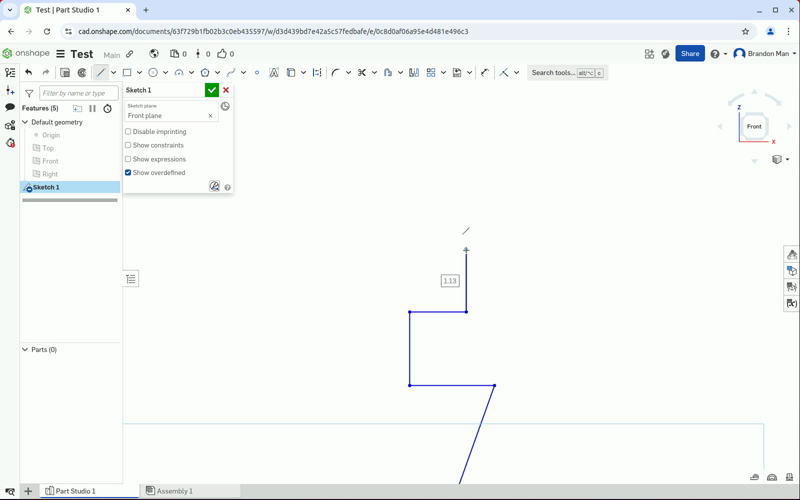
scroll(-6)
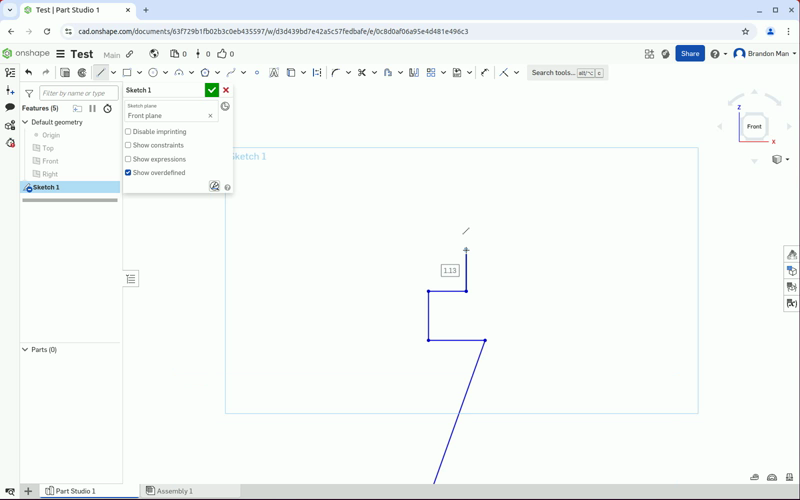
scroll(-6)
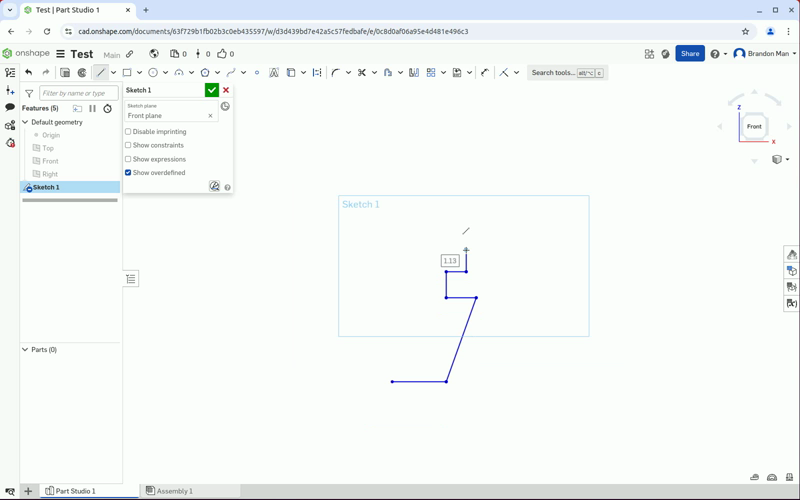
scroll(-6)
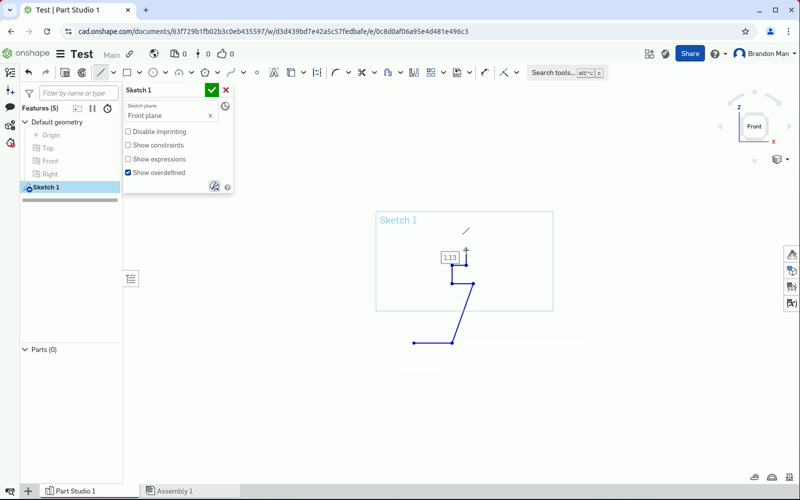
scroll(-6)
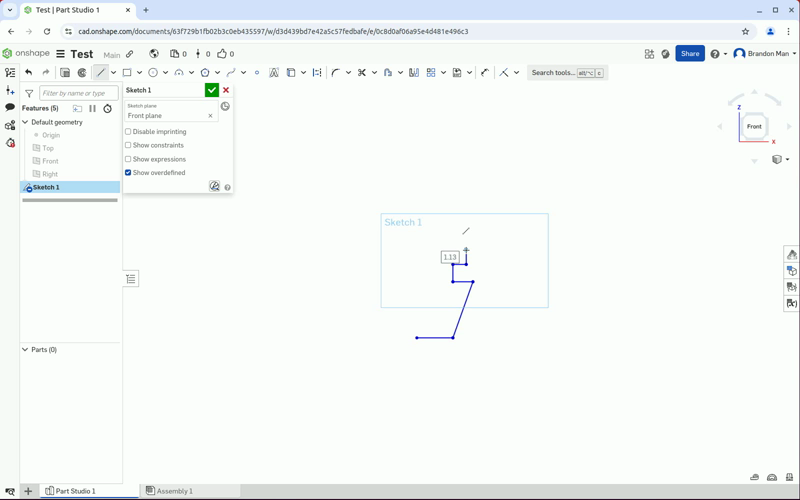
scroll(-6)
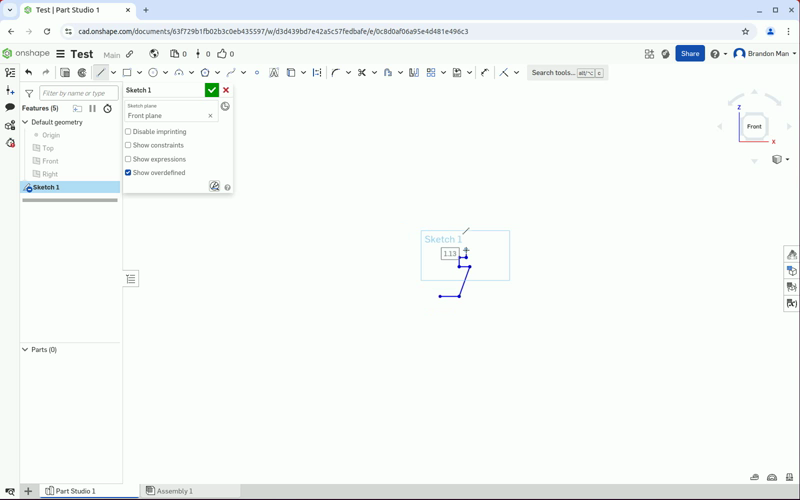
scroll(-6)
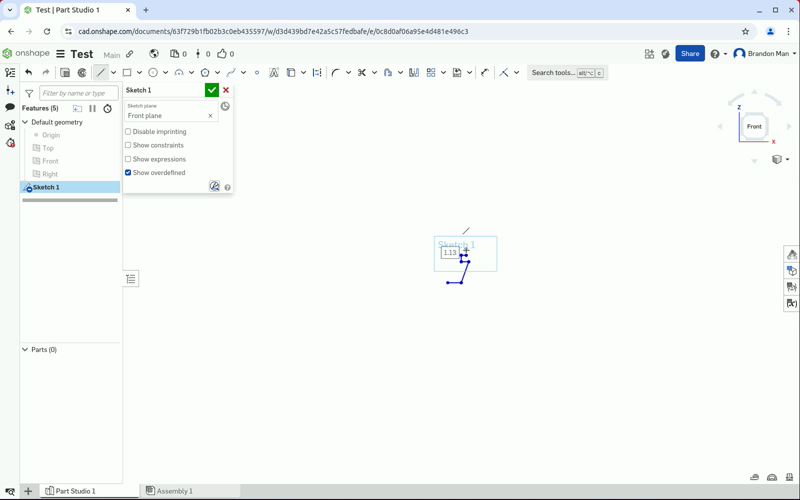
key_up(shift)
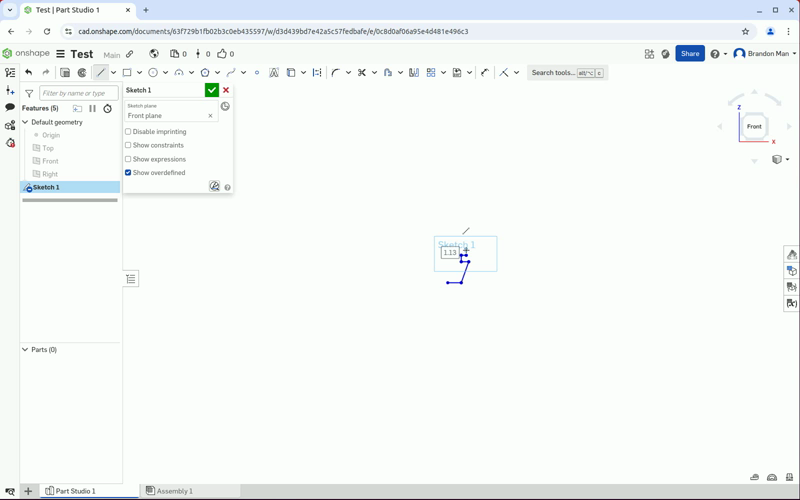
key_down(shift)
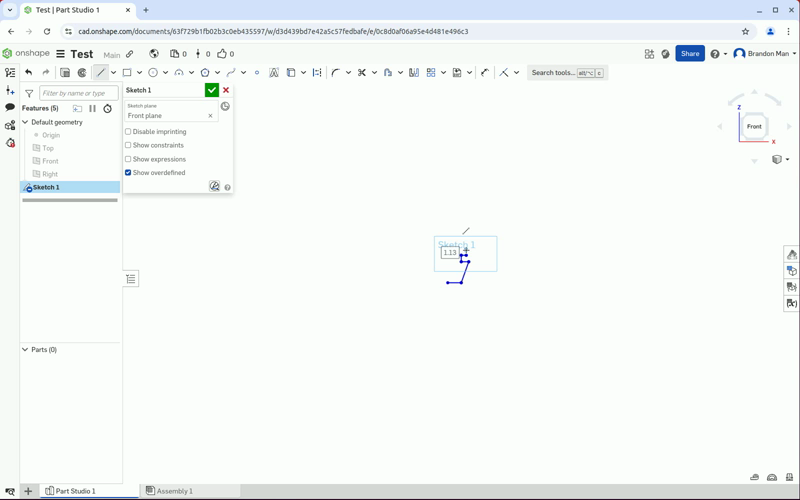
mouse_move(573, 249)
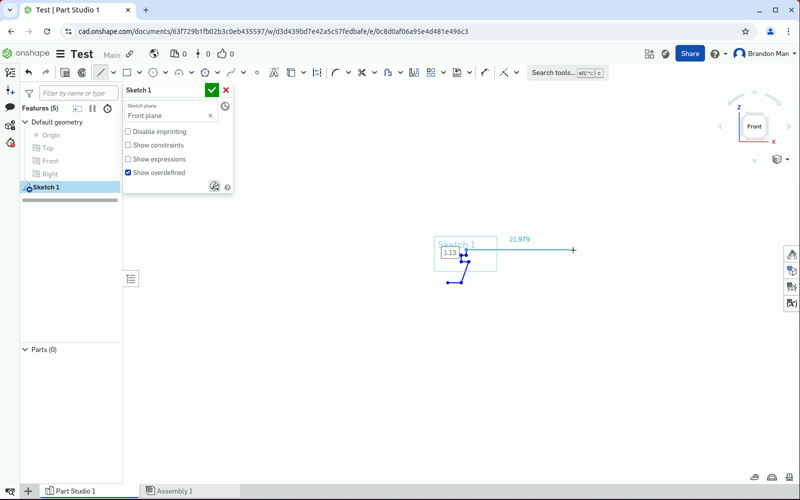
click(573, 249)
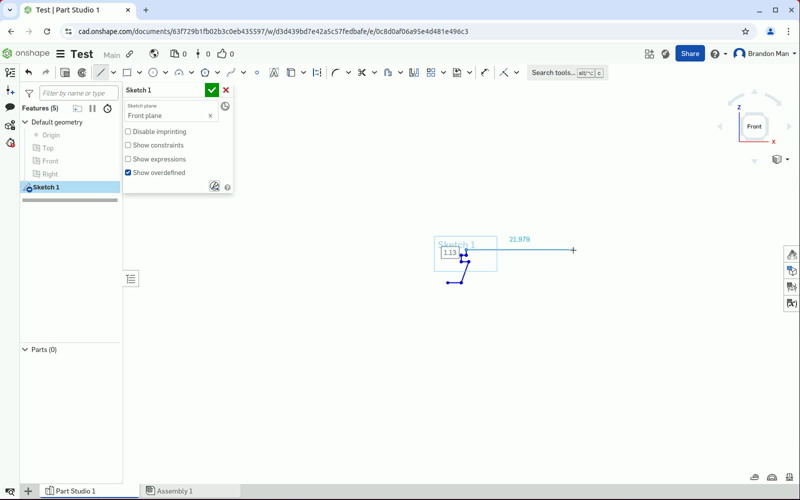
key_up(shift)
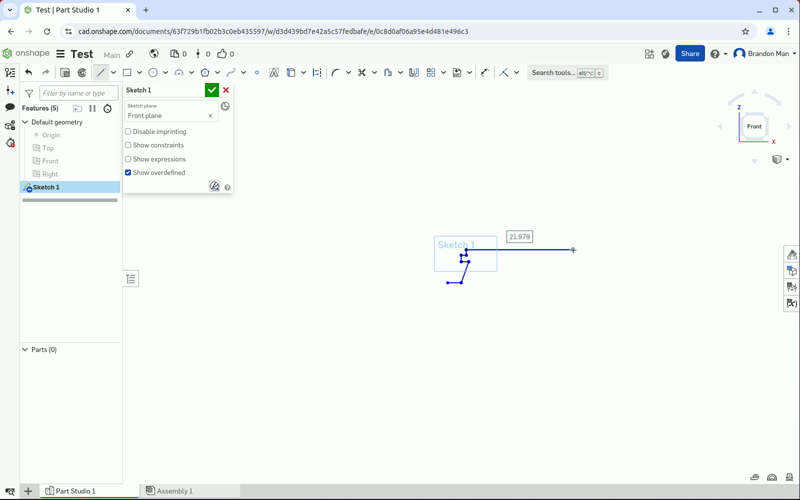
key_down(shift)
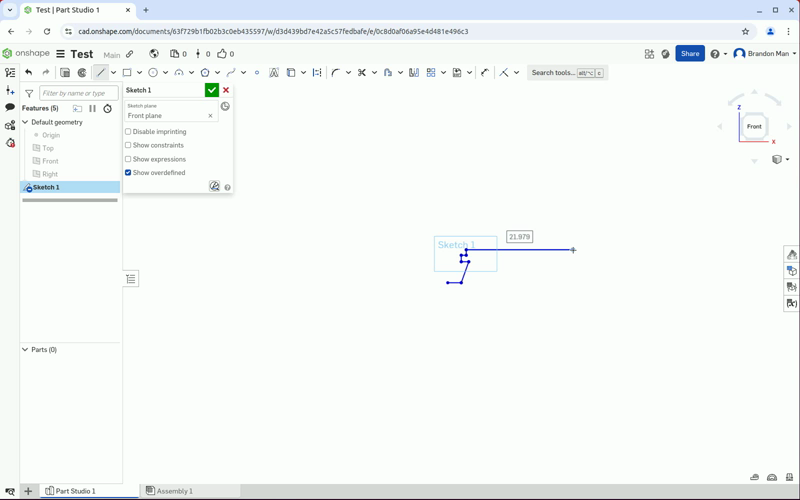
mouse_move(589, 249)
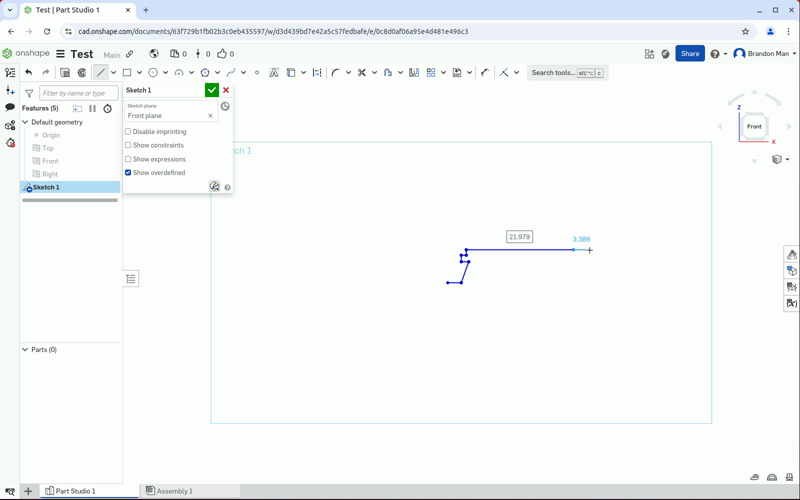
mouse_move(573, 240)
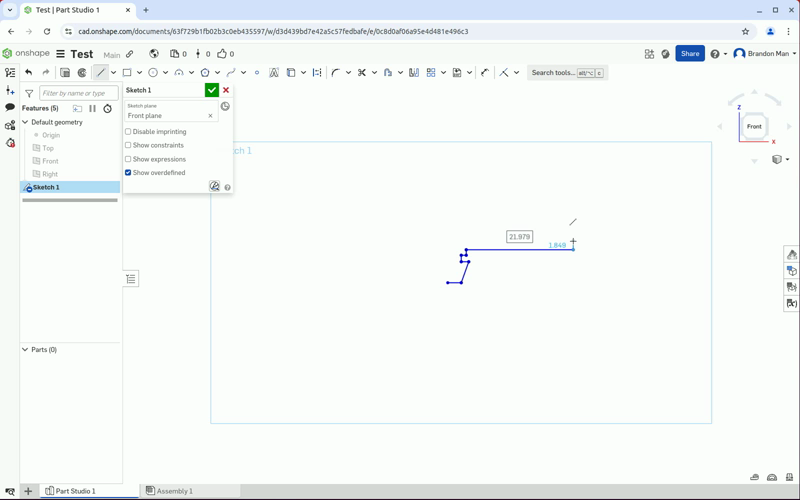
click(573, 240)
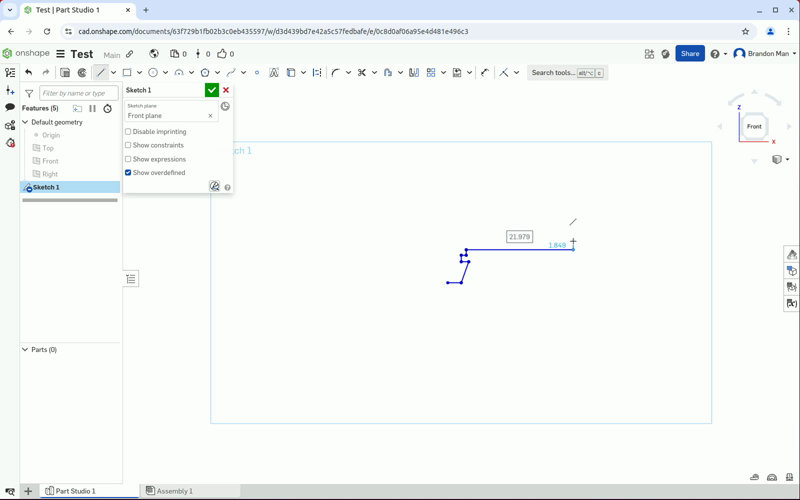
key_up(shift)
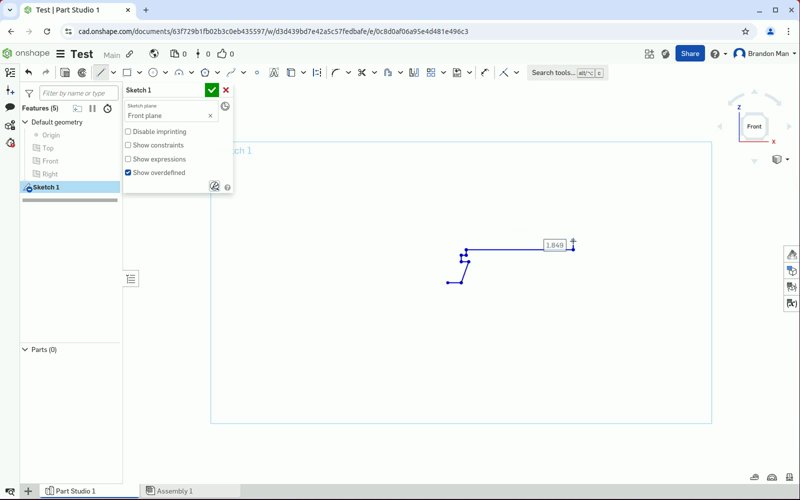
key_down(shift)
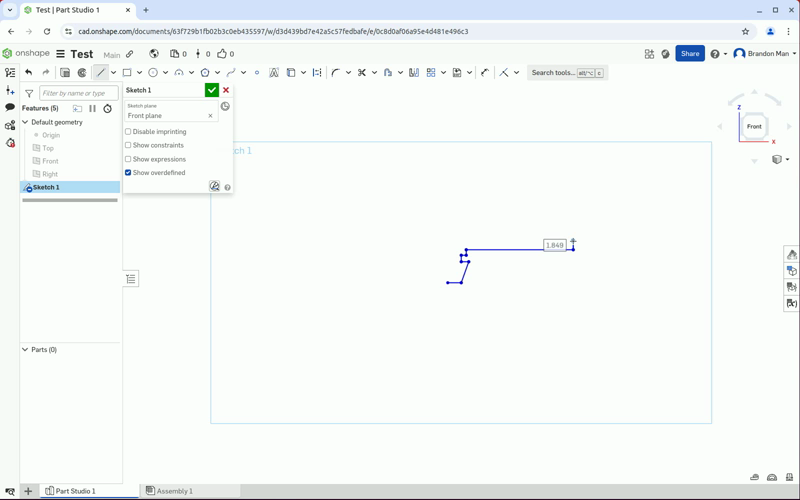
mouse_move(468, 240)
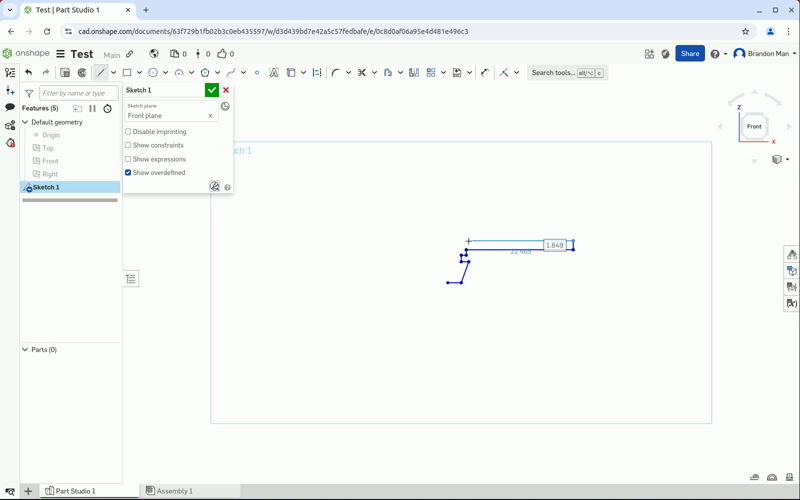
click(468, 240)
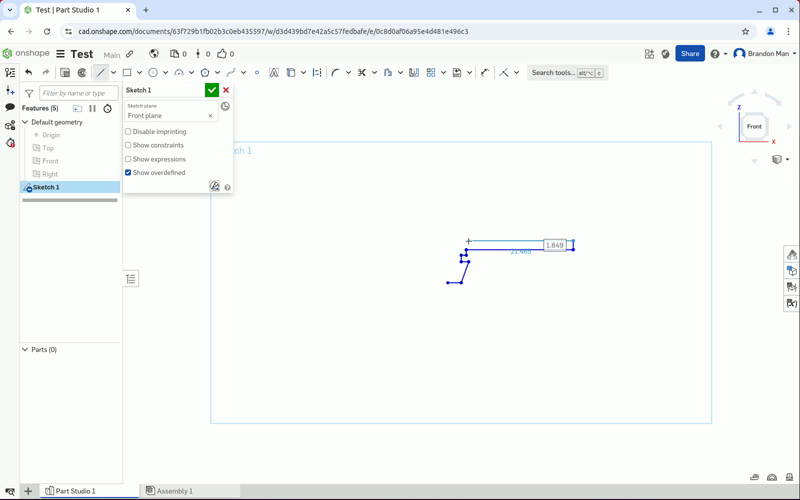
key_up(shift)
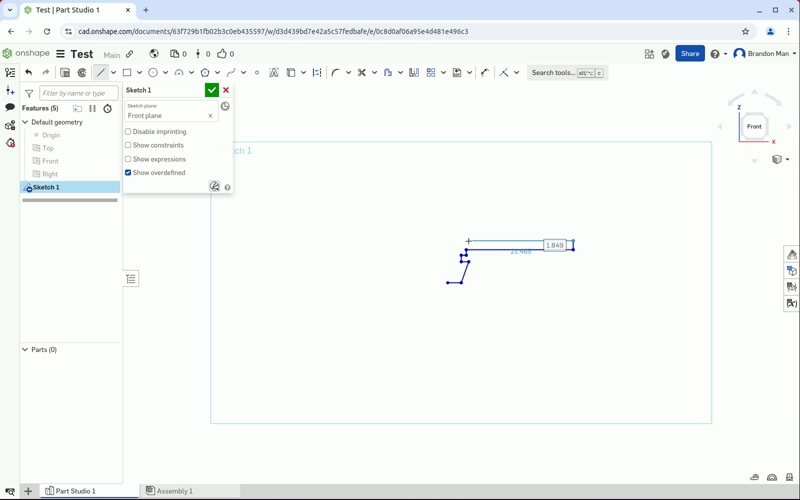
key_down(shift)
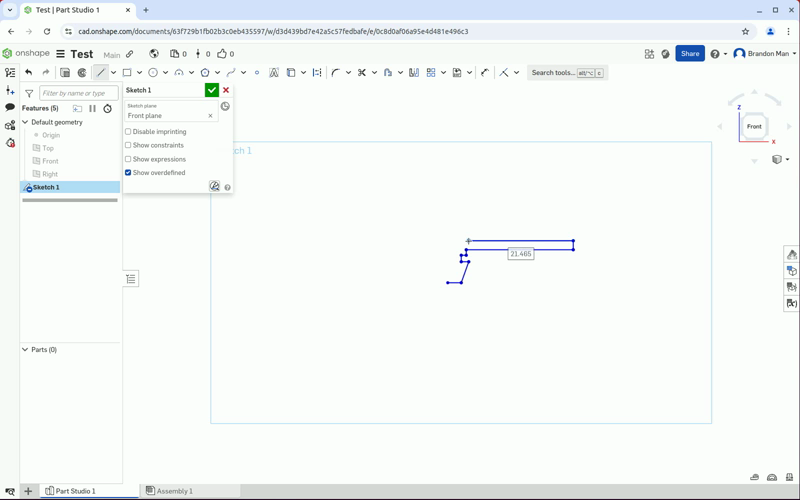
mouse_move(498, 240)
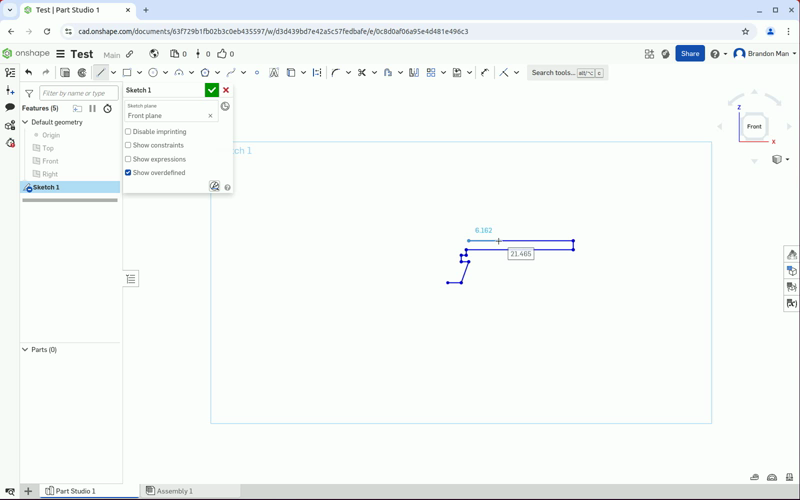
mouse_move(451, 251)
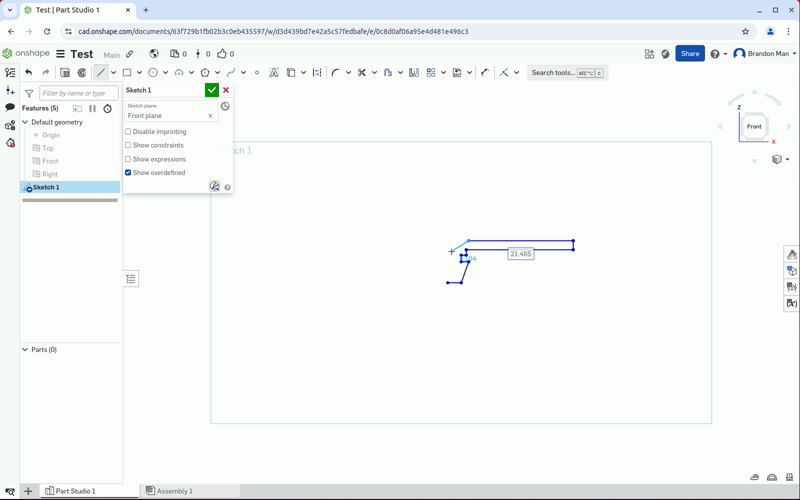
click(451, 251)
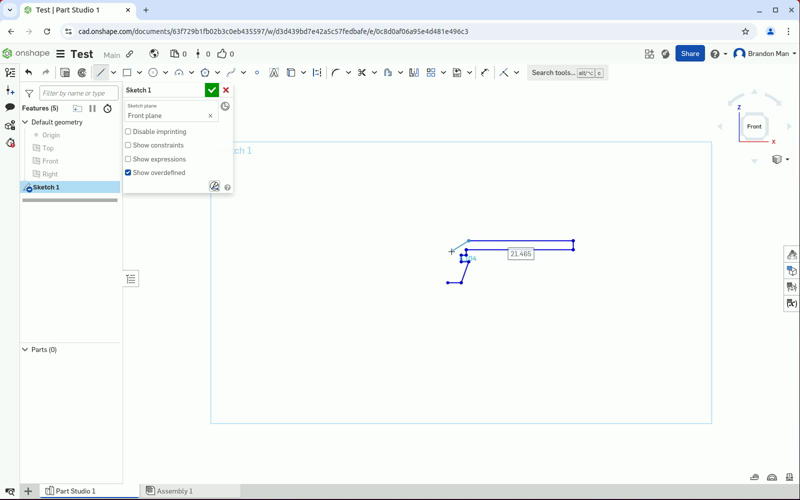
key_up(shift)
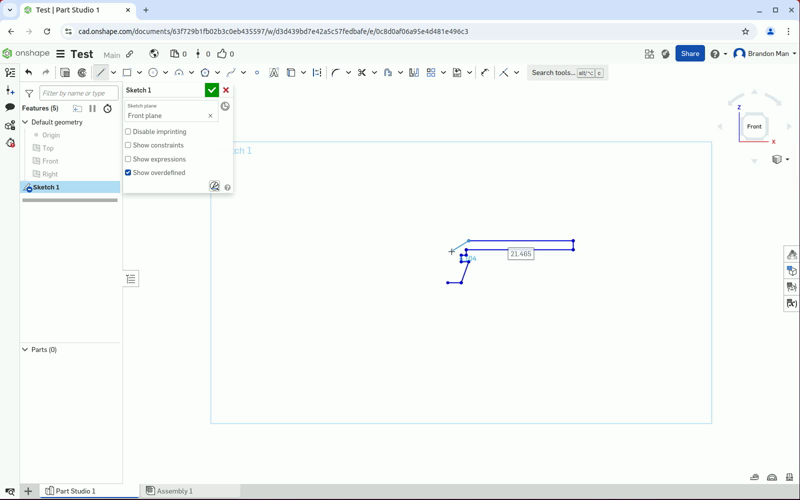
key_down(shift)
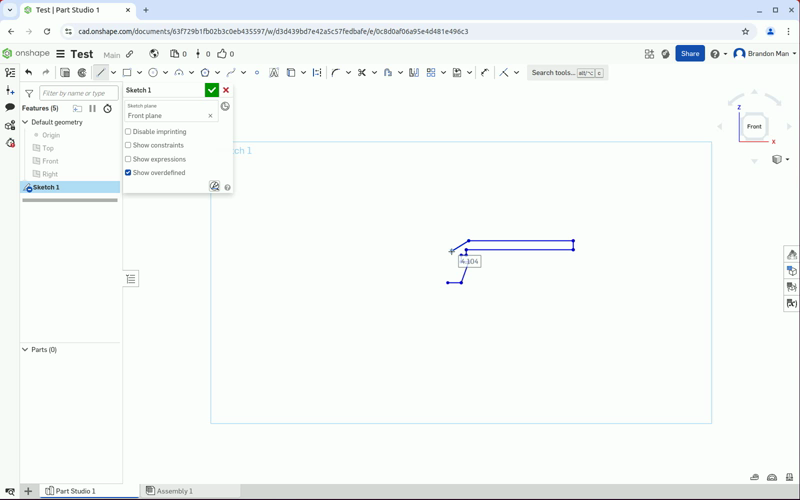
mouse_move(481, 251)
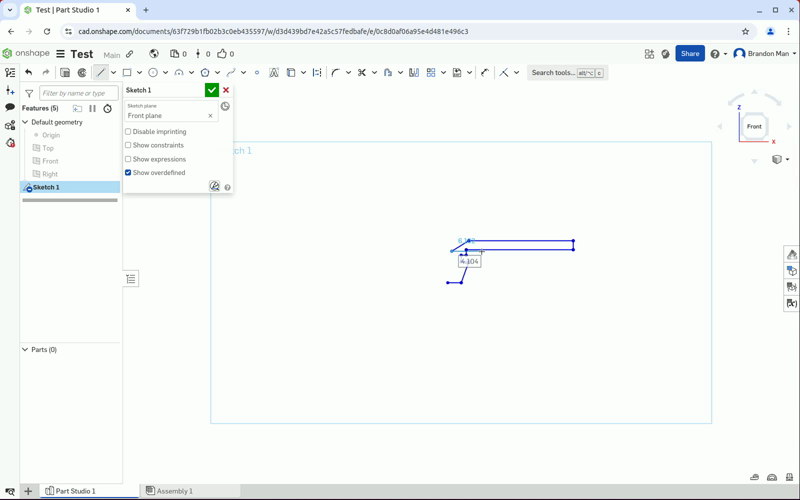
mouse_move(447, 258)
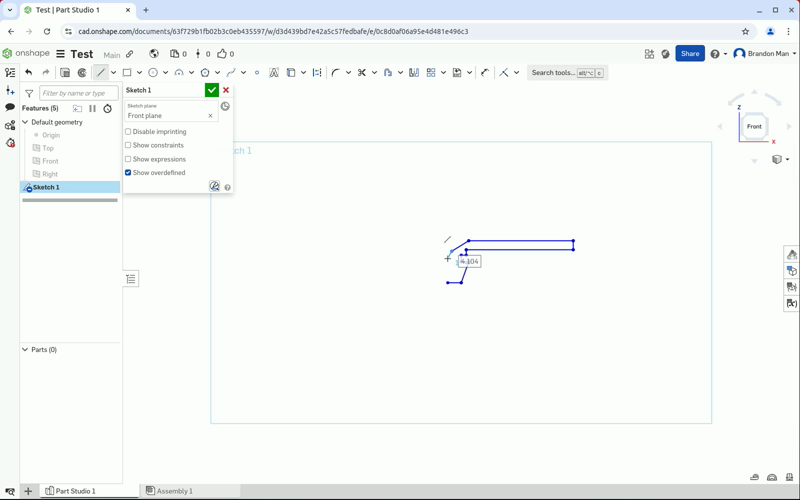
click(447, 258)
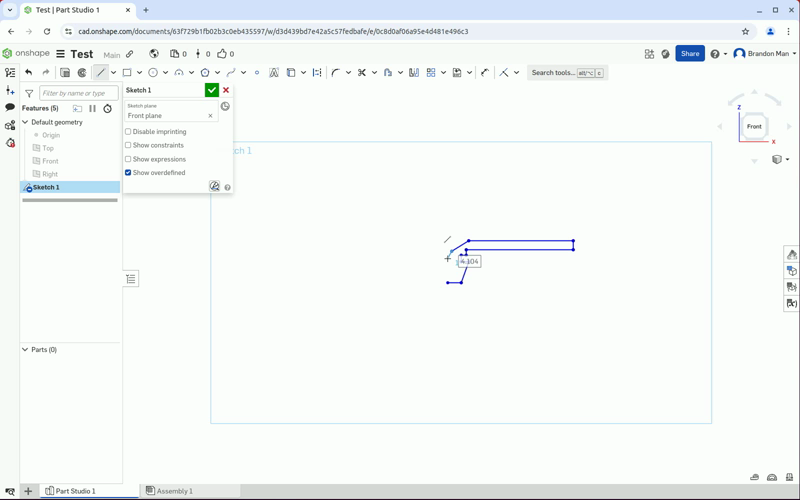
key_up(shift)
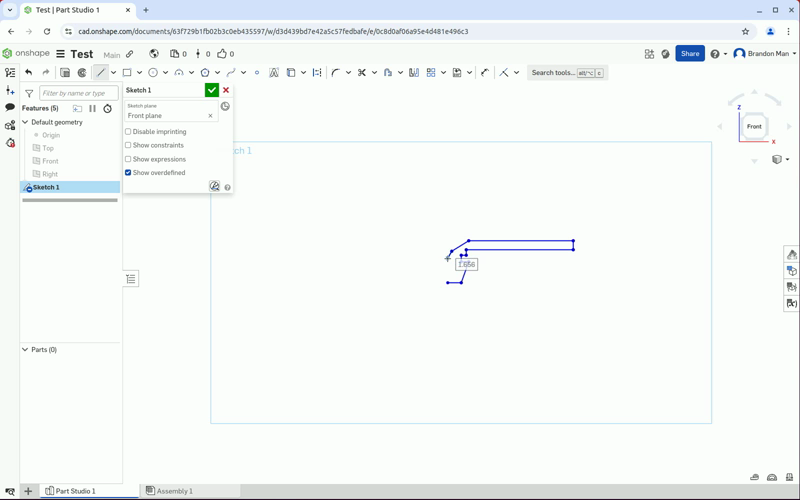
key_down(shift)
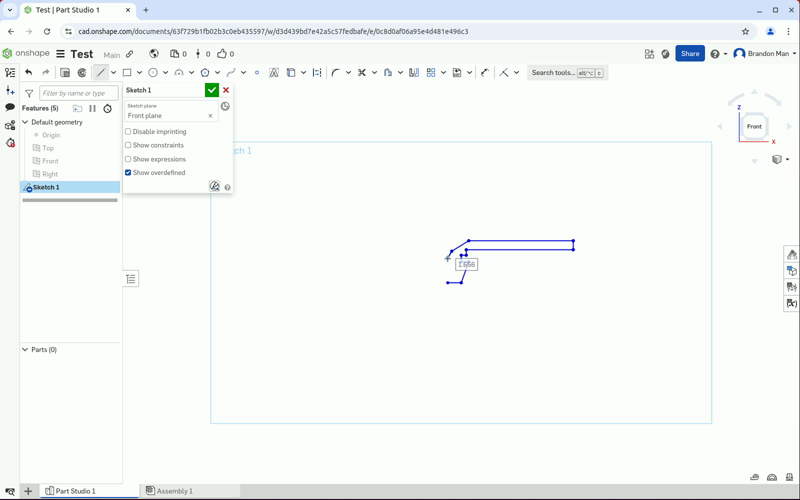
mouse_move(477, 258)
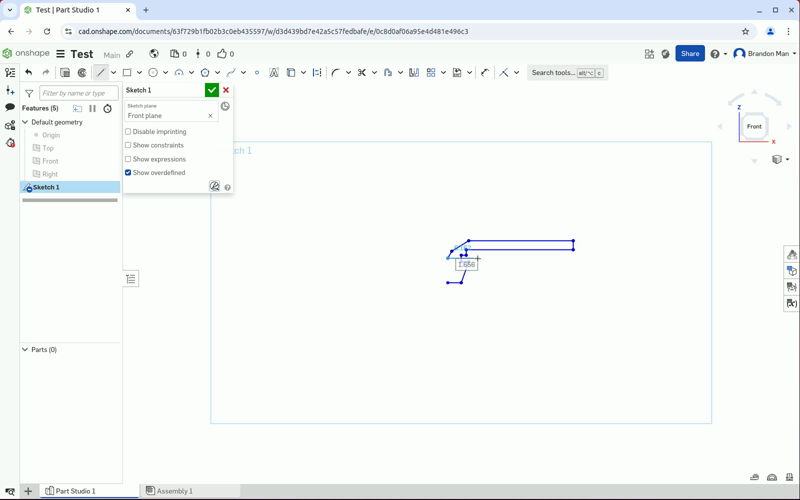
mouse_move(447, 261)
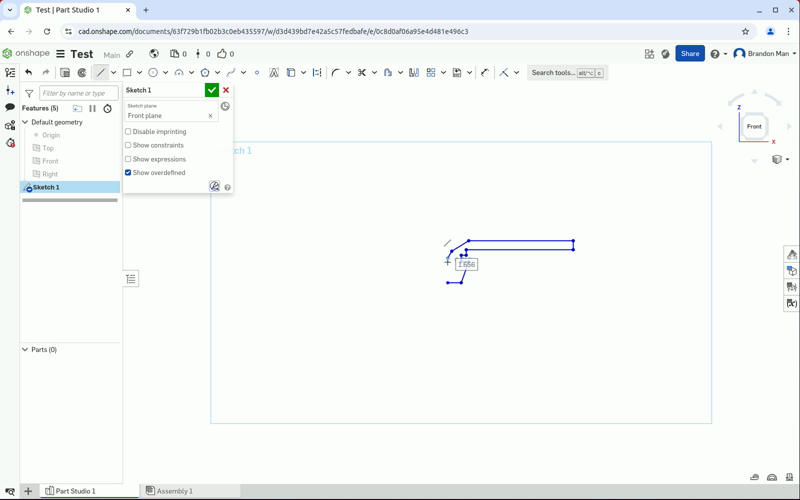
scroll(6)
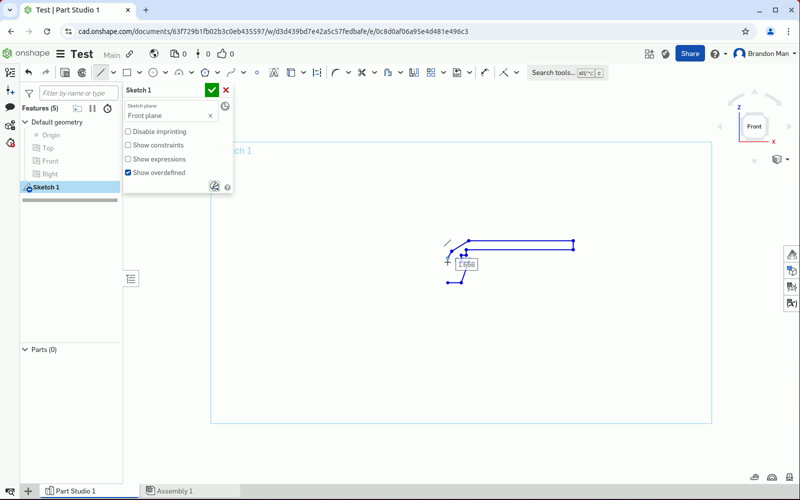
scroll(6)
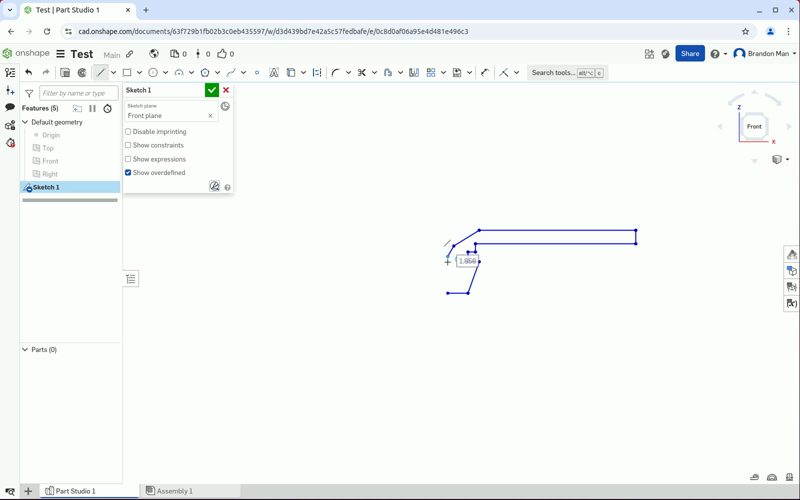
scroll(6)
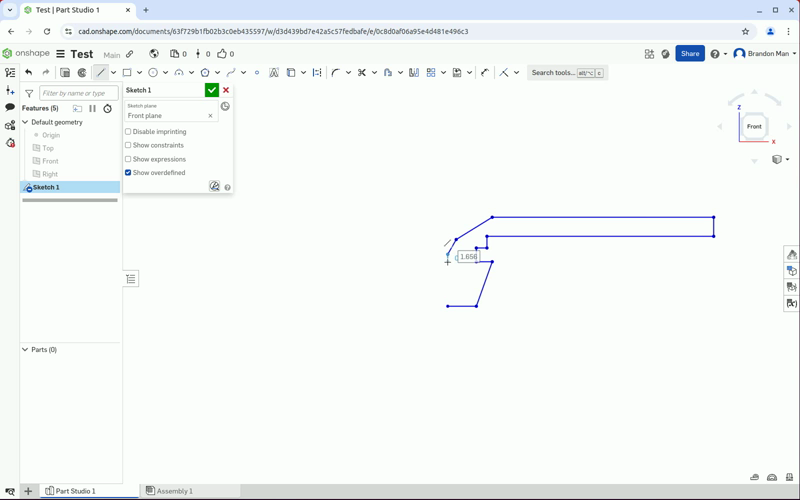
scroll(6)
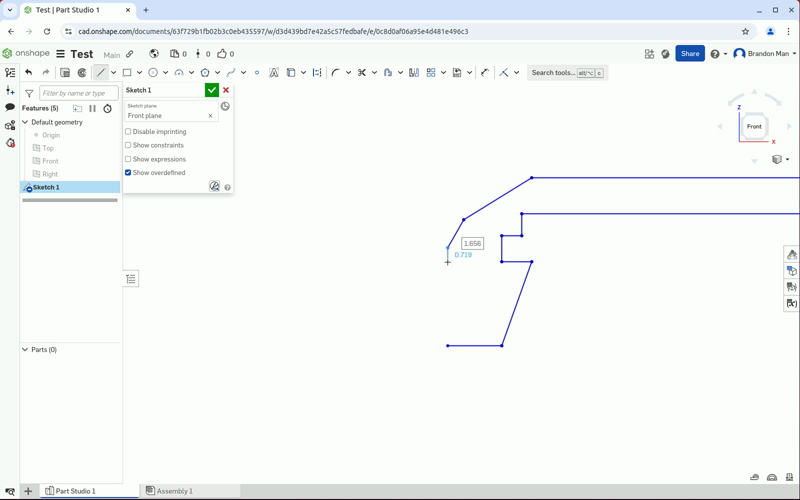
scroll(6)
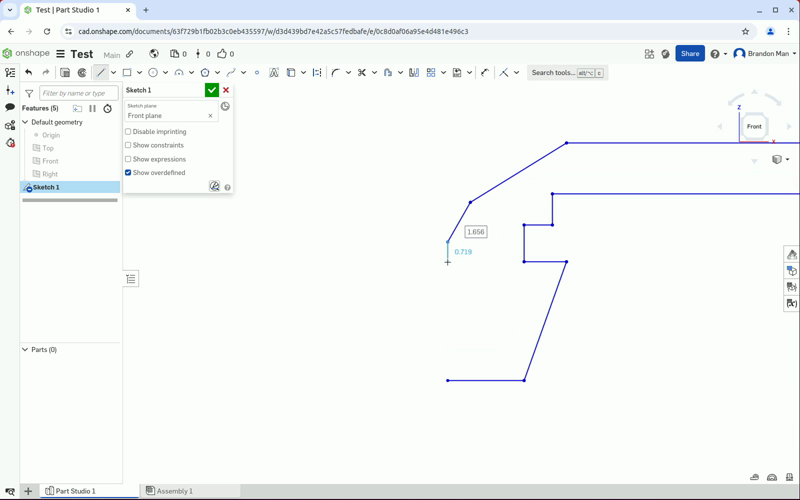
scroll(6)
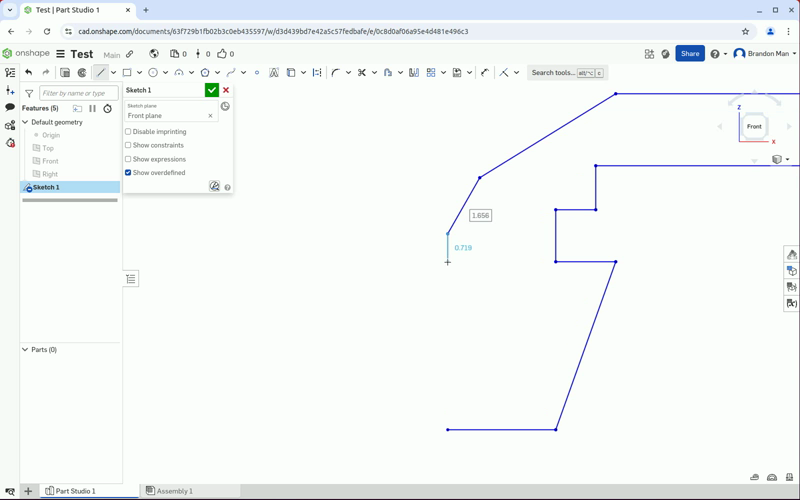
scroll(6)
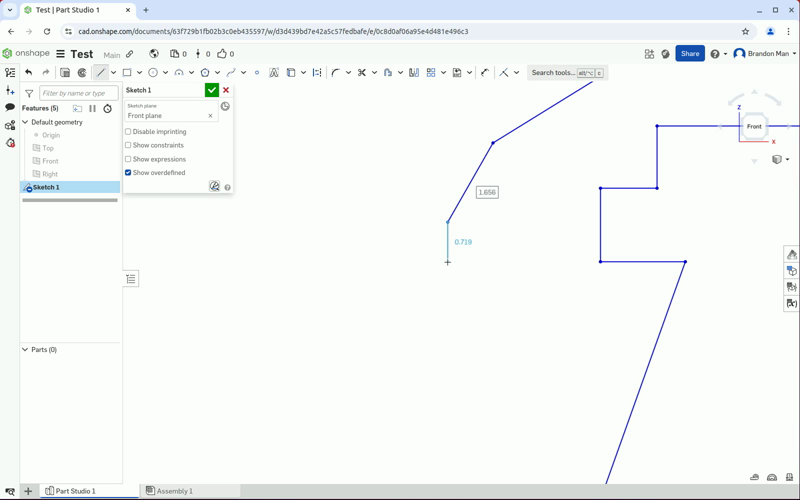
click(447, 261)
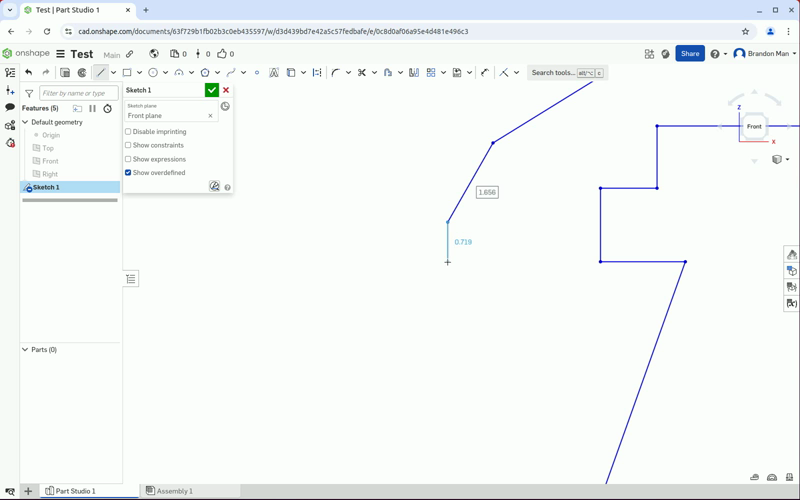
scroll(-6)
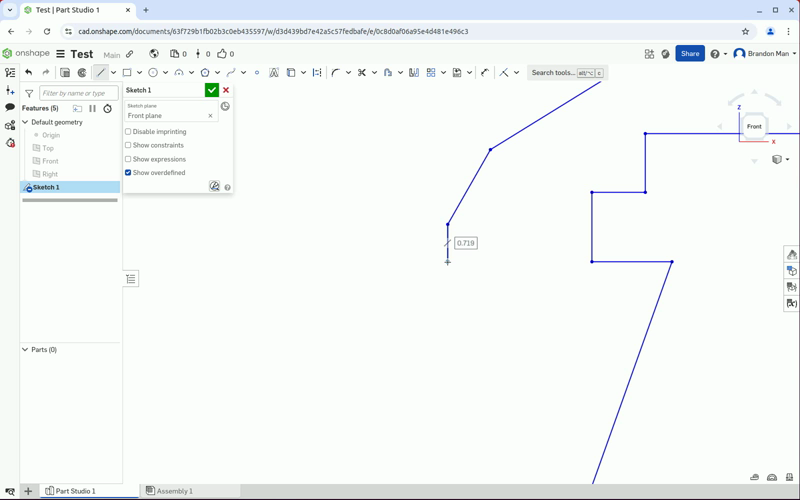
scroll(-6)
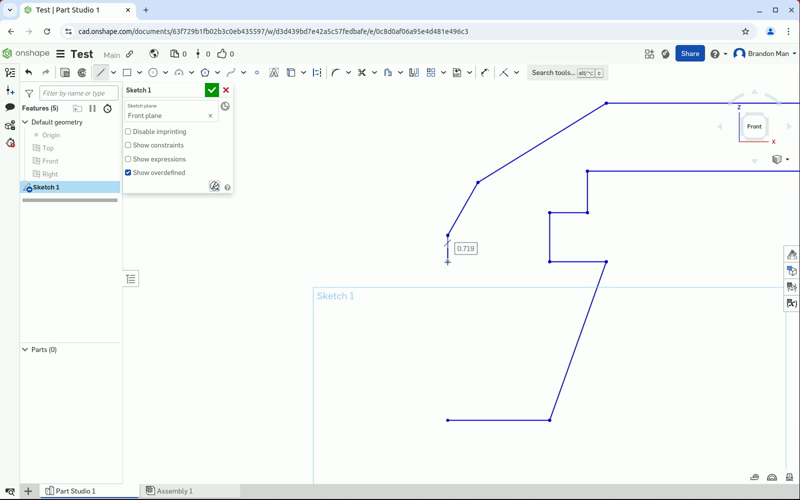
scroll(-6)
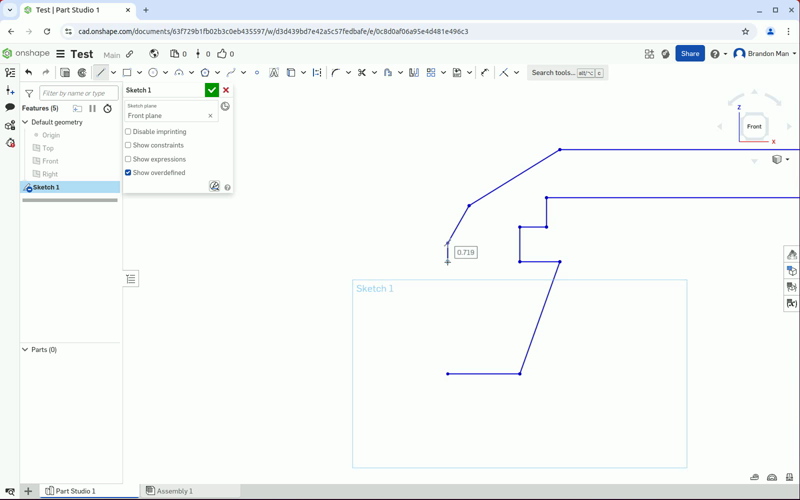
scroll(-6)
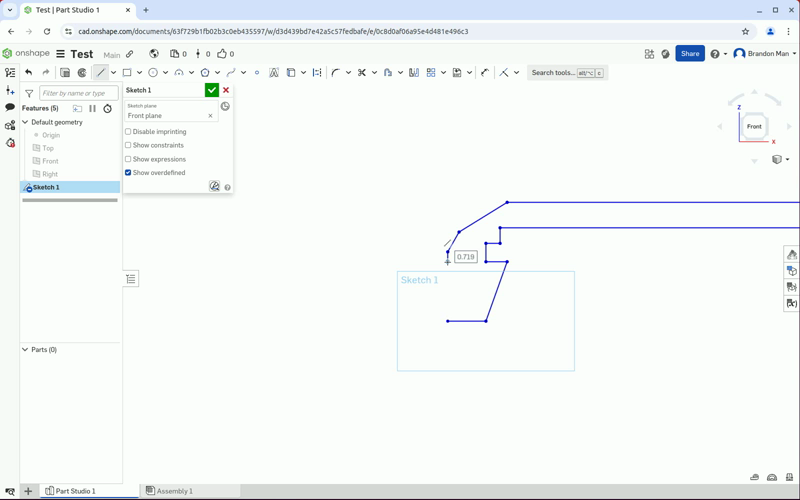
scroll(-6)
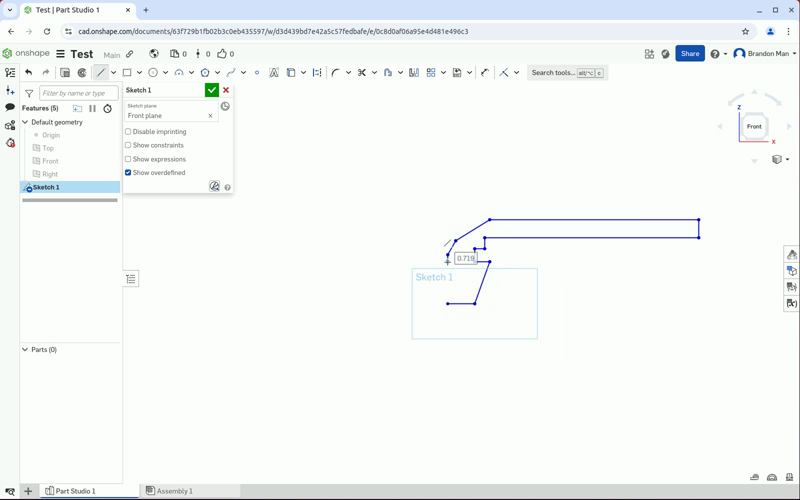
scroll(-6)
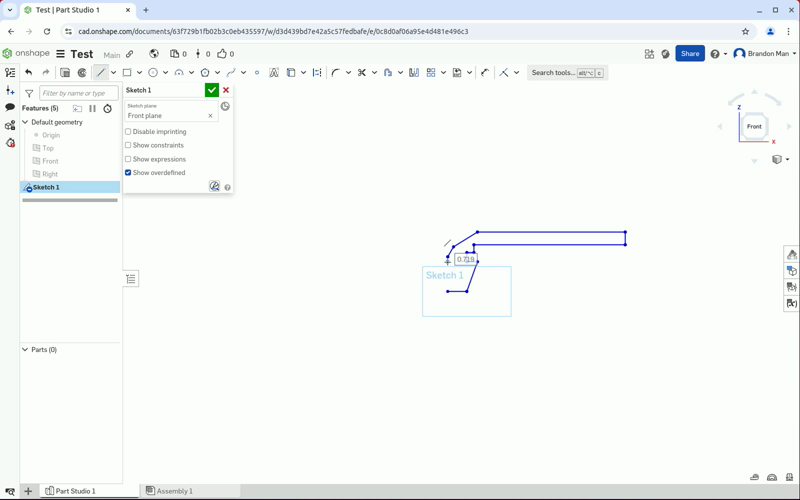
scroll(-6)
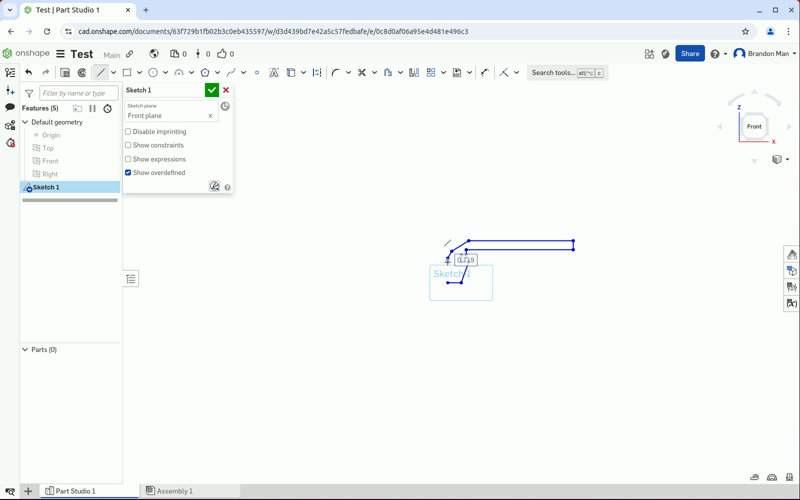
key_up(shift)
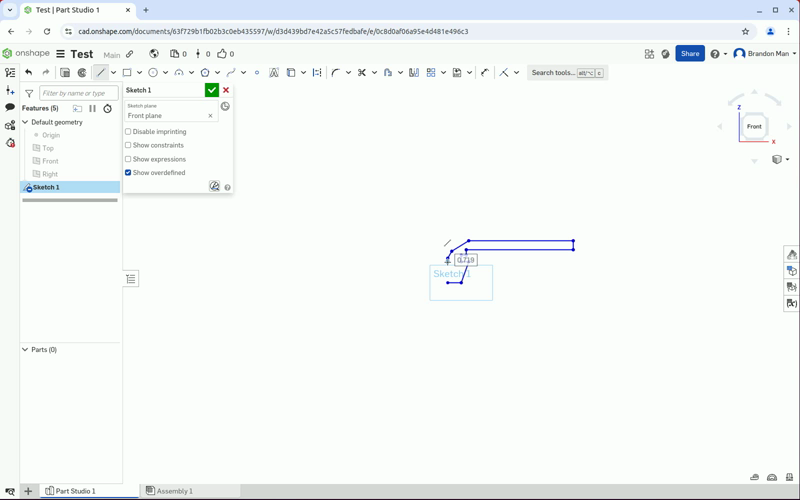
key_down(shift)
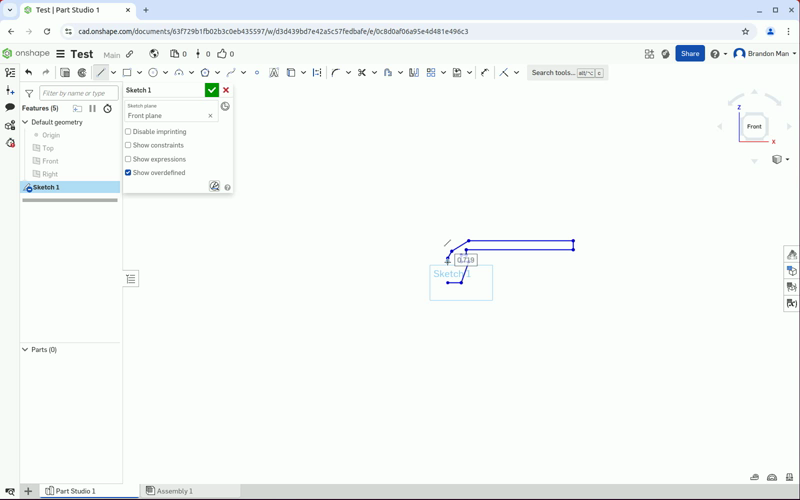
mouse_move(477, 261)
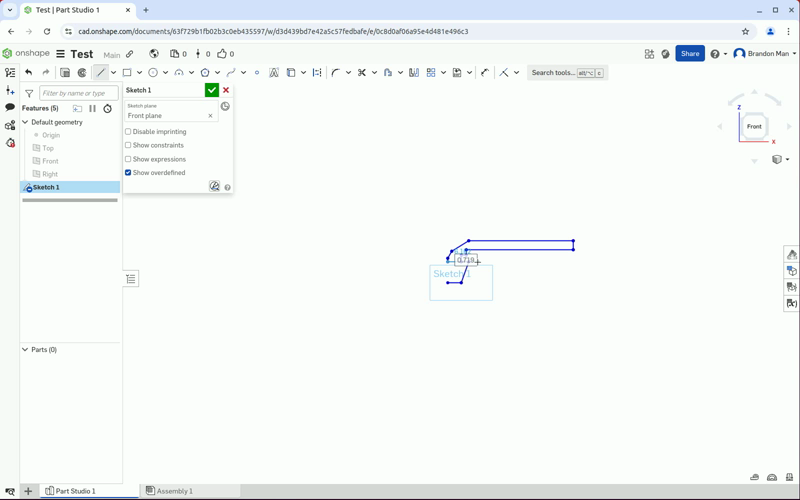
mouse_move(451, 261)
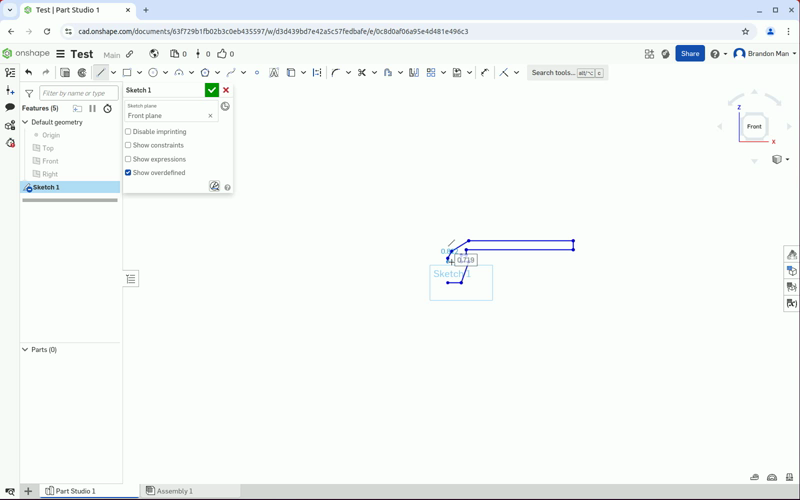
scroll(6)
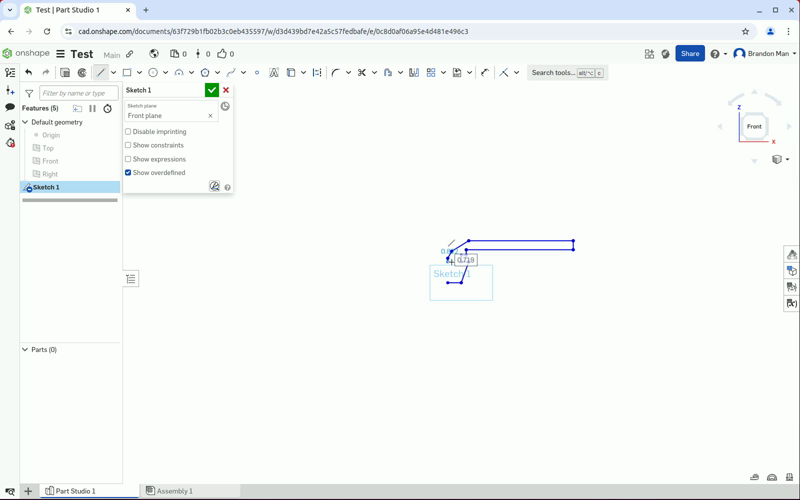
scroll(6)
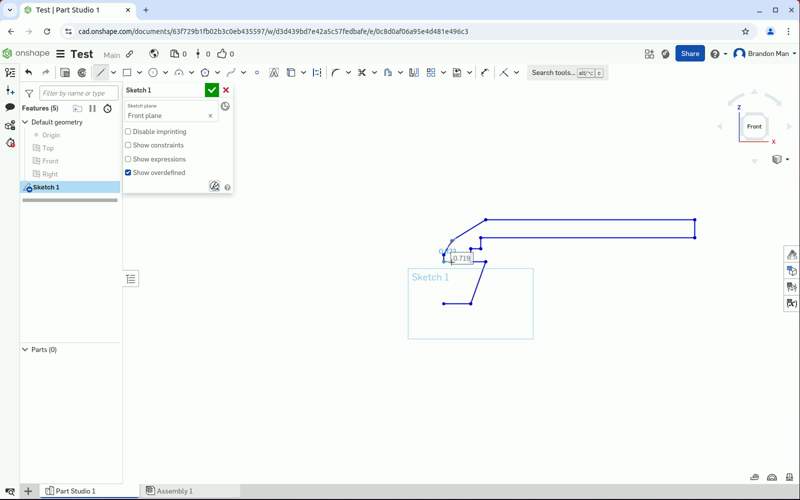
scroll(6)
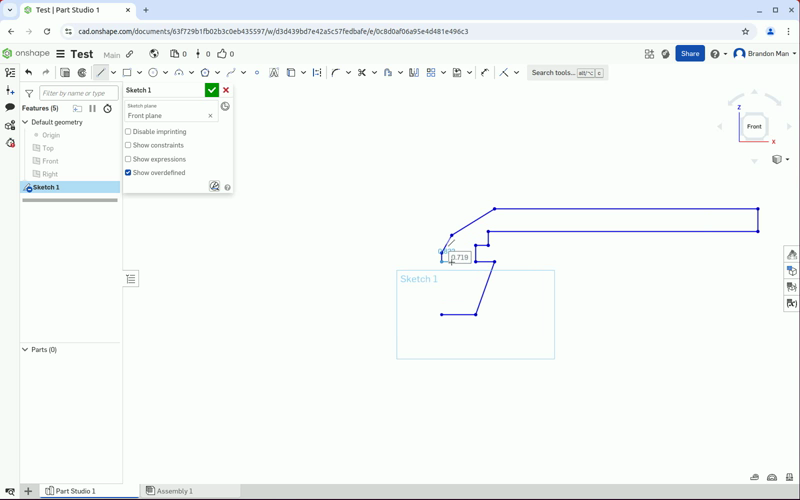
scroll(6)
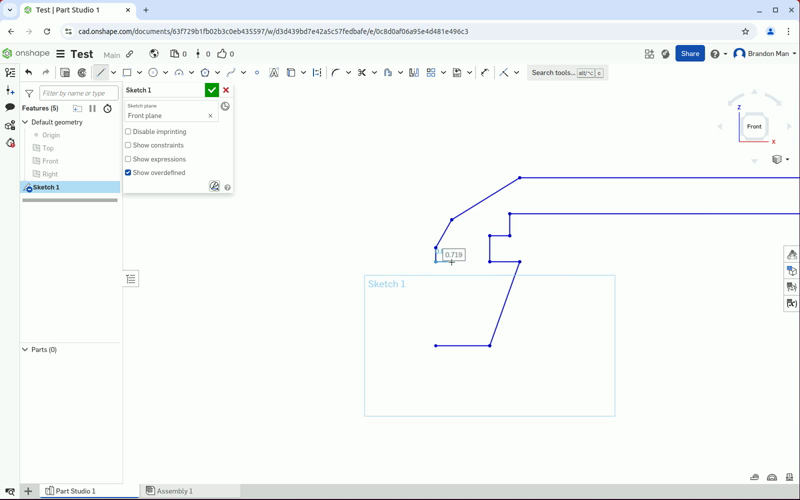
scroll(6)
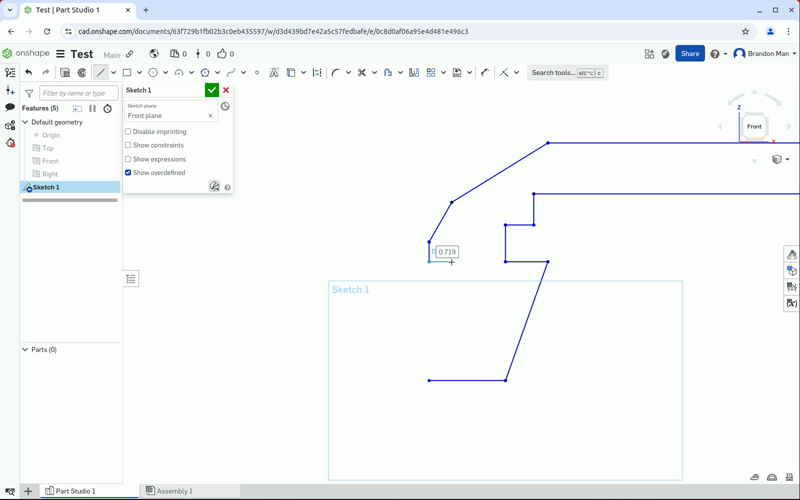
scroll(6)
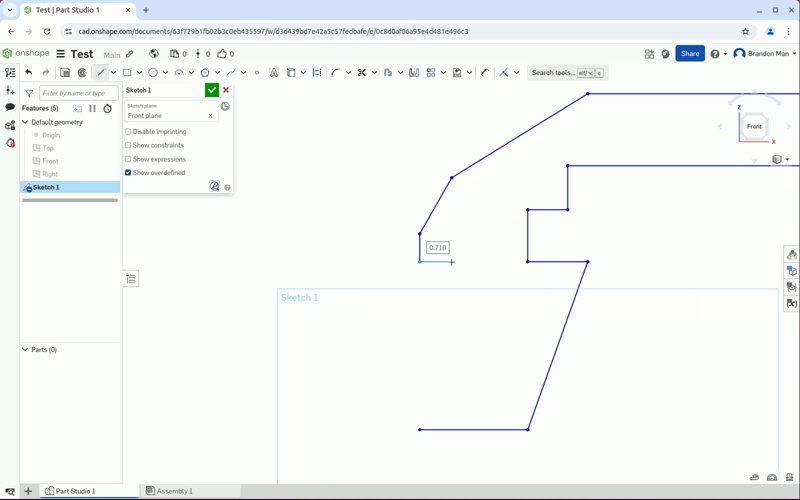
scroll(6)
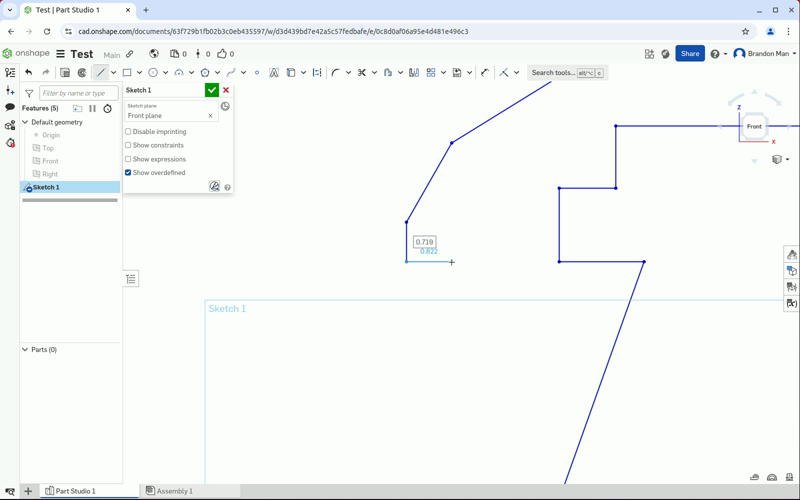
click(451, 261)
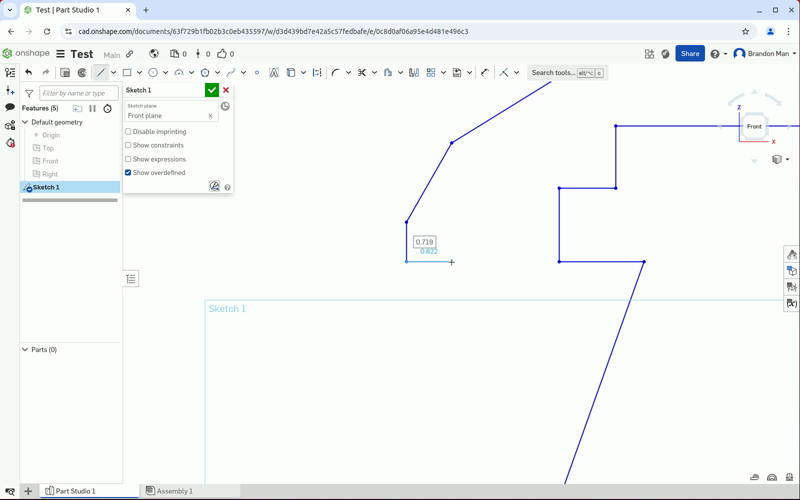
scroll(-6)
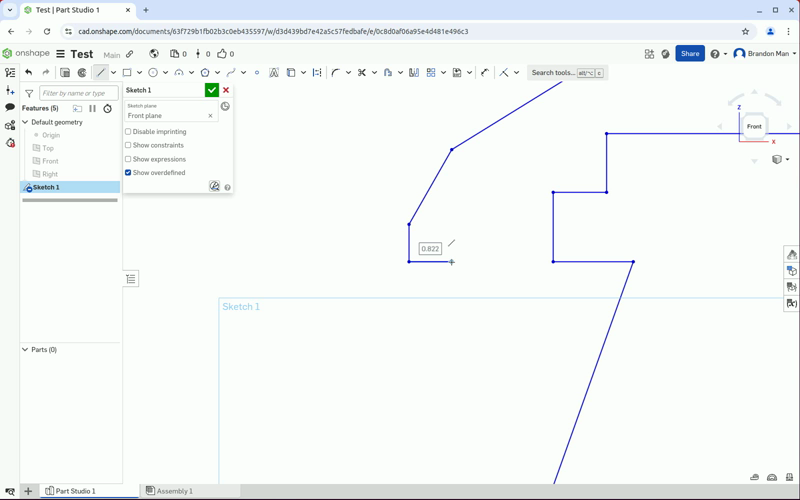
scroll(-6)
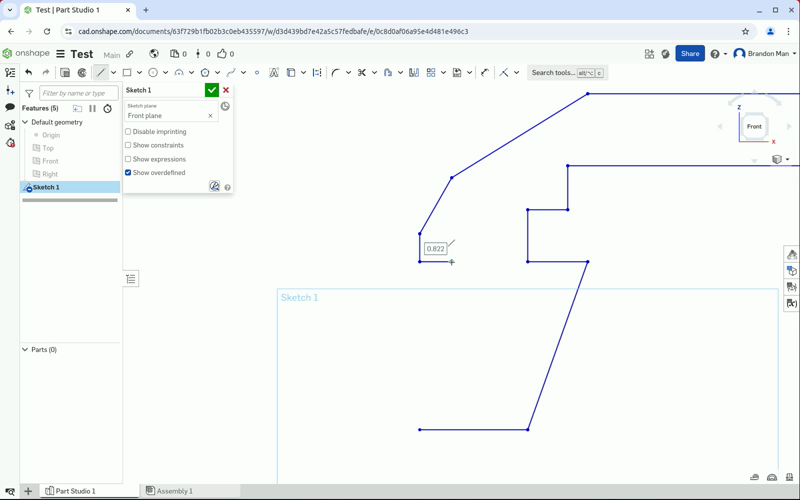
scroll(-6)
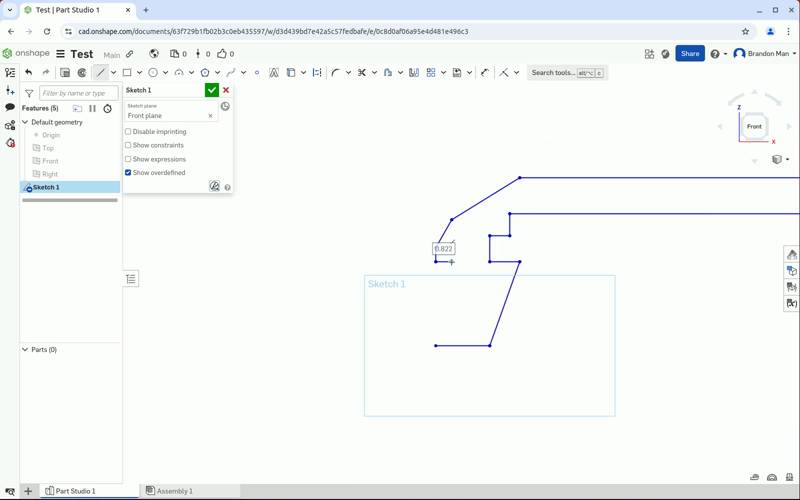
scroll(-6)
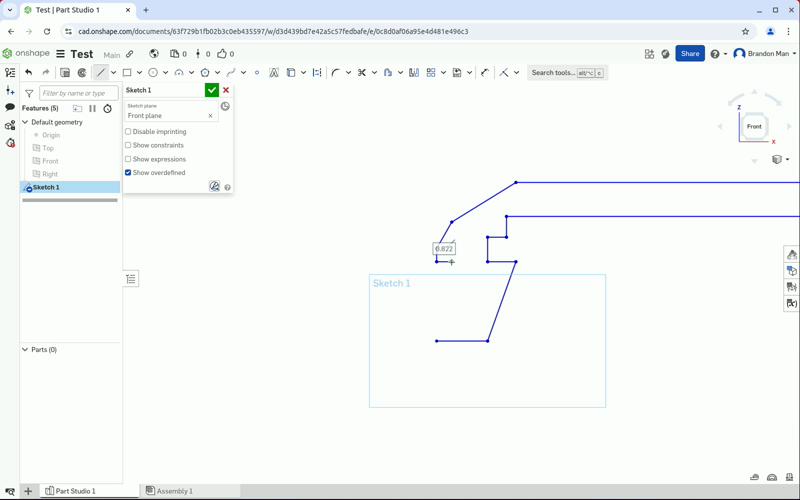
scroll(-6)
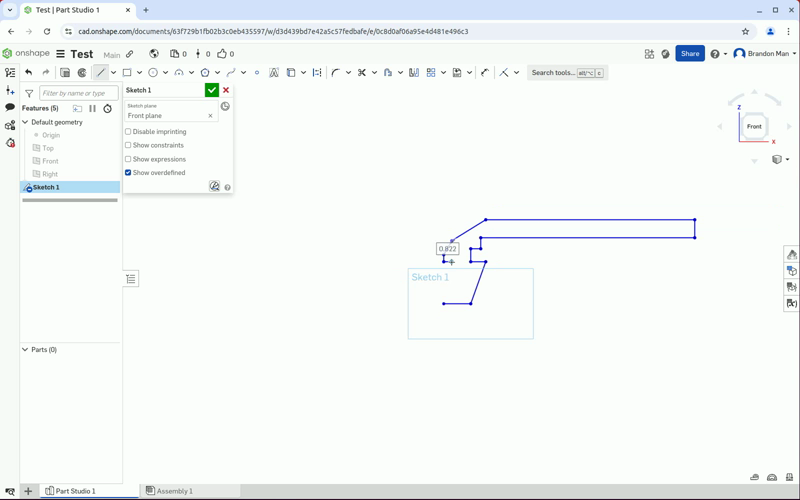
scroll(-6)
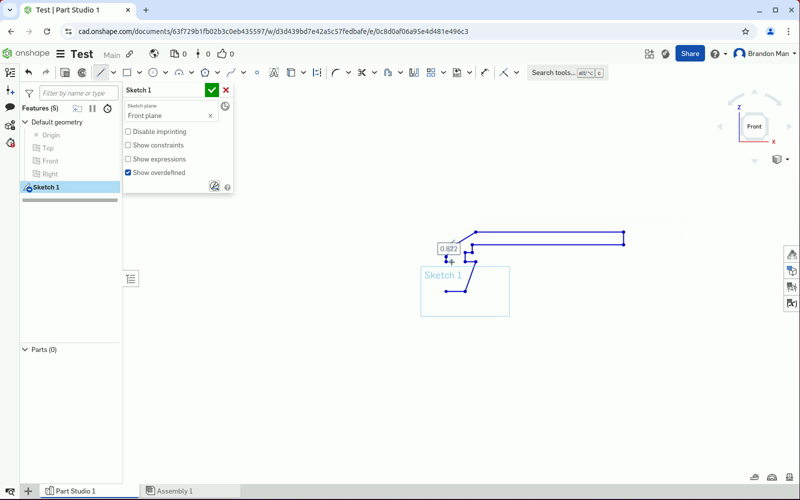
scroll(-6)
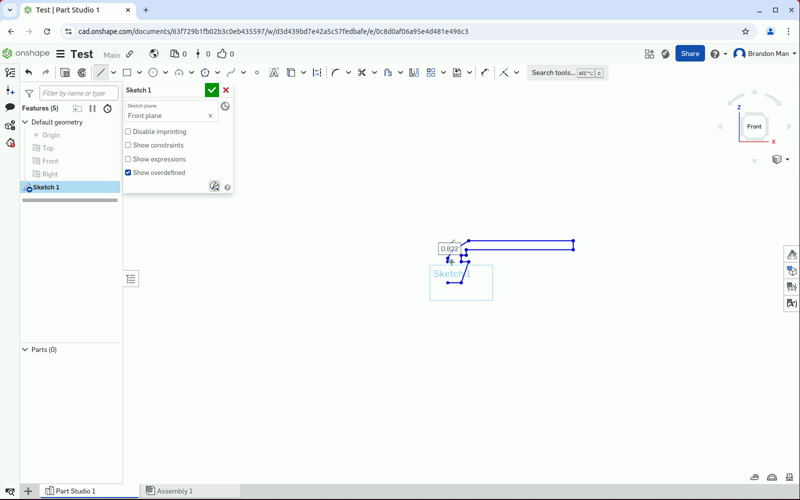
key_up(shift)
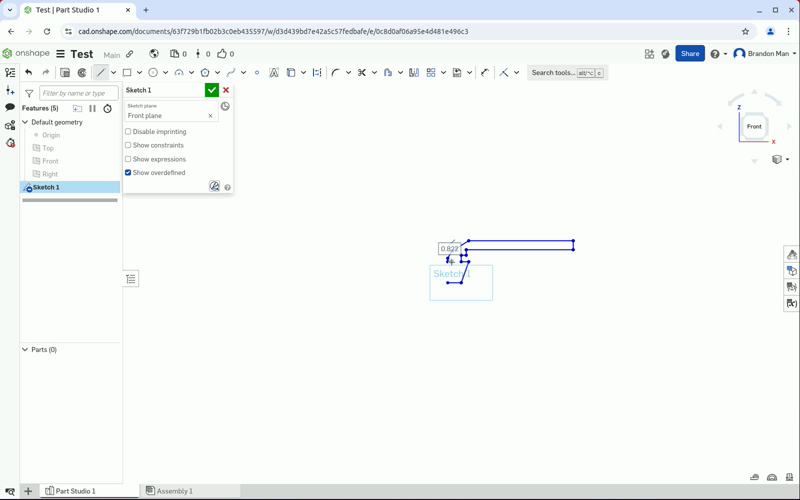
mouse_move(481, 261)
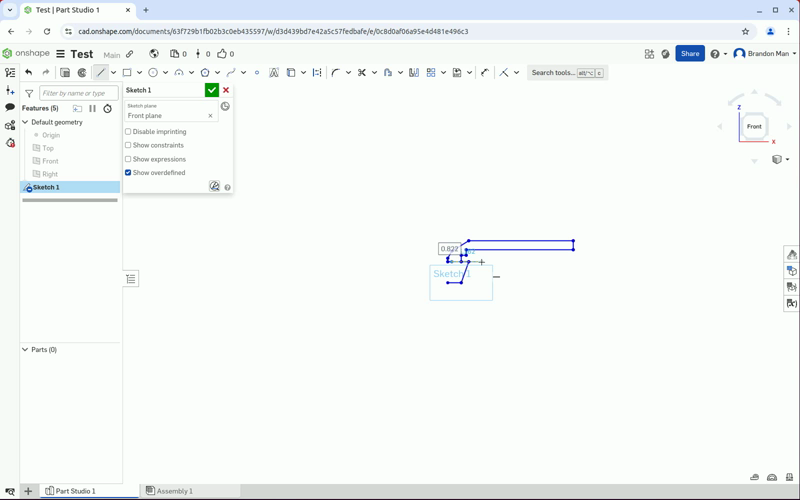
key_down(shift)
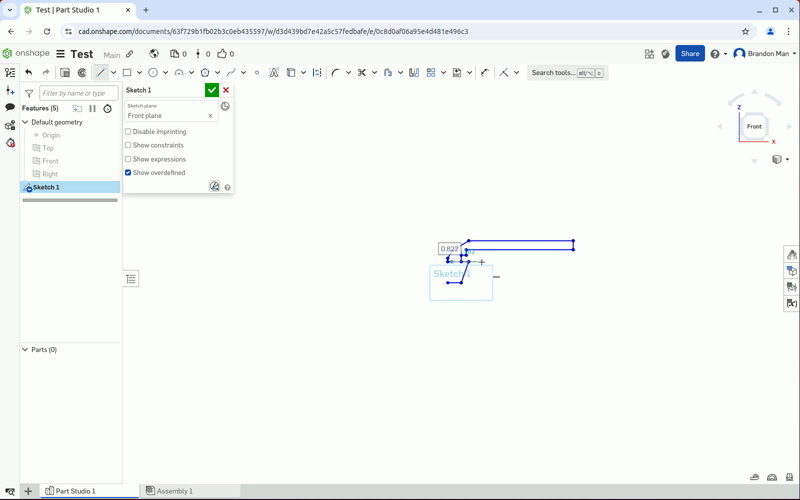
mouse_move(447, 282)
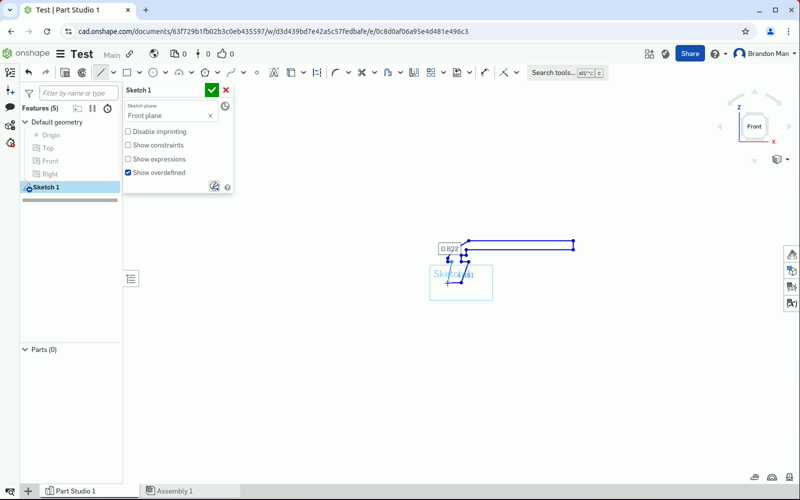
key_up(shift)
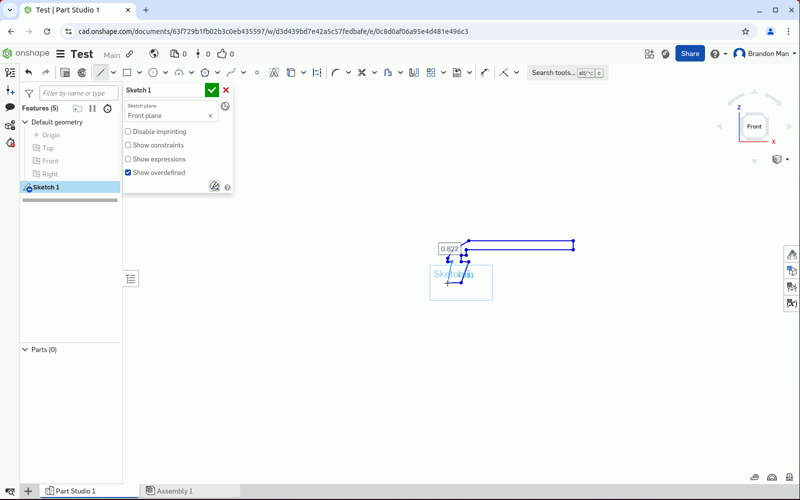
click(447, 282)
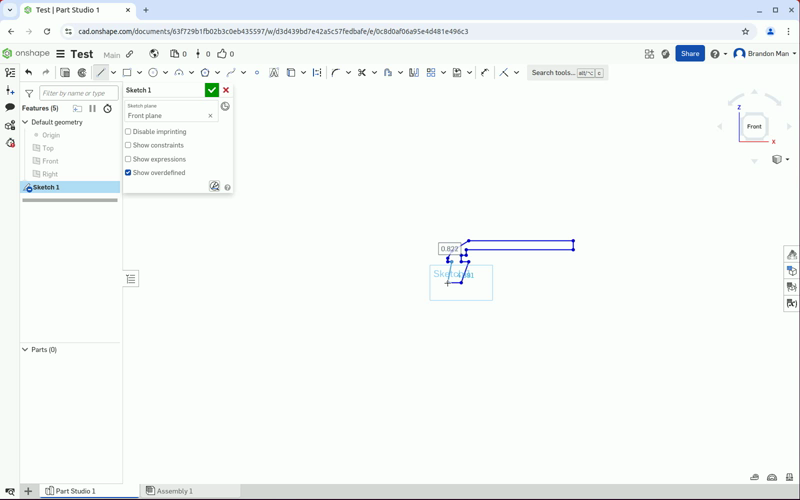
key(esc)
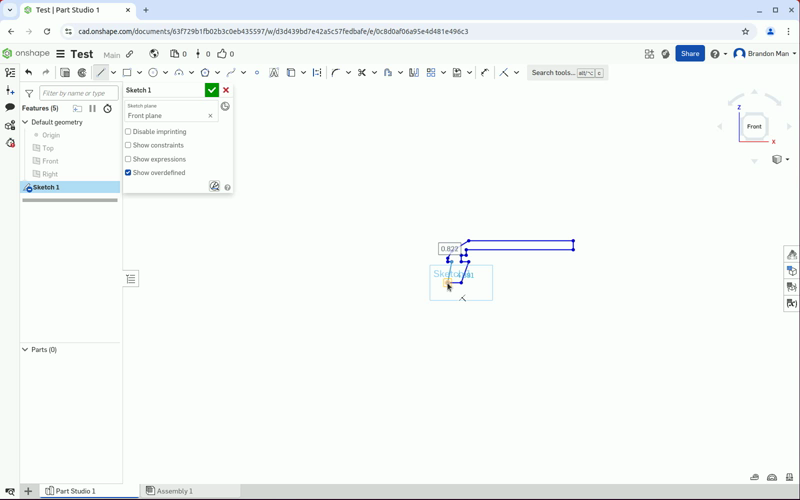
mouse_move(459, 264)
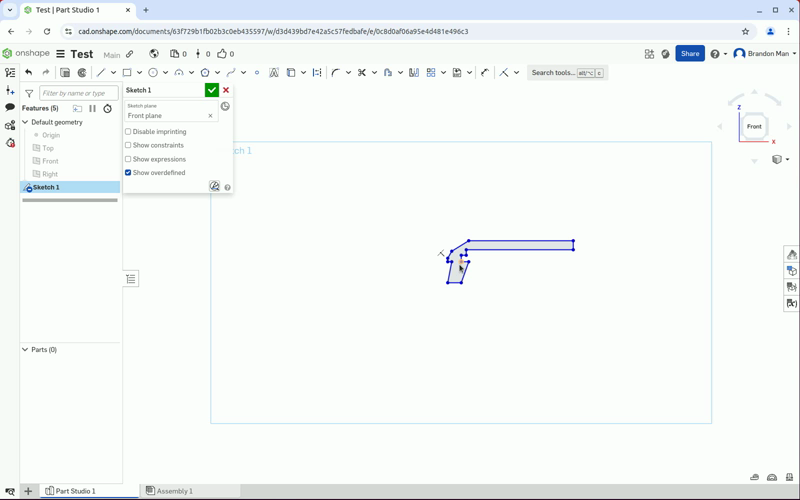
scroll(6)
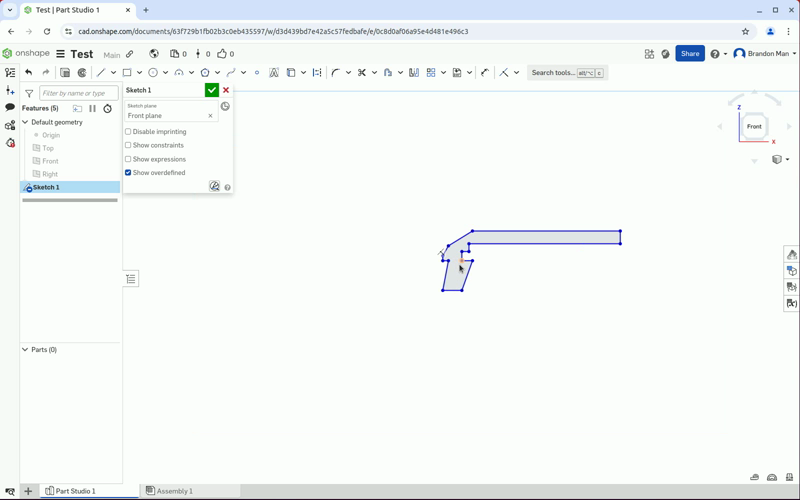
scroll(6)
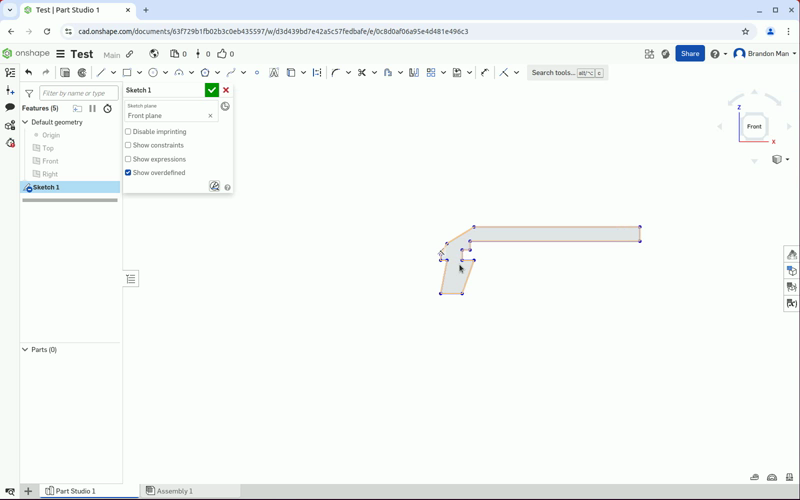
scroll(6)
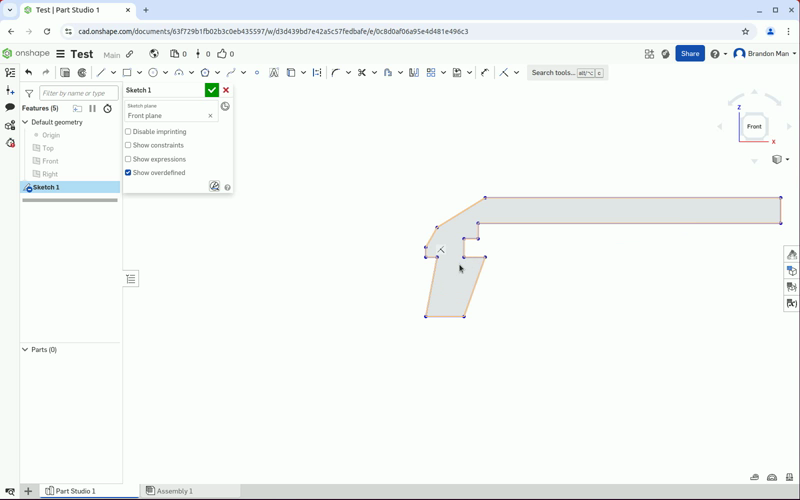
scroll(6)
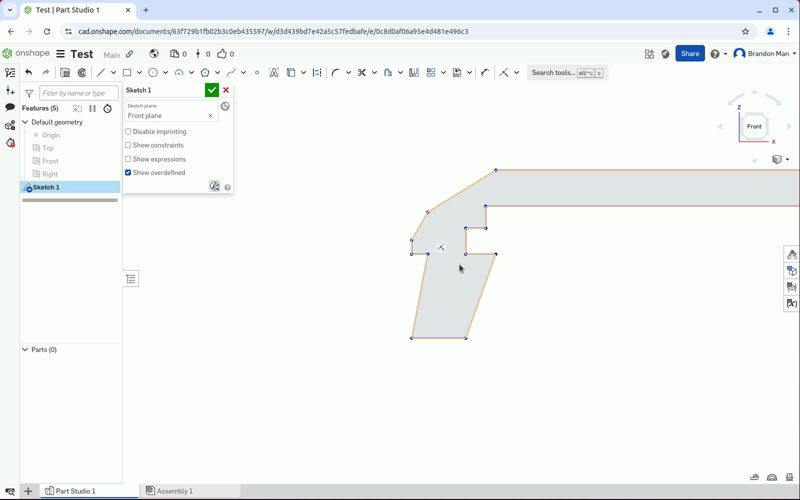
scroll(6)
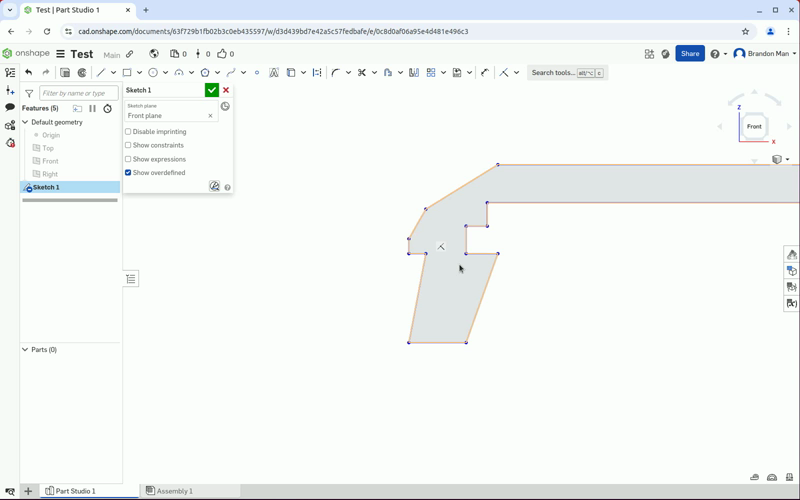
scroll(6)
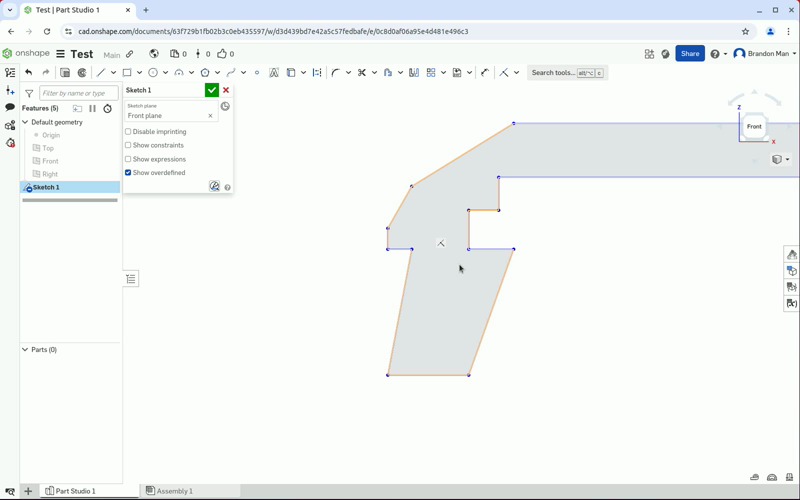
scroll(6)
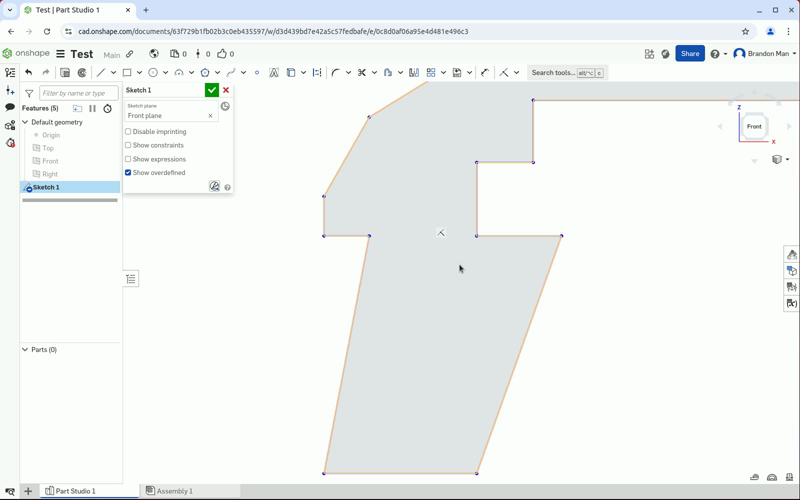
click(459, 264)
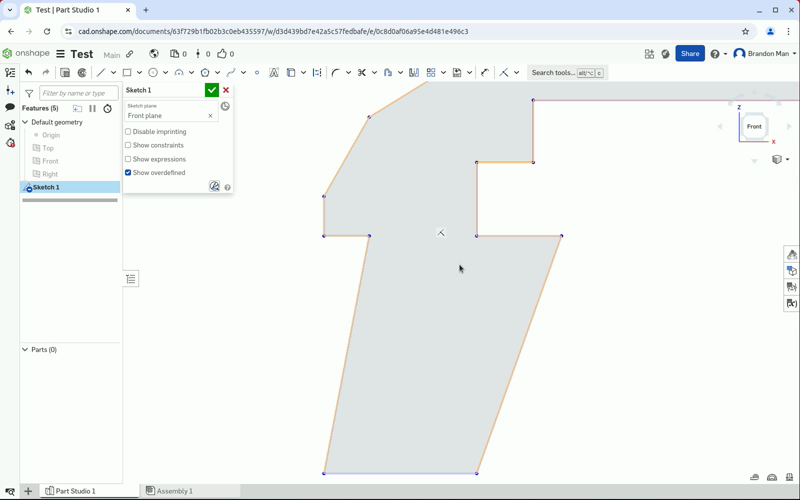
scroll(-6)
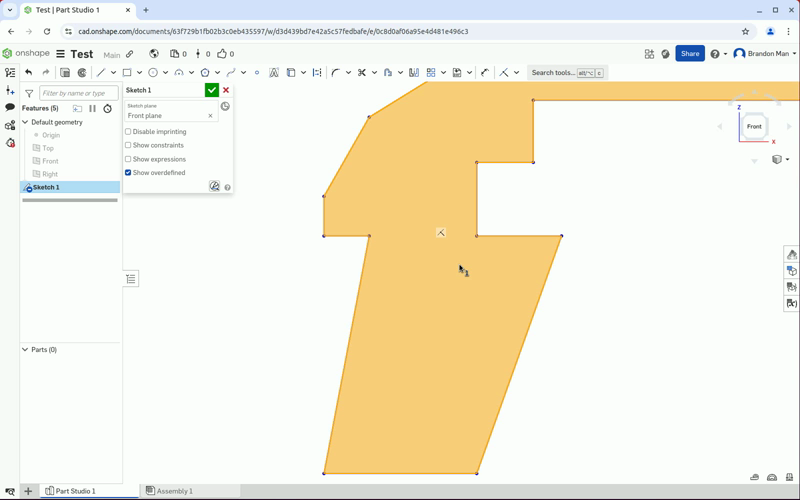
scroll(-6)
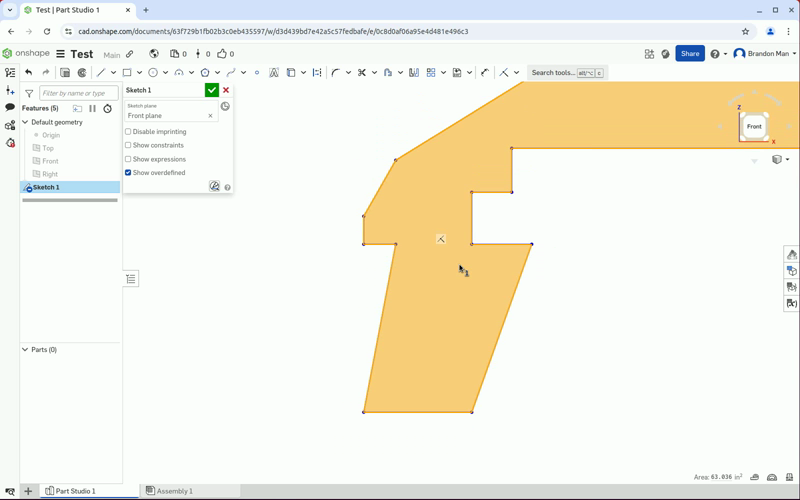
scroll(-6)
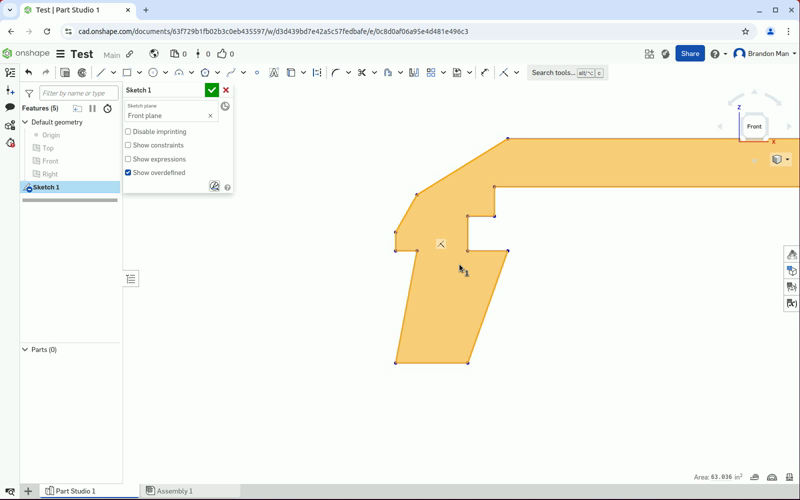
scroll(-6)
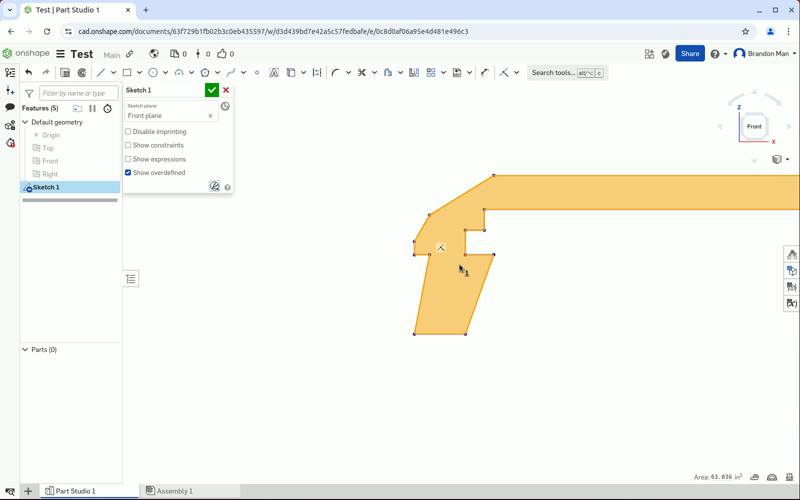
scroll(-6)
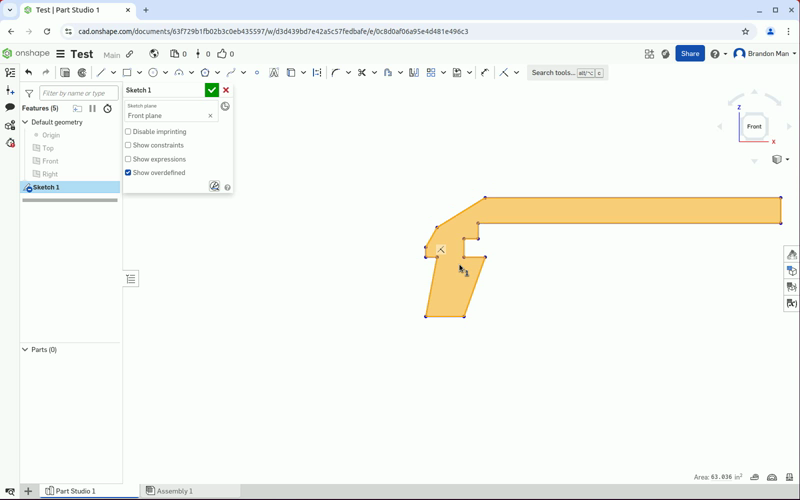
scroll(-6)
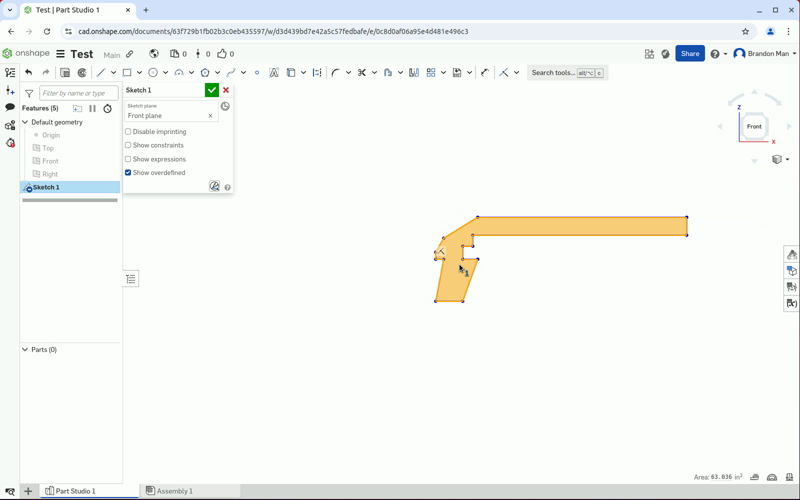
scroll(-6)
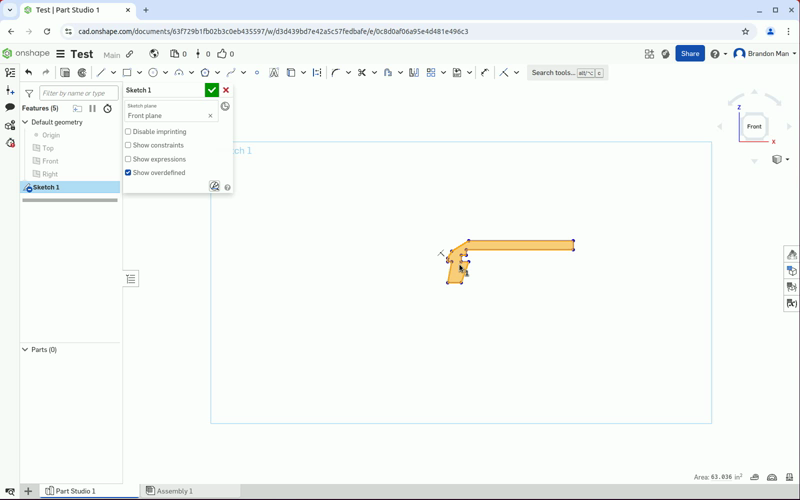
mouse_move(73, 352)
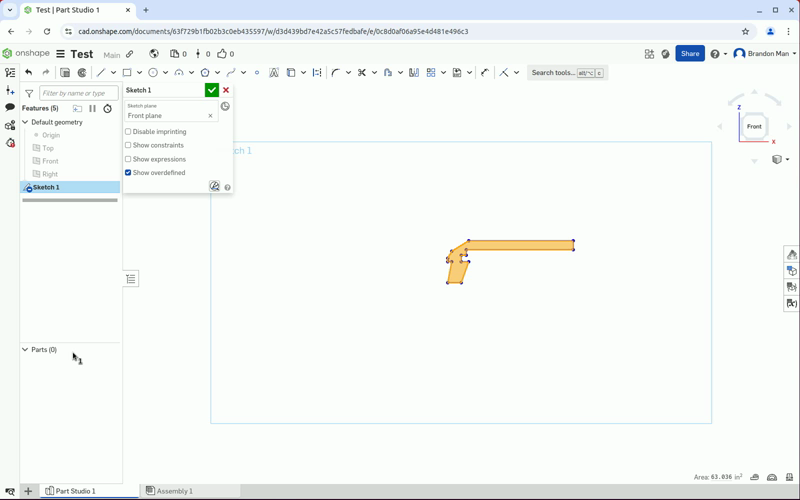
key(shift+y)
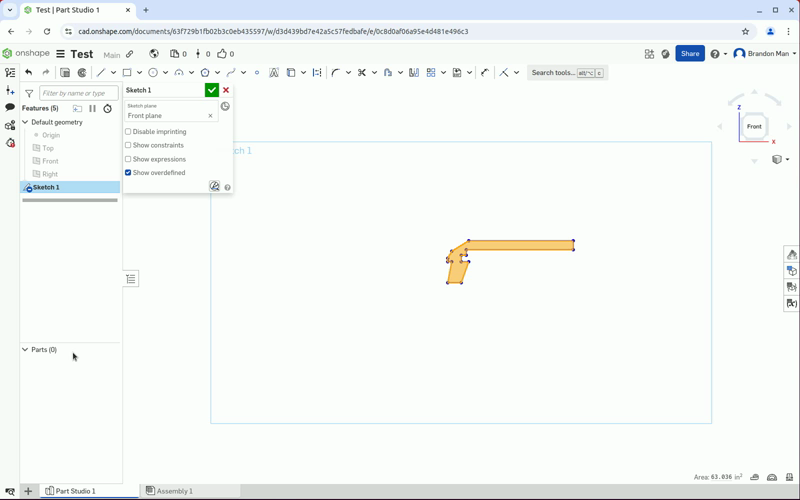
key(shift+e)
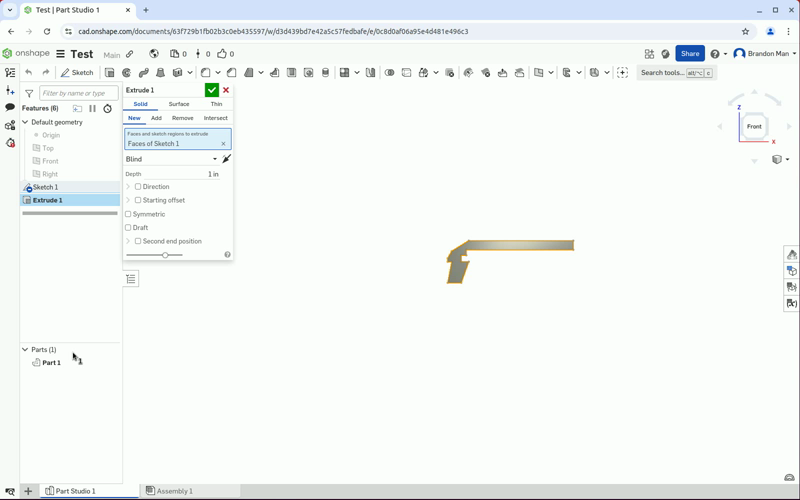
mouse_move(143, 106)
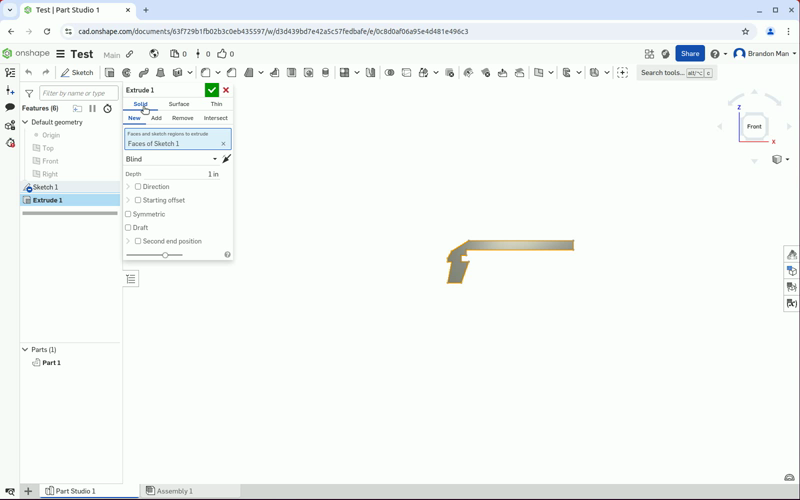
click(143, 106)
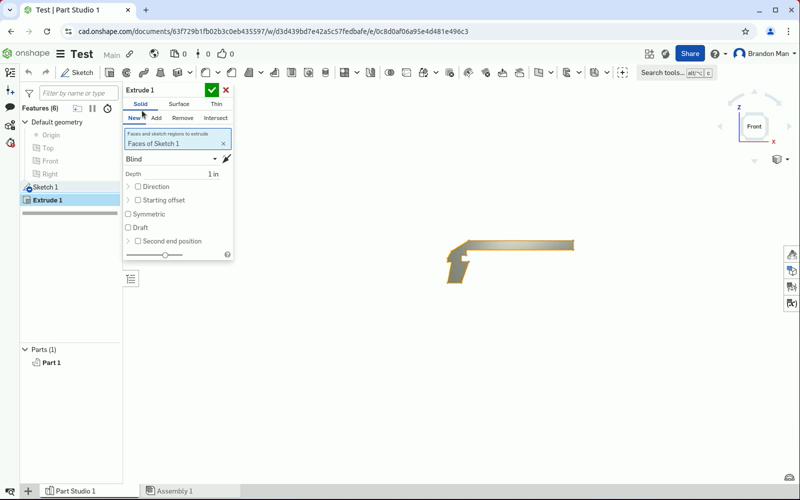
mouse_move(137, 120)
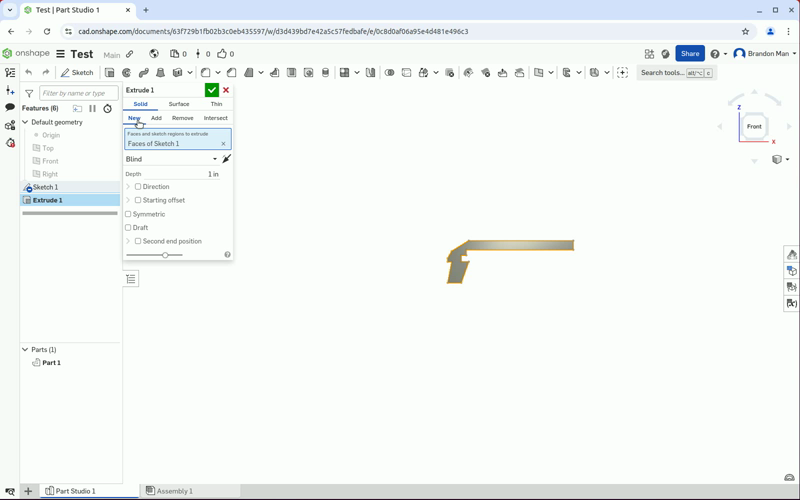
click(137, 120)
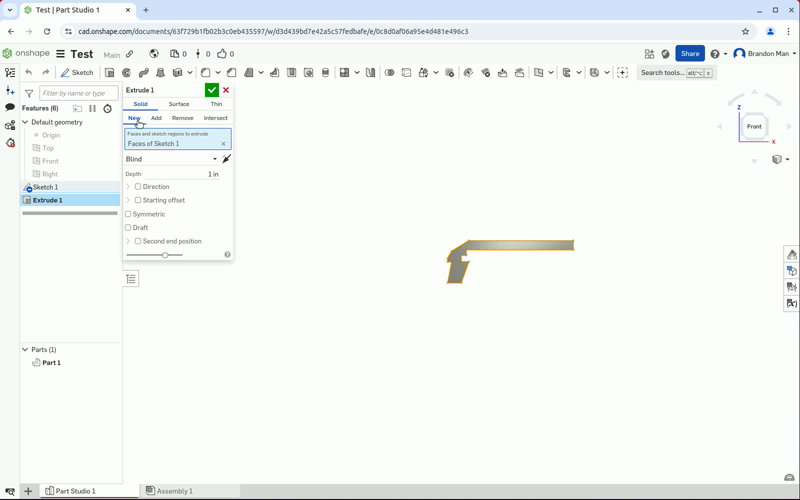
key(tab, 4)
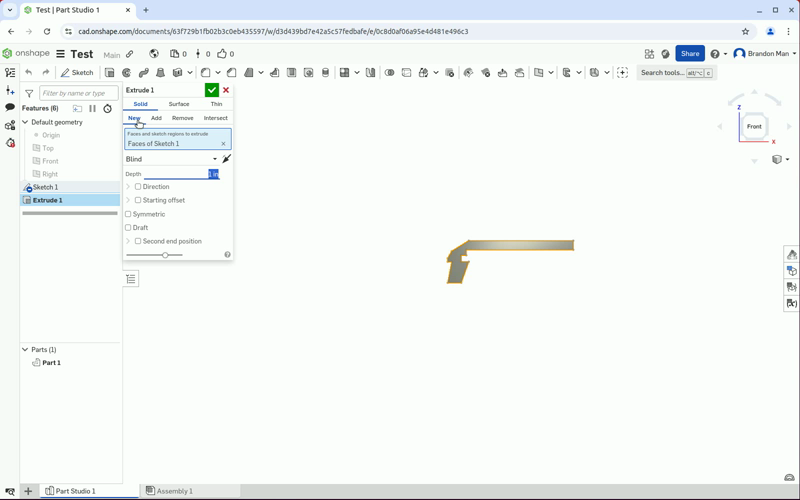
text(8.666)
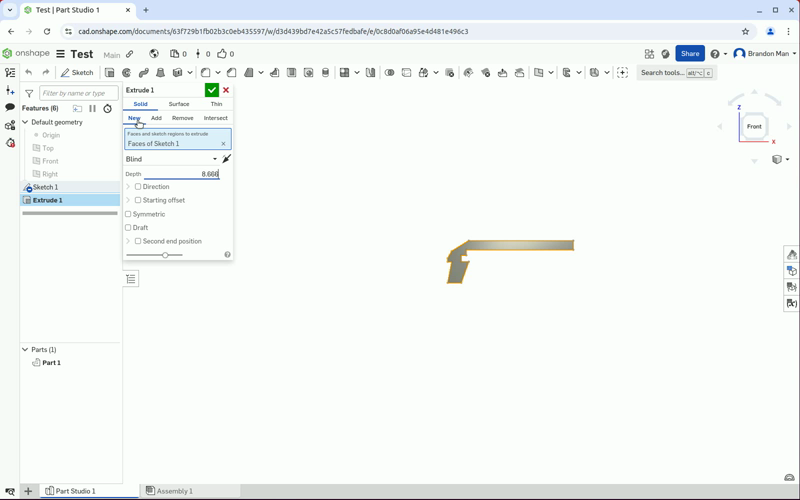
key(enter)
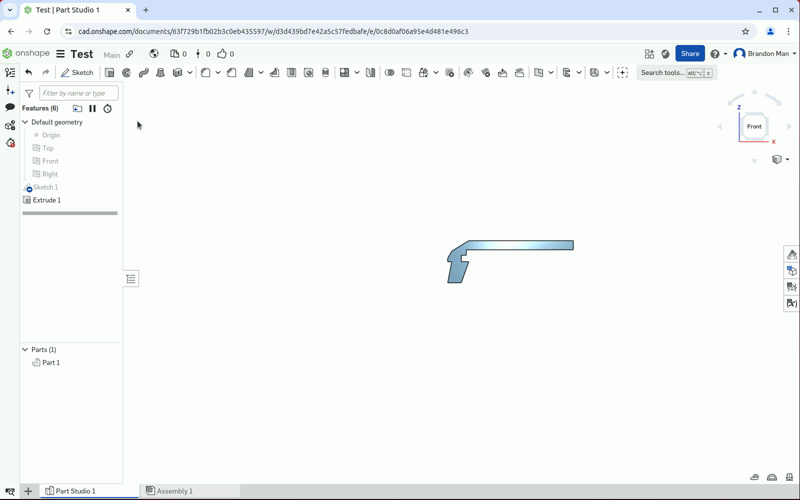
key(shift+h)
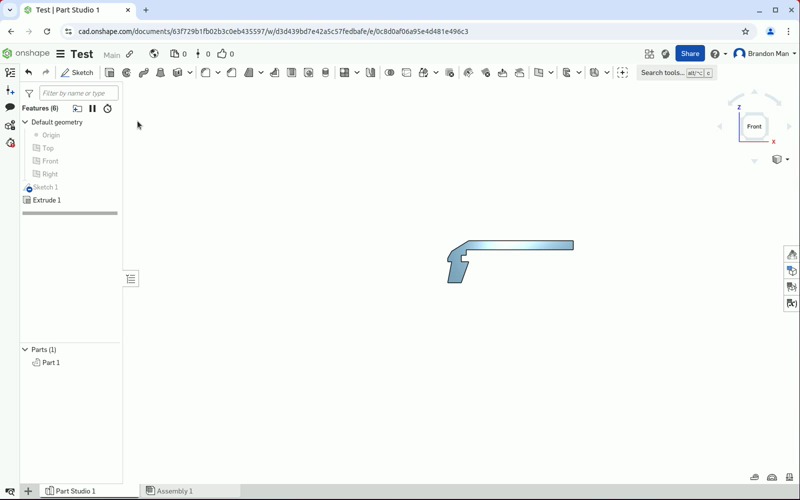
key(shift+h)
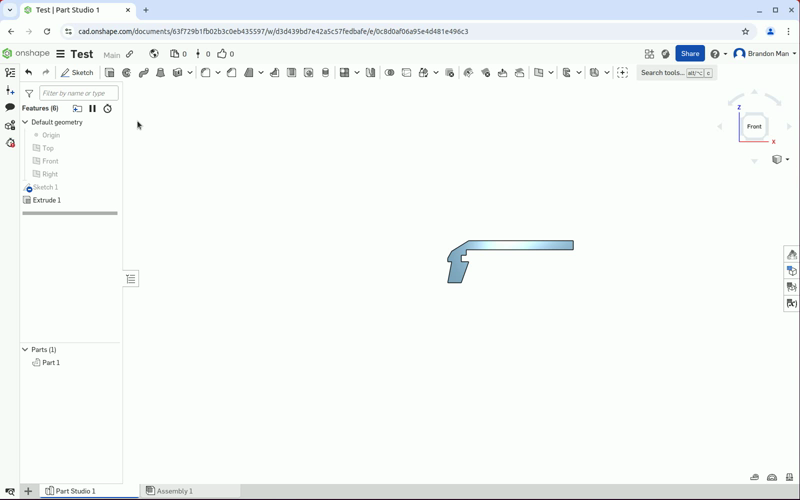
mouse_move(73, 189)
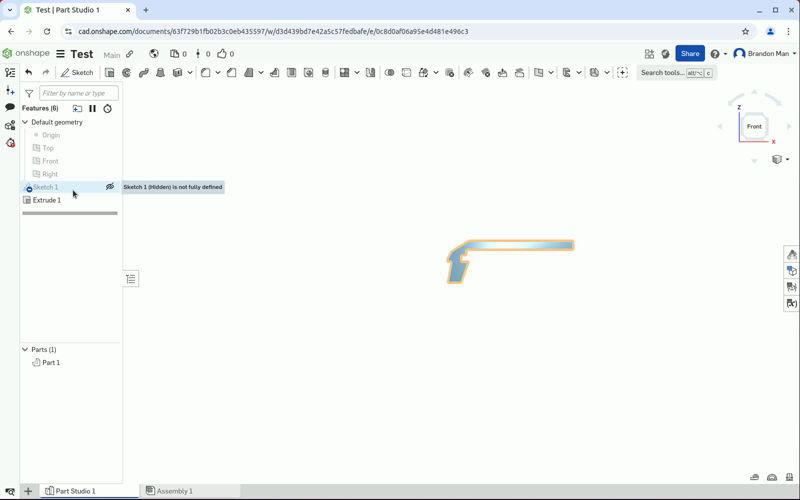
click(73, 189)
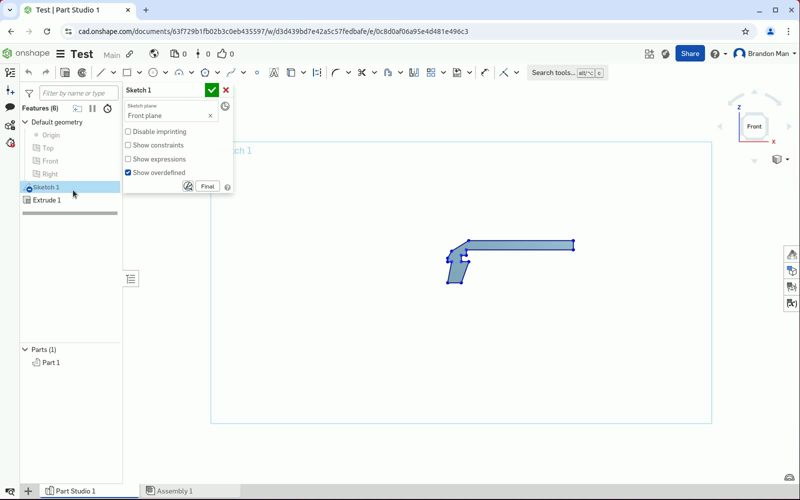
mouse_move(229, 92)
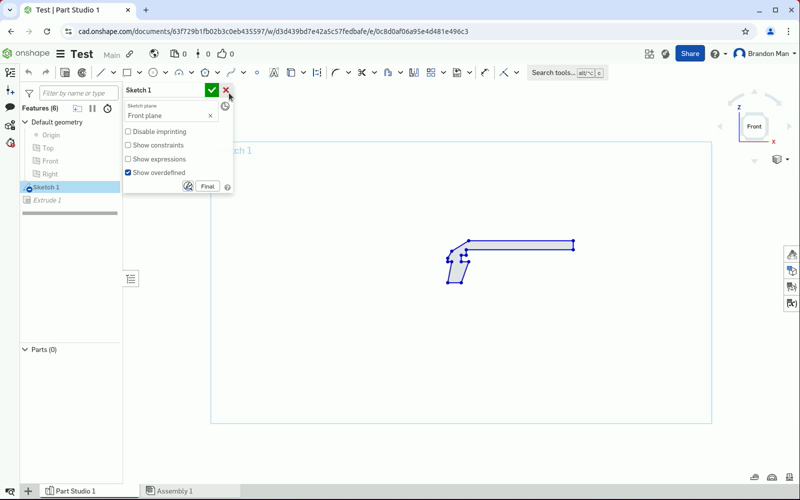
click(229, 92)
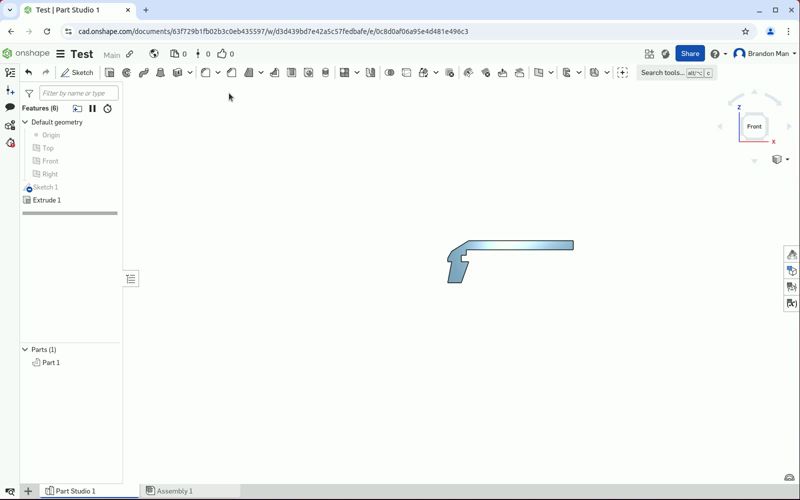
mouse_move(73, 352)
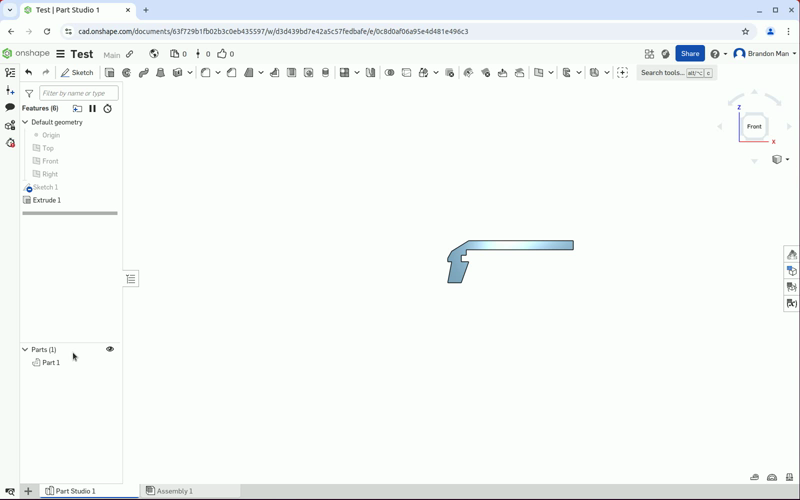
key(y)
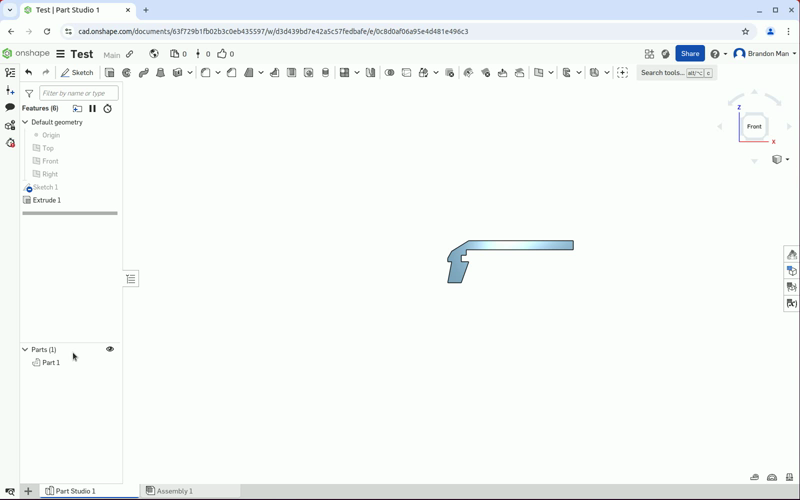
key(shift+p)
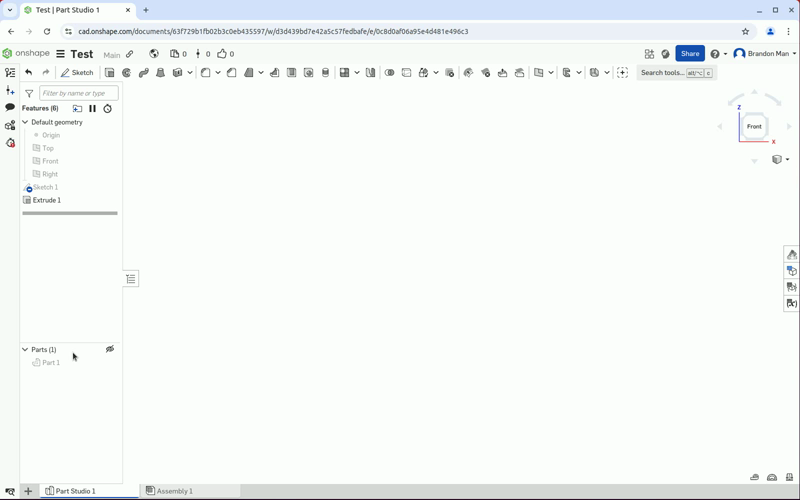
key(space)
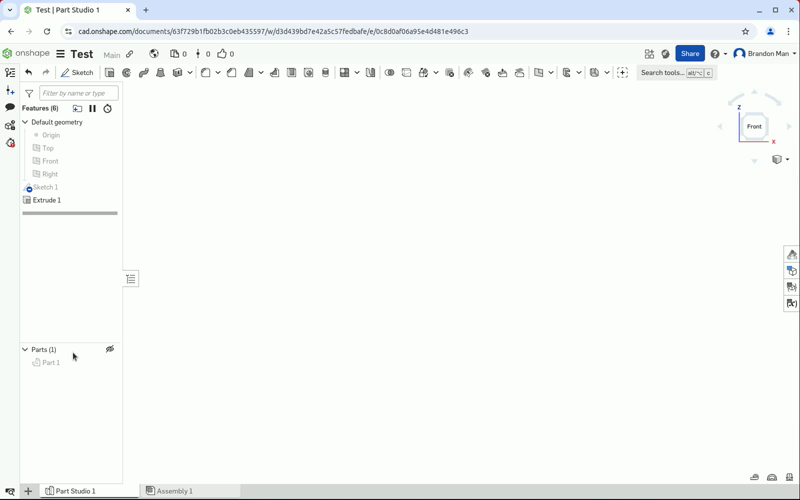
key_down(shift)
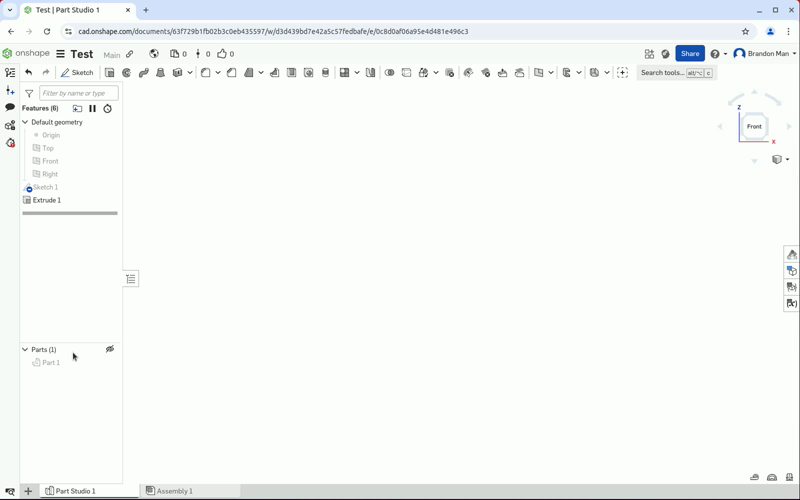
key(down)
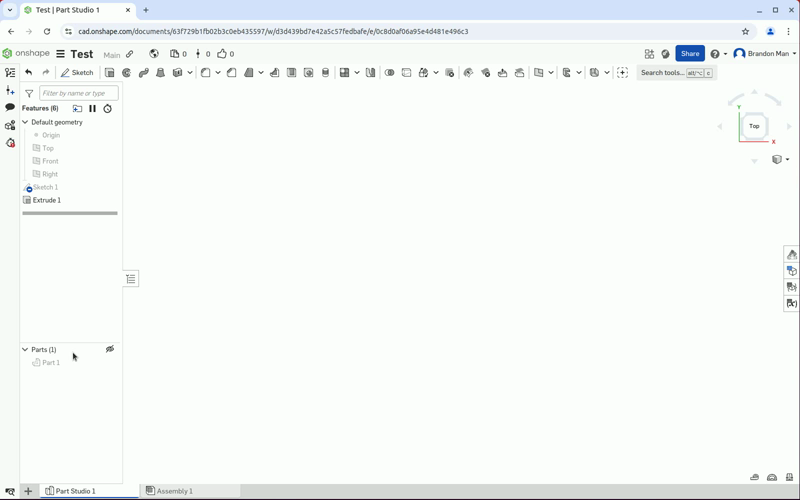
key_up(shift)
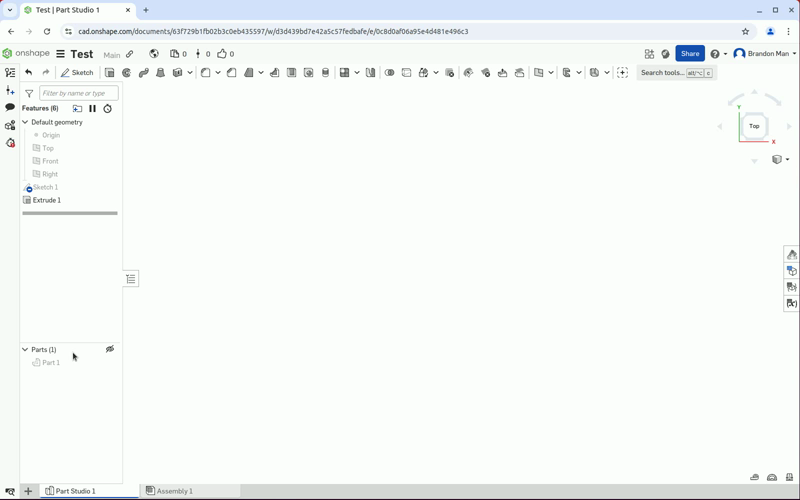
mouse_move(73, 352)
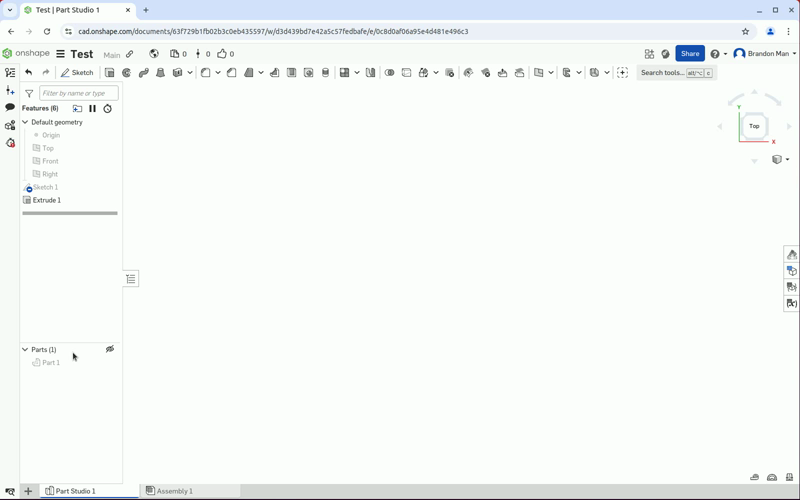
key(shift+y)
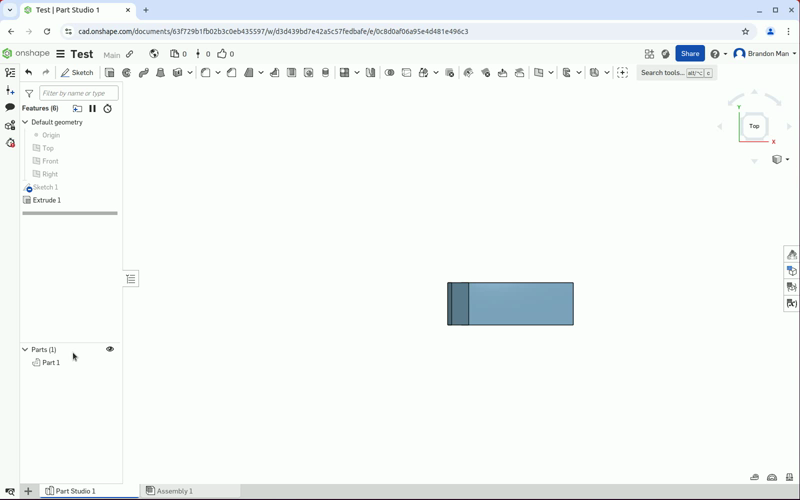
mouse_move(541, 75)
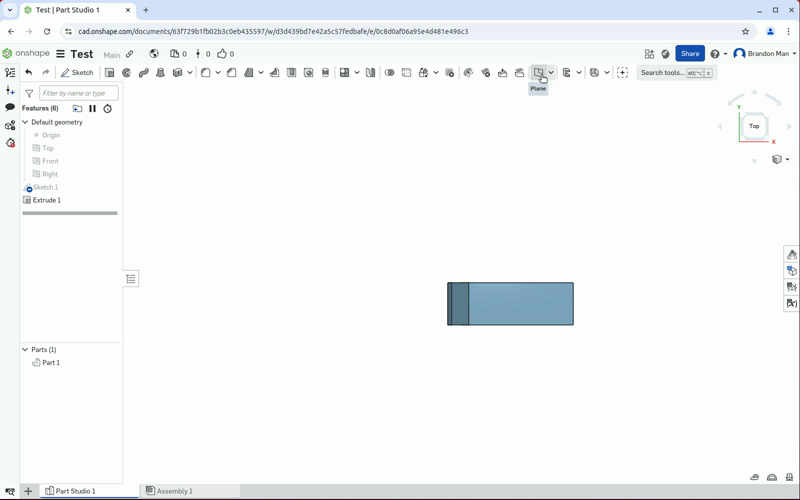
click(541, 75)
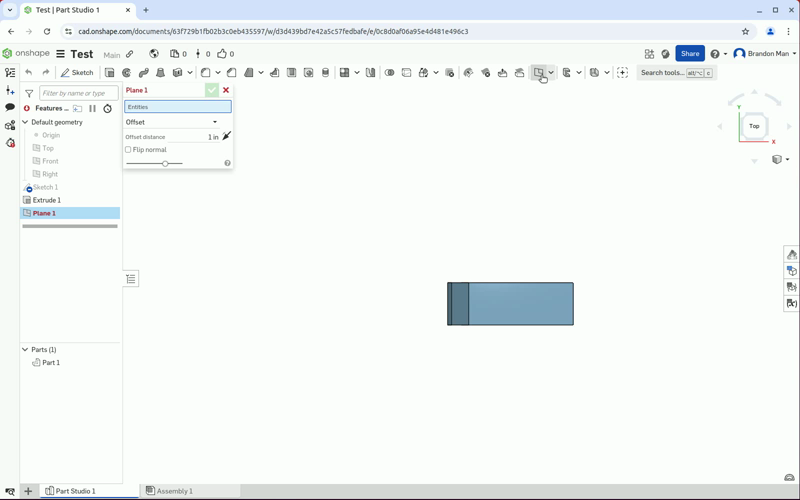
mouse_move(73, 150)
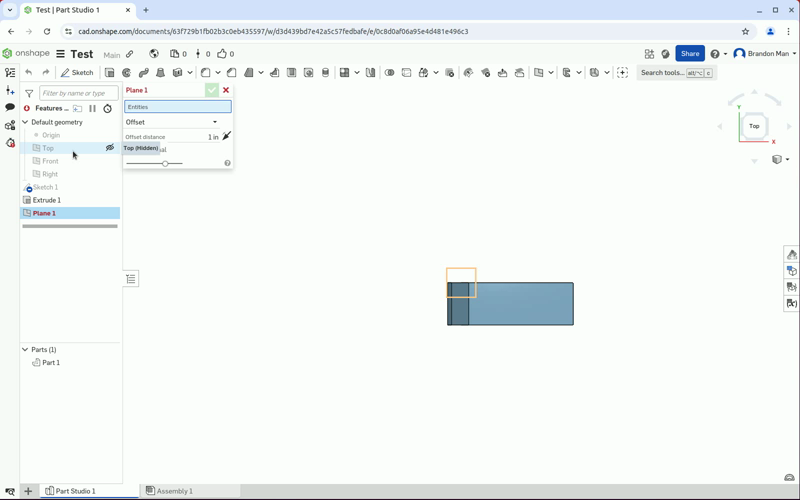
click(73, 150)
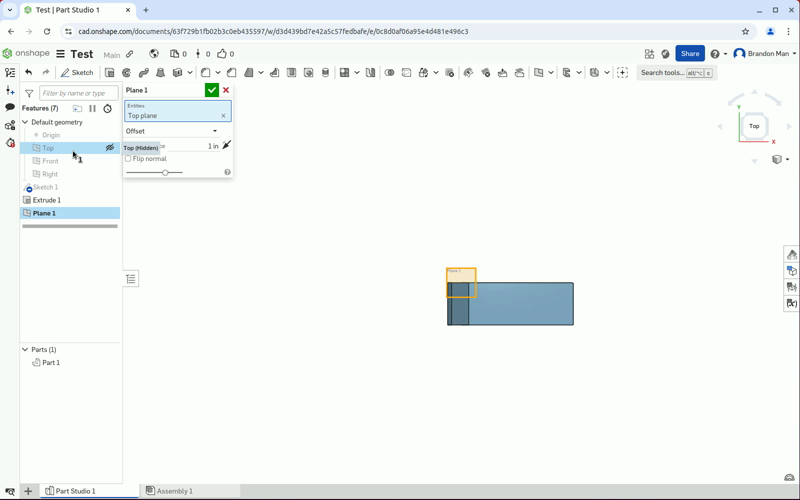
key(tab, 2)
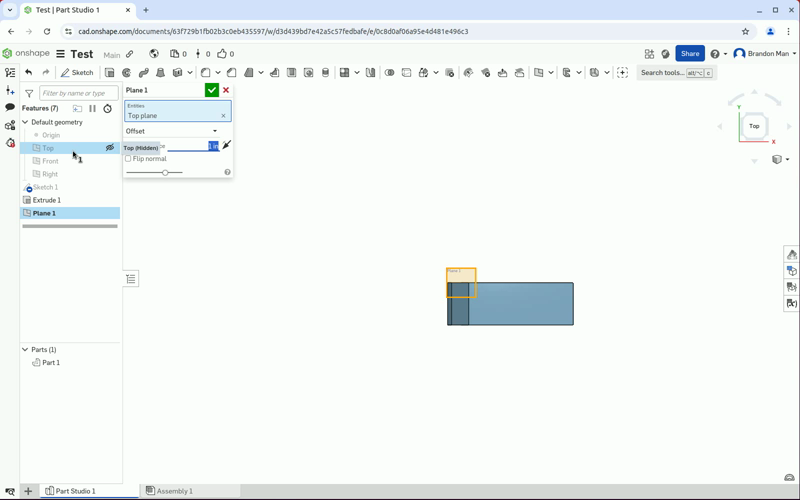
text(8.658)
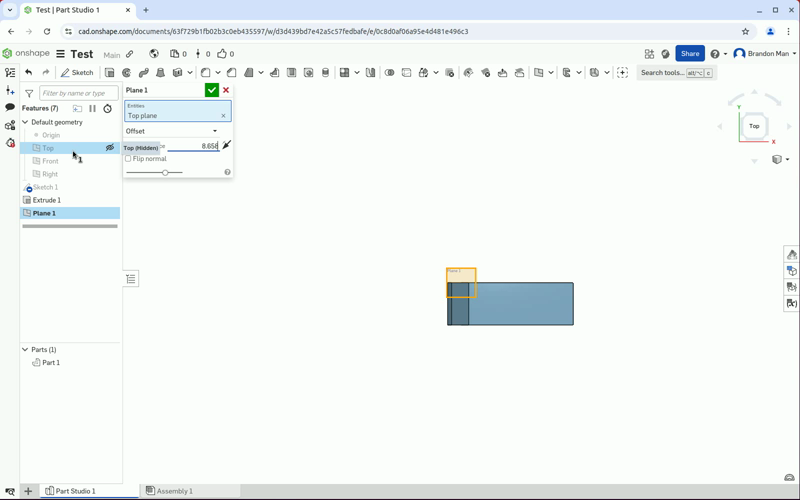
key(enter, 2)
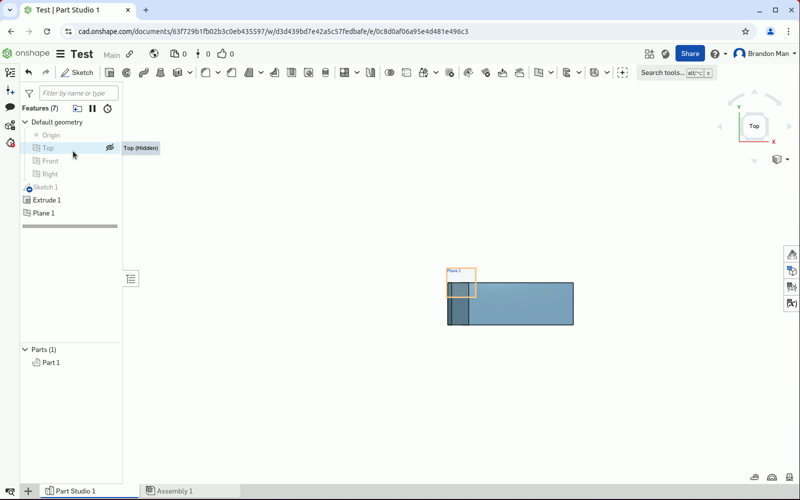
key(shift+s)
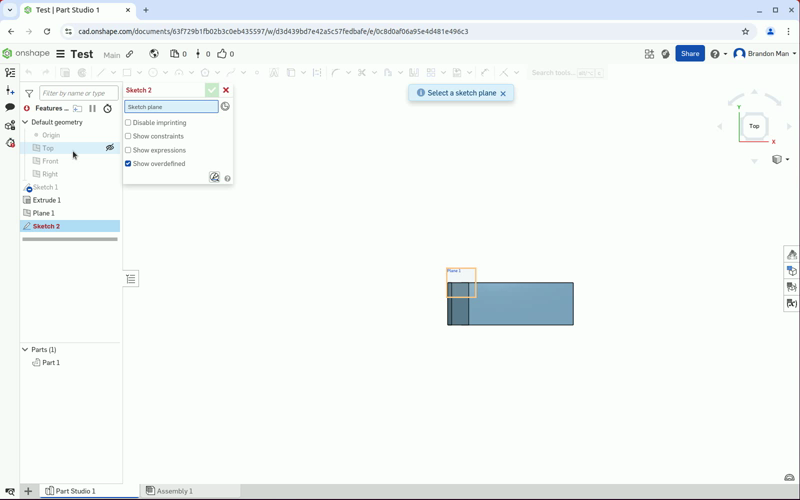
mouse_move(73, 215)
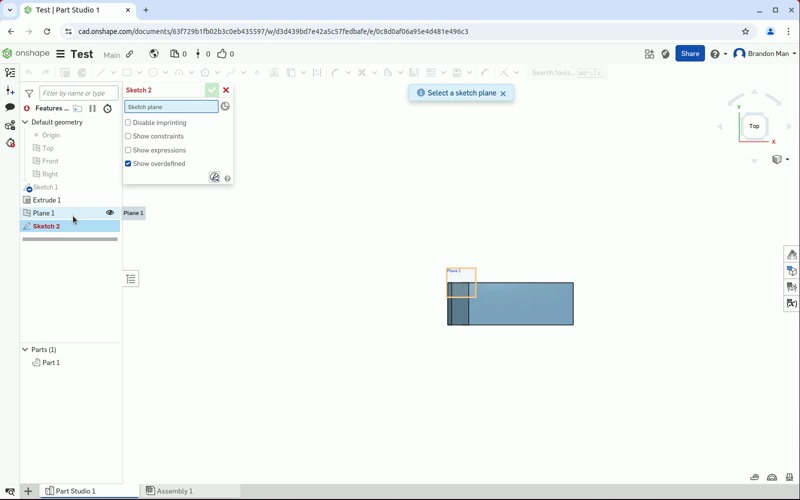
click(73, 215)
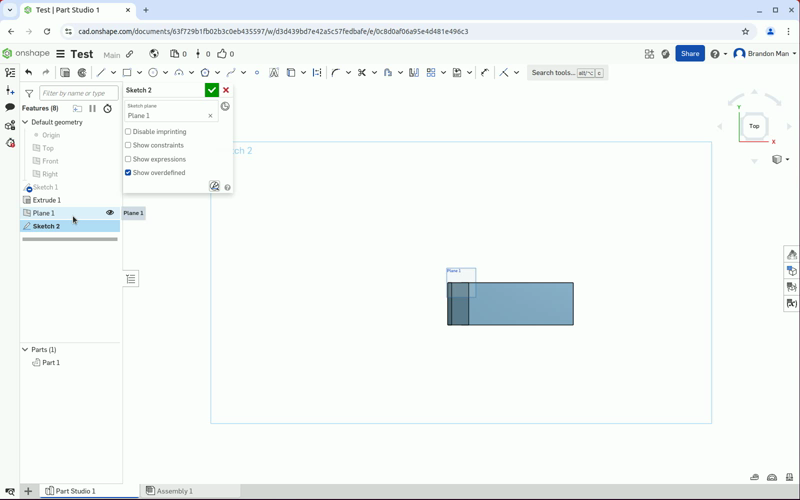
mouse_move(73, 352)
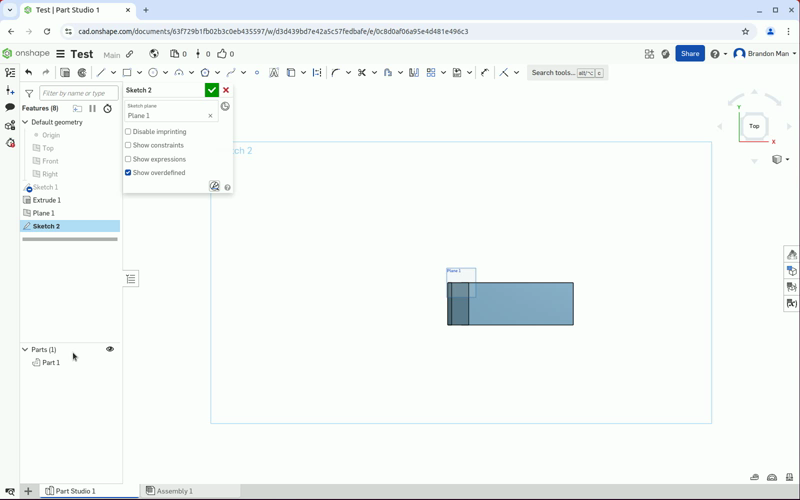
key(y)
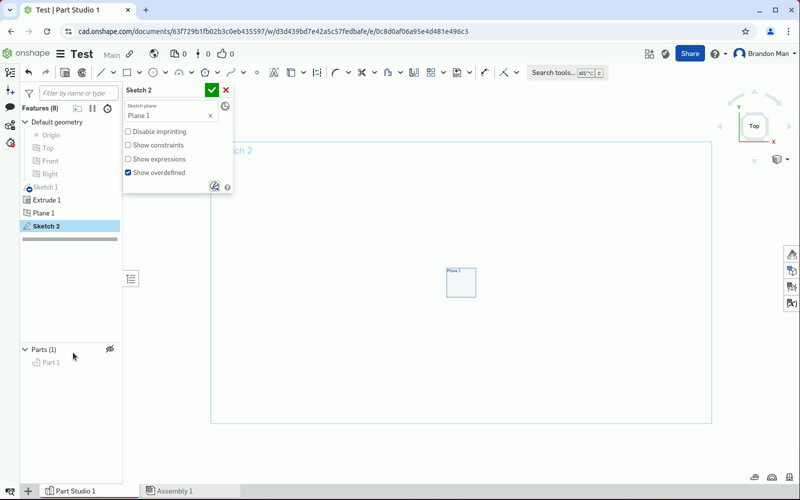
key(c)
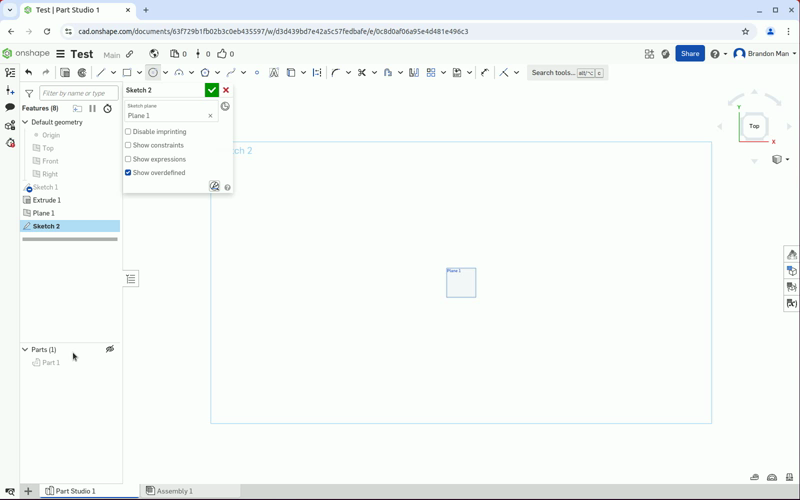
key_down(shift)
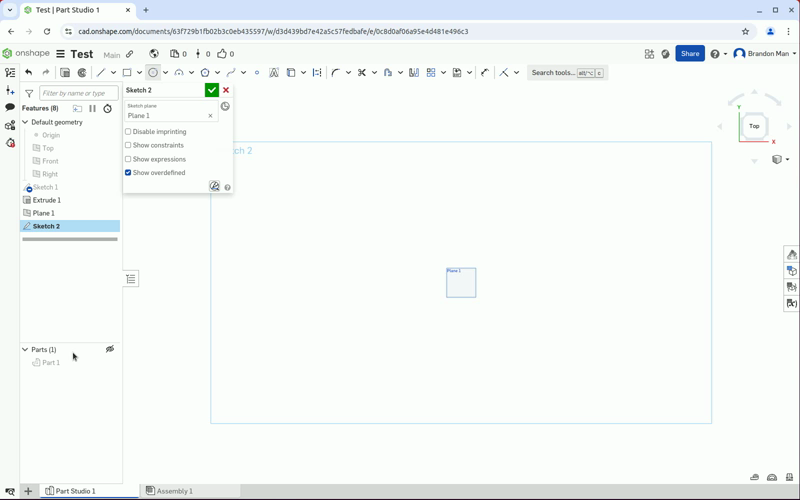
mouse_move(559, 304)
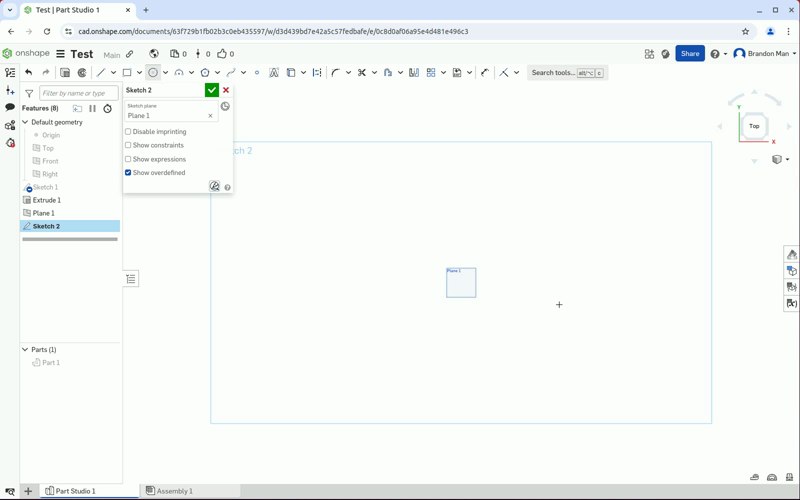
click(559, 304)
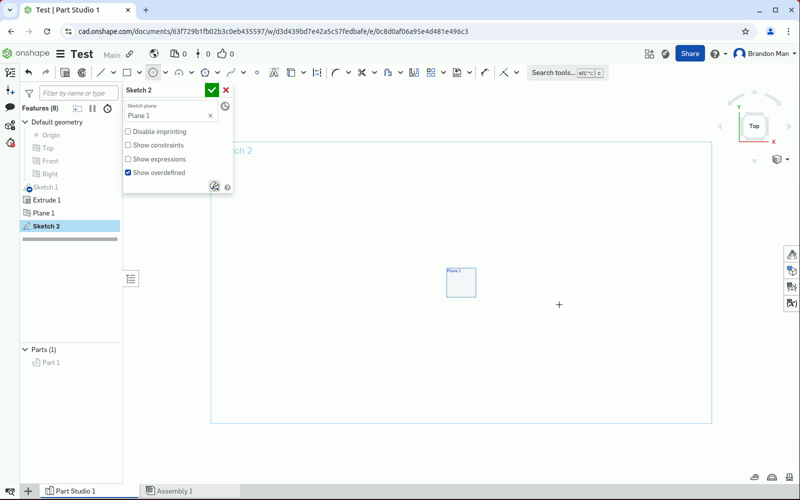
key_up(shift)
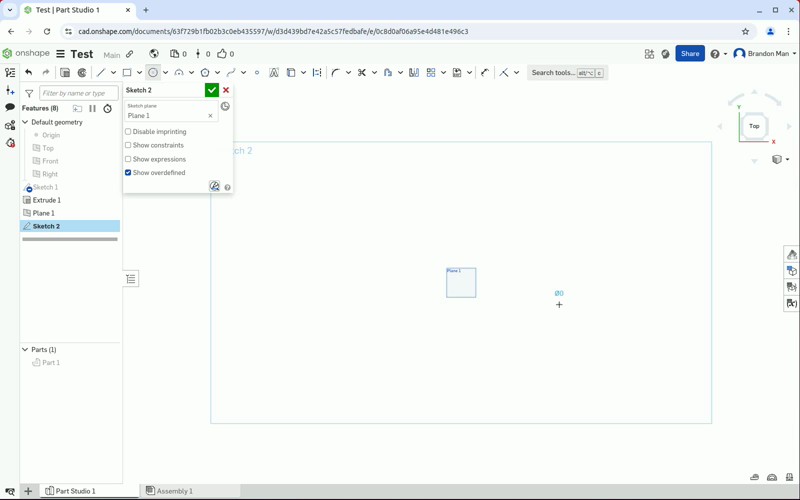
mouse_move(565, 304)
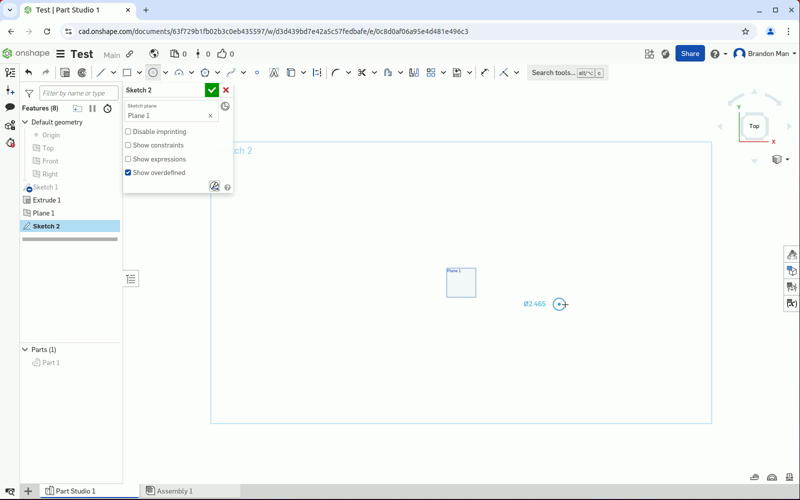
click(565, 304)
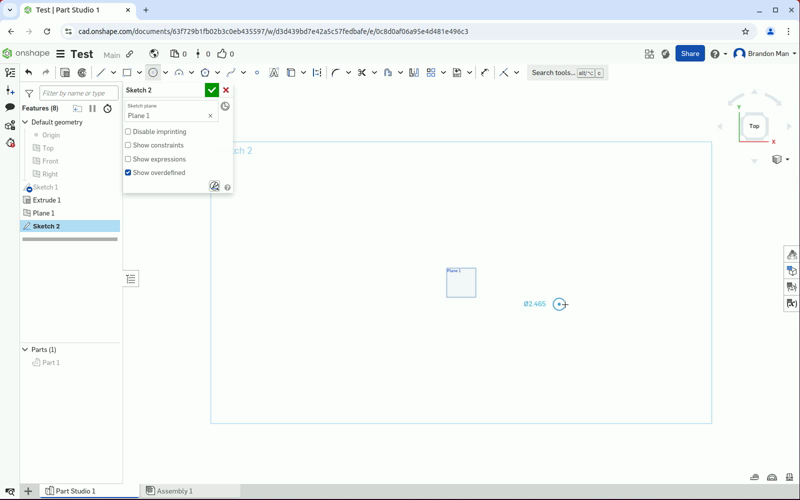
key(esc)
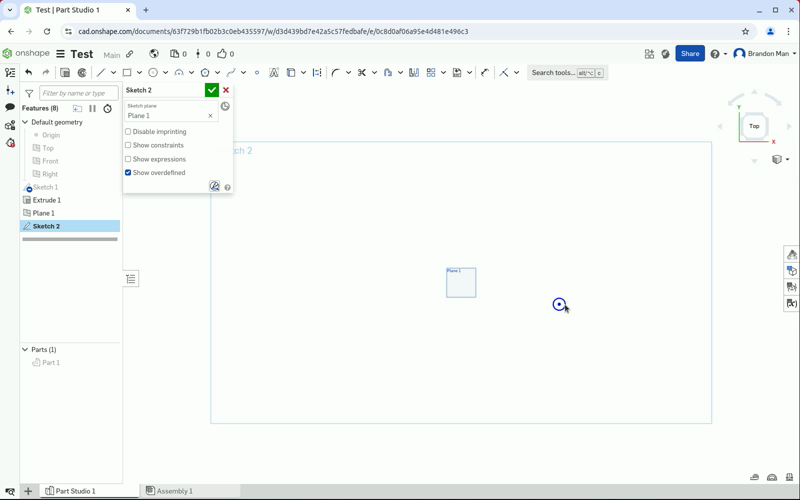
mouse_move(561, 307)
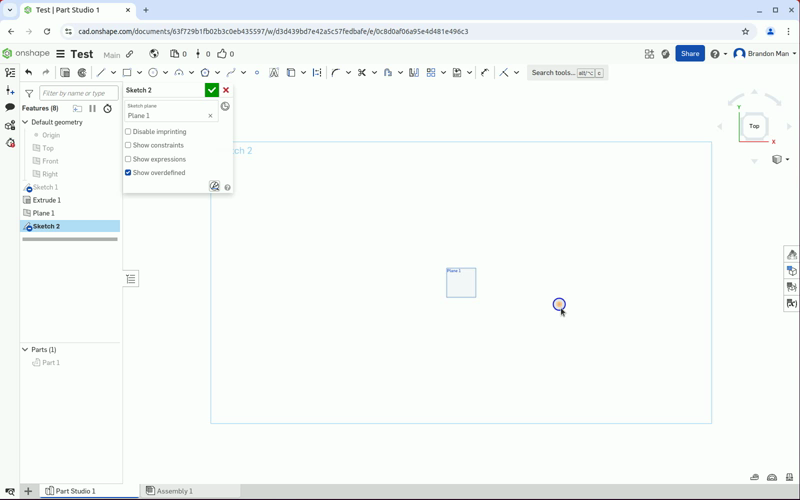
scroll(6)
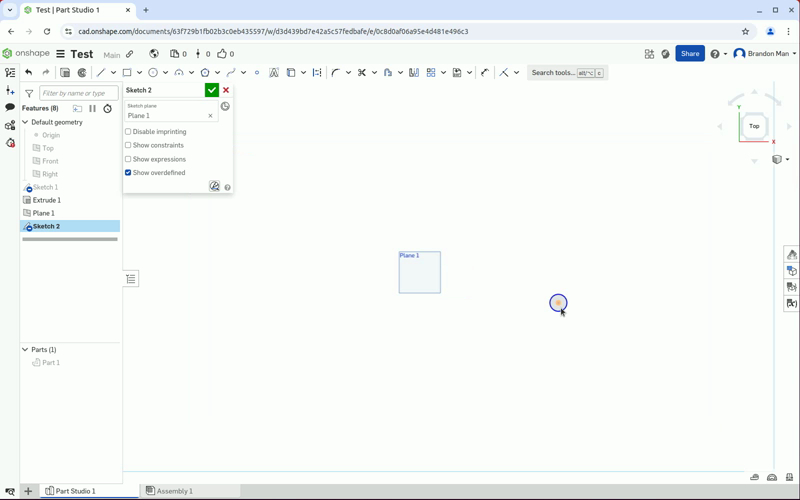
scroll(6)
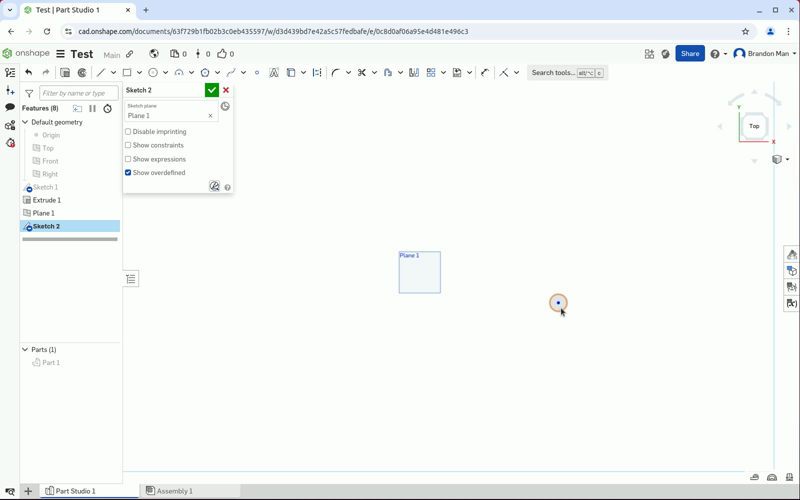
scroll(6)
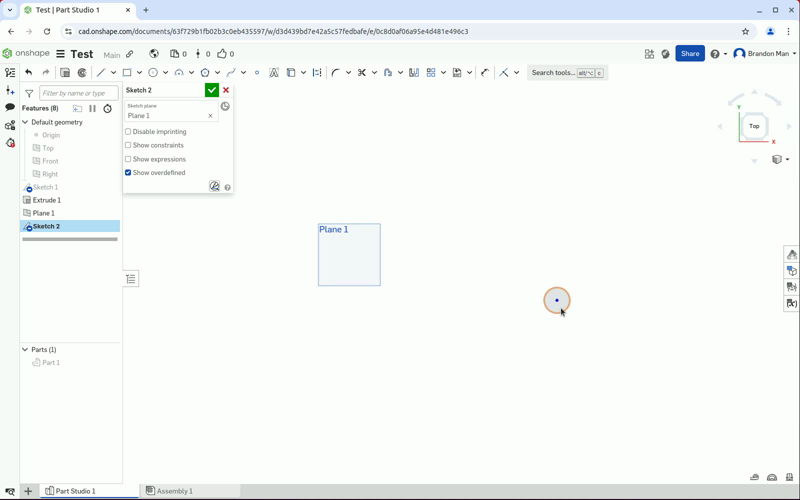
scroll(6)
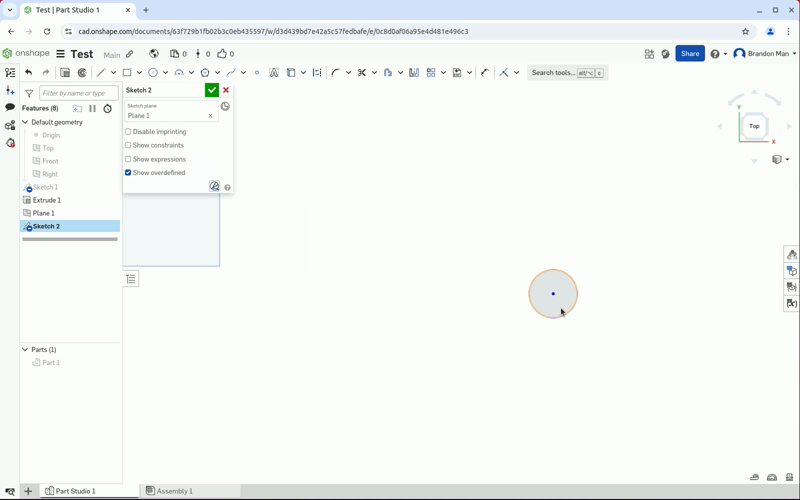
scroll(6)
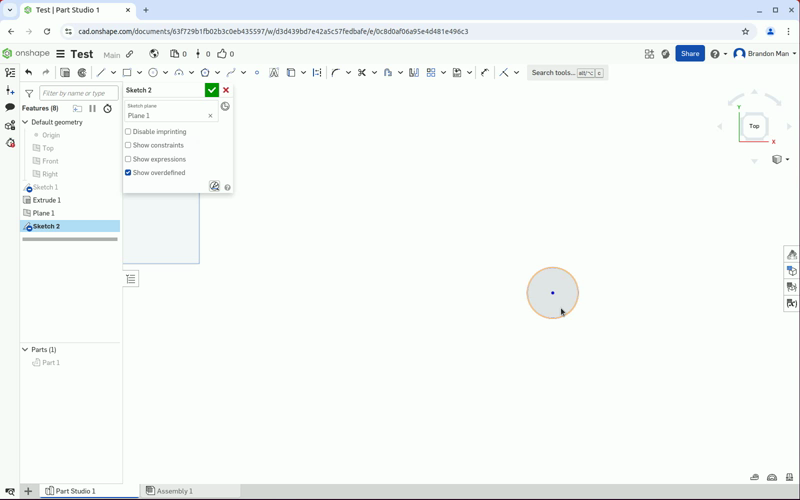
scroll(6)
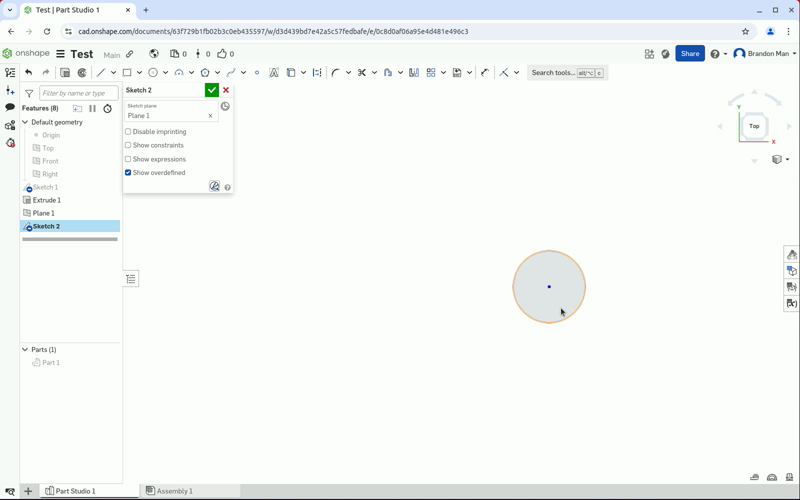
scroll(6)
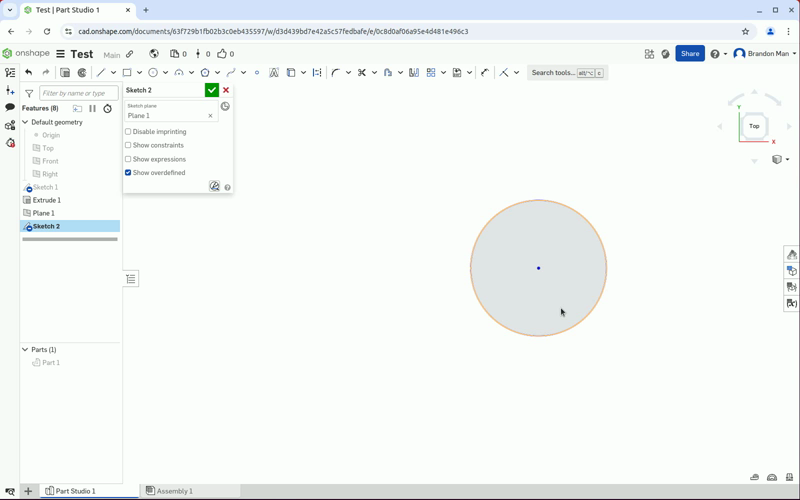
click(561, 307)
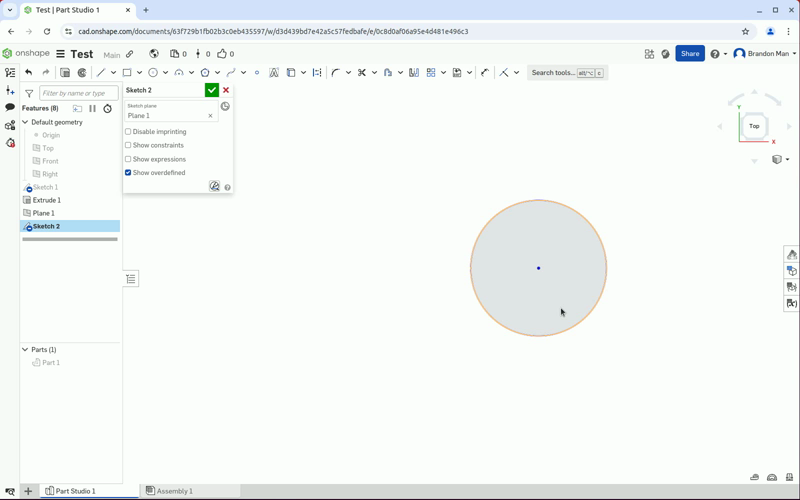
scroll(-6)
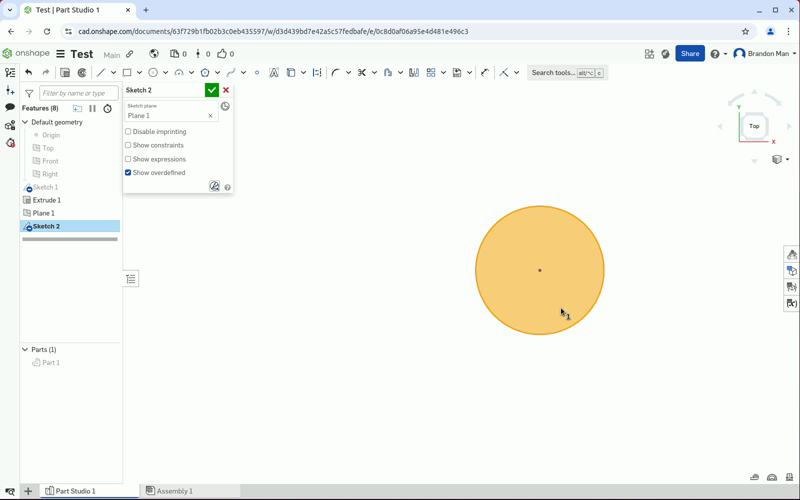
scroll(-6)
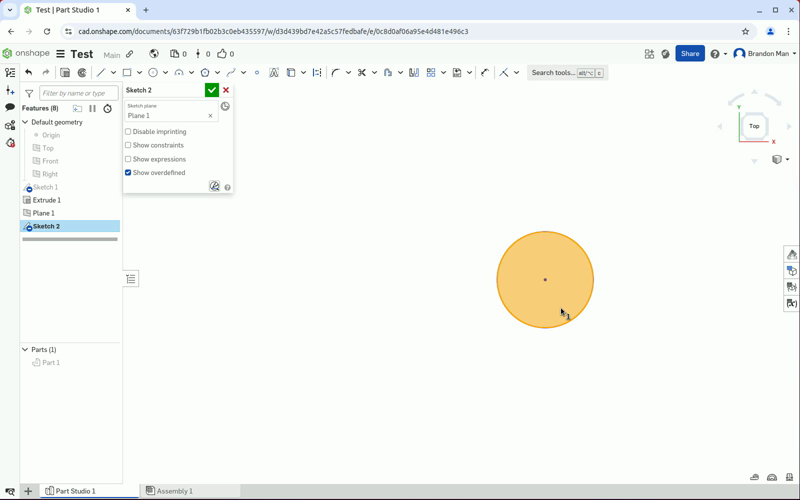
scroll(-6)
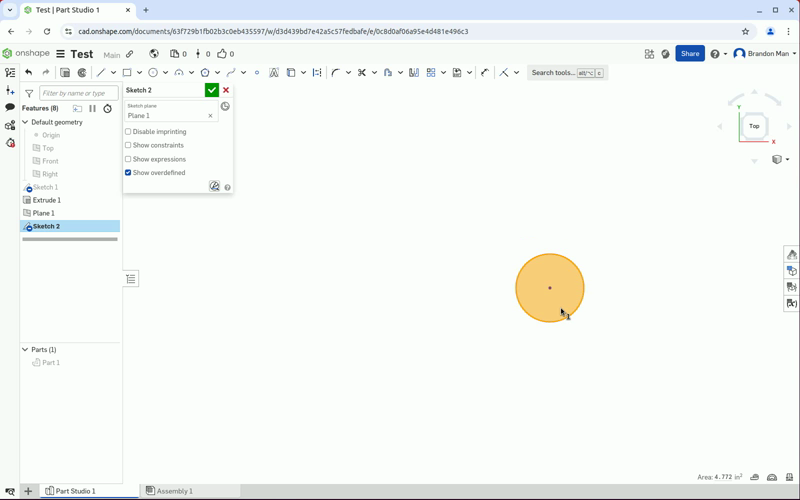
scroll(-6)
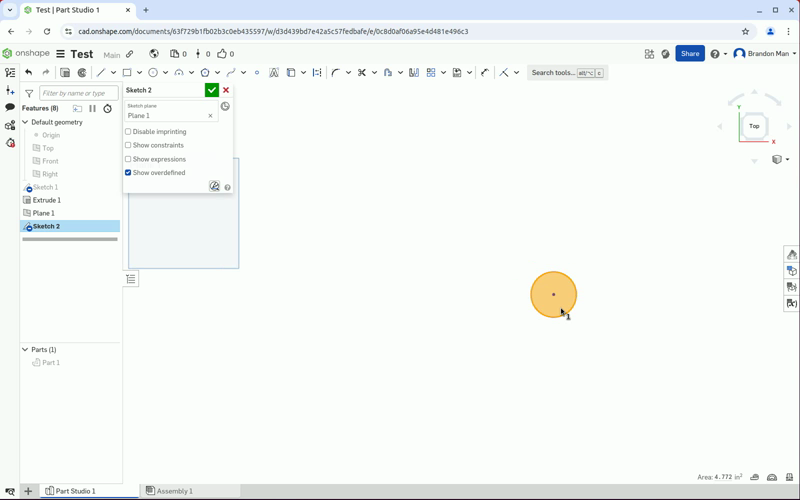
scroll(-6)
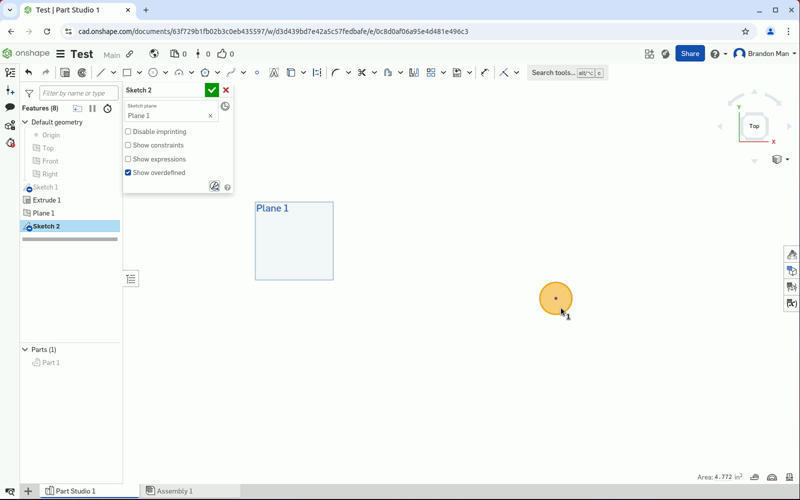
scroll(-6)
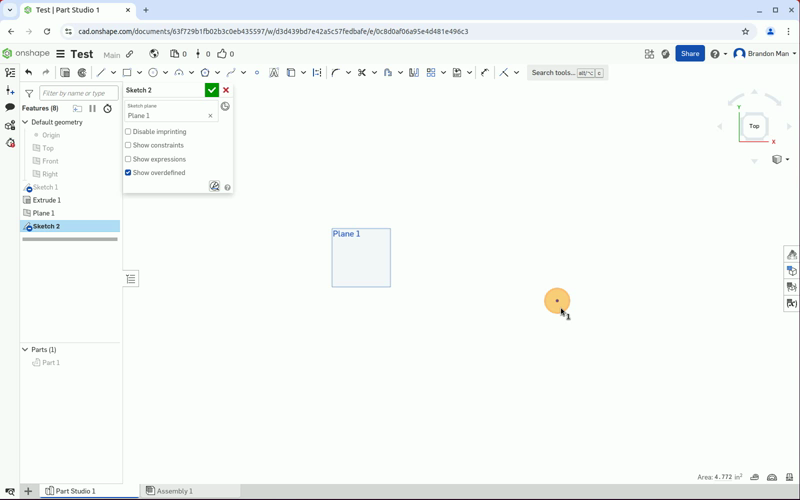
scroll(-6)
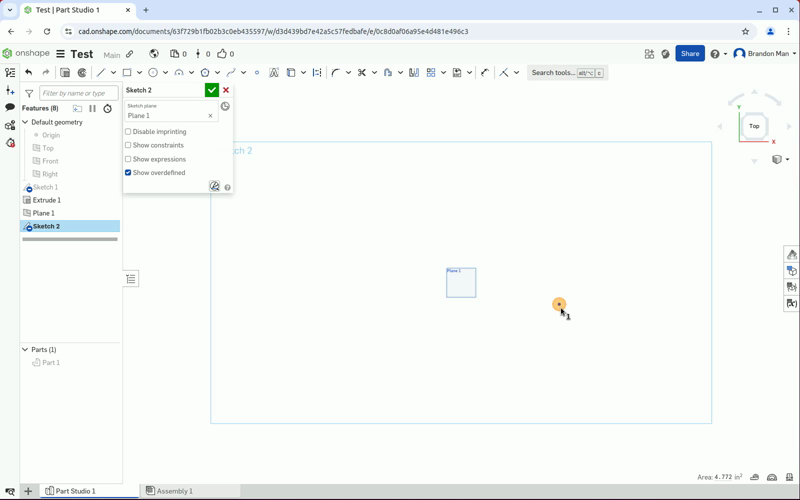
mouse_move(73, 352)
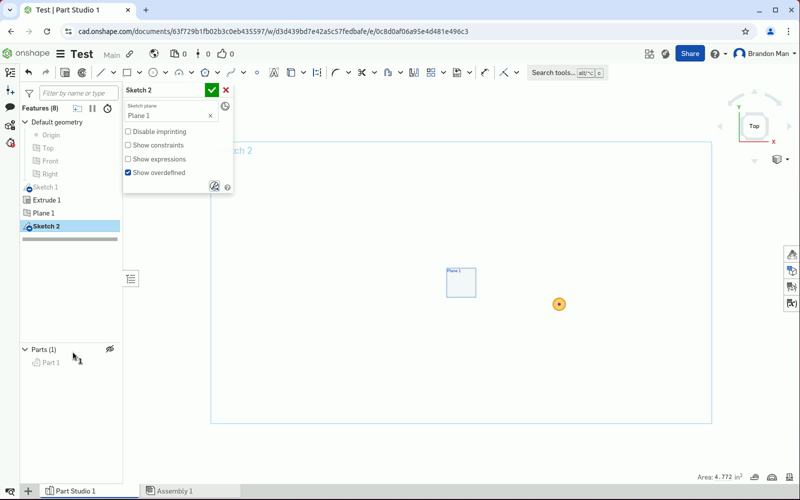
key(shift+y)
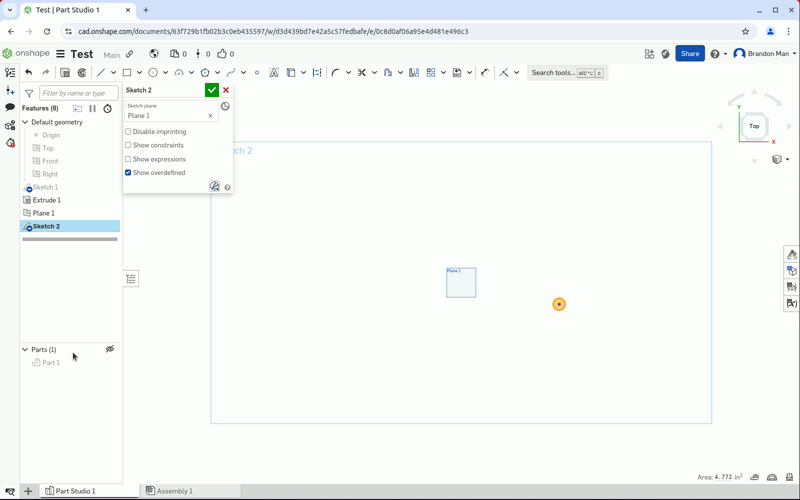
key(shift+e)
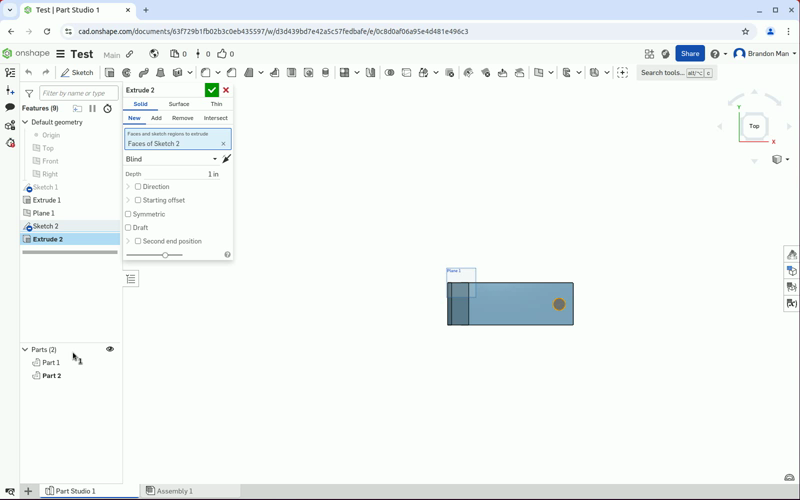
mouse_move(143, 106)
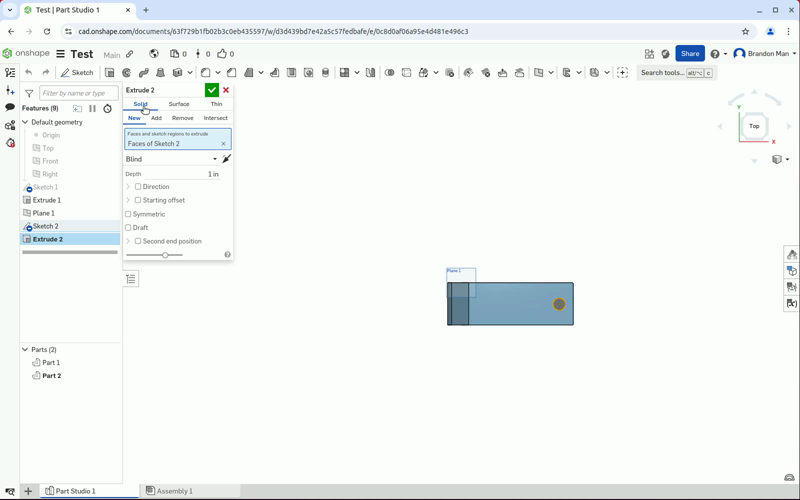
click(143, 106)
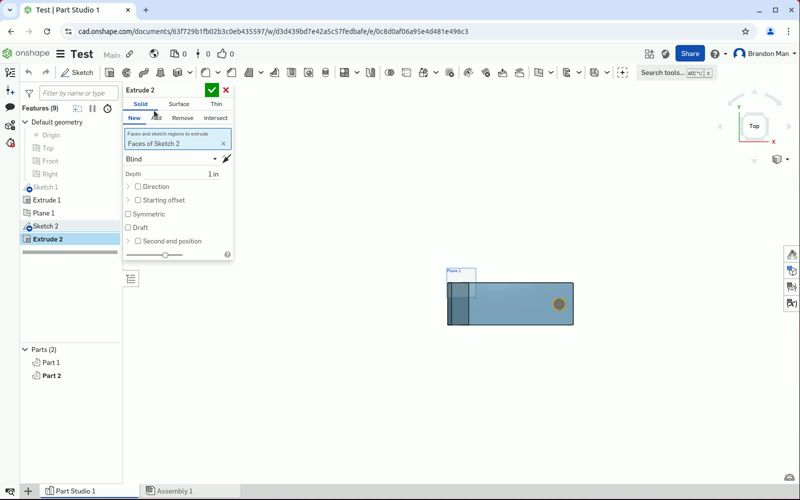
mouse_move(186, 120)
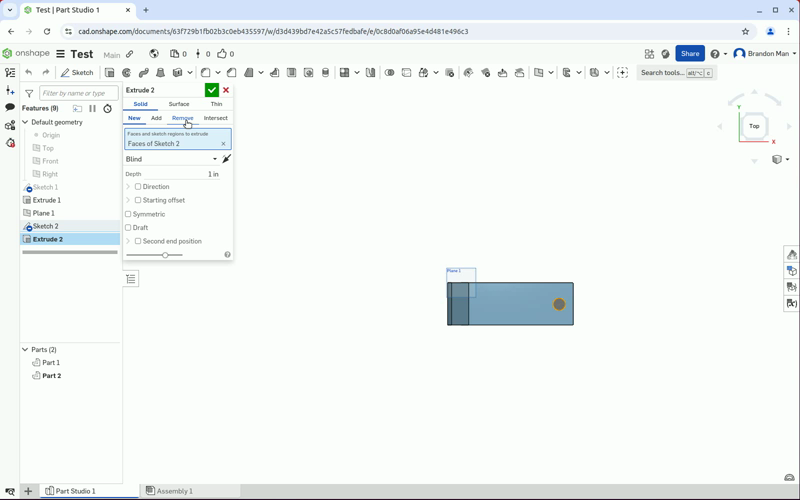
click(186, 120)
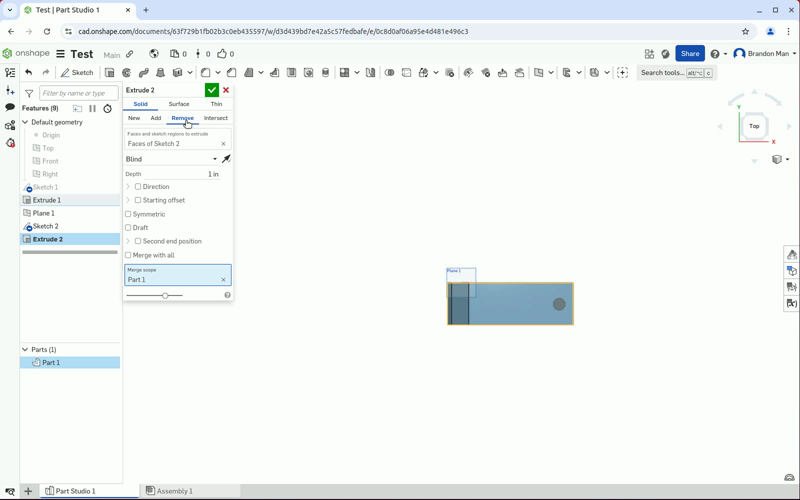
key(tab, 4)
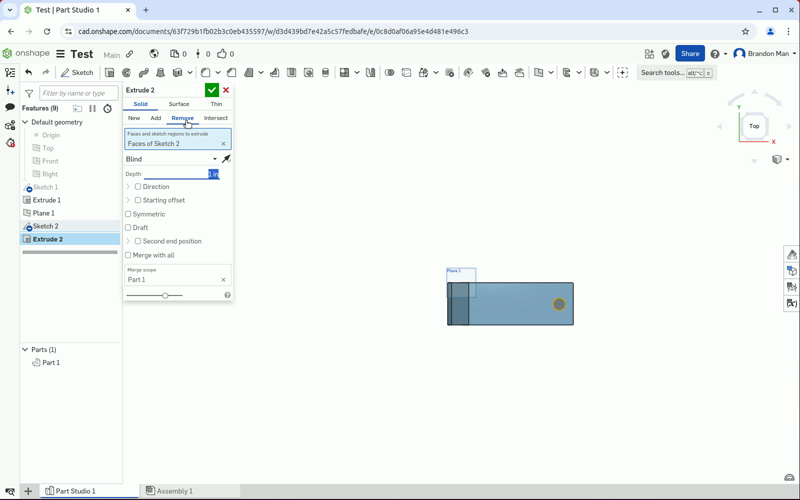
text(21.905)
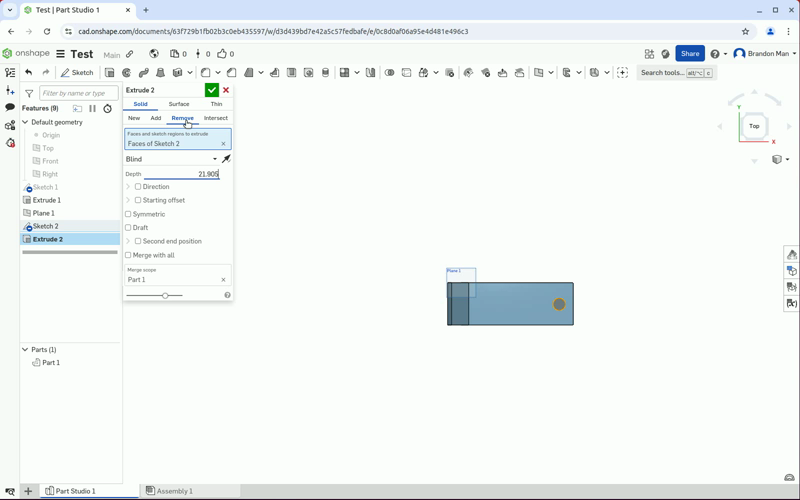
key(tab, 6)
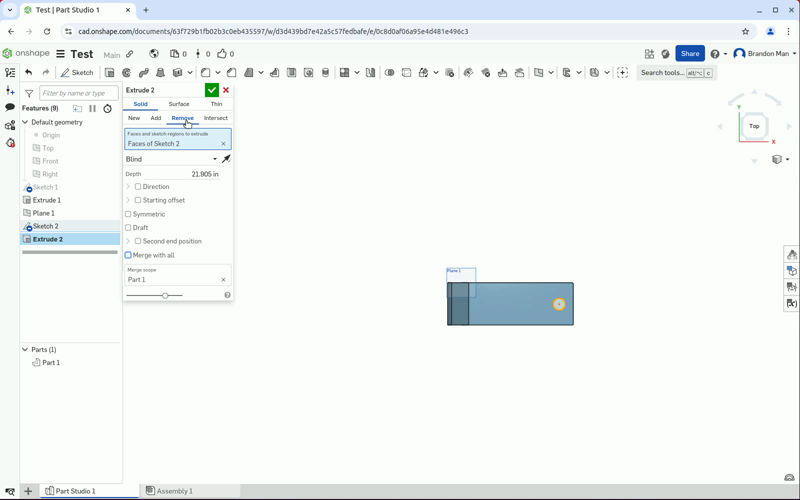
key(space)
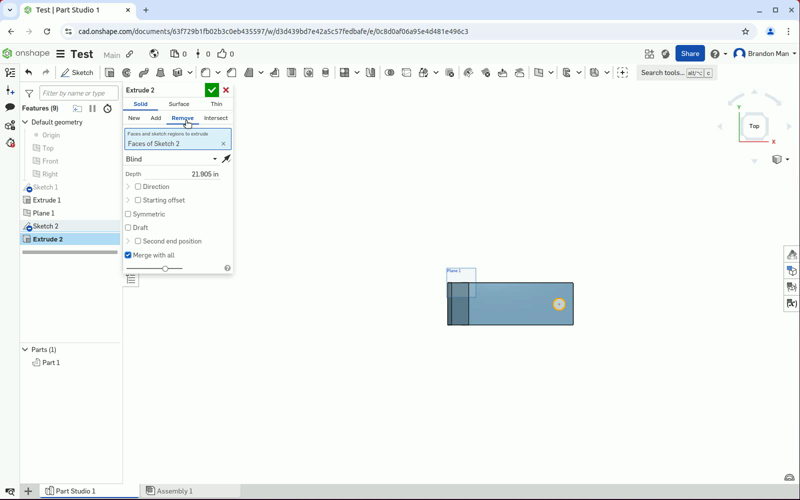
key(enter)
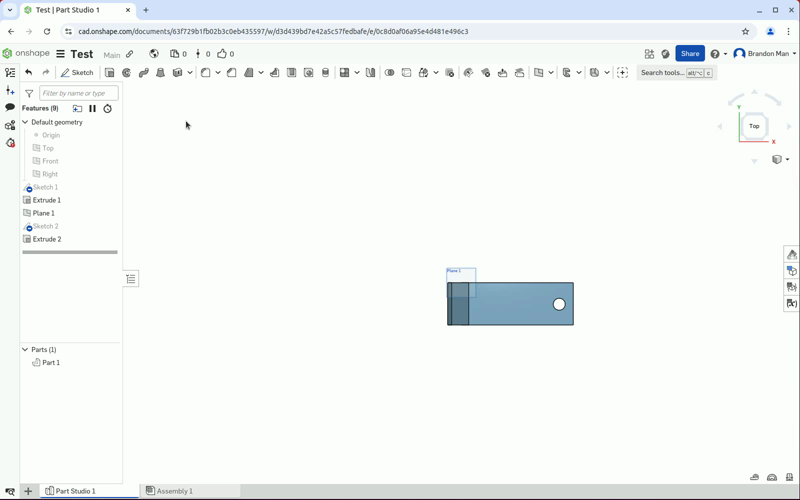
key(shift+h)
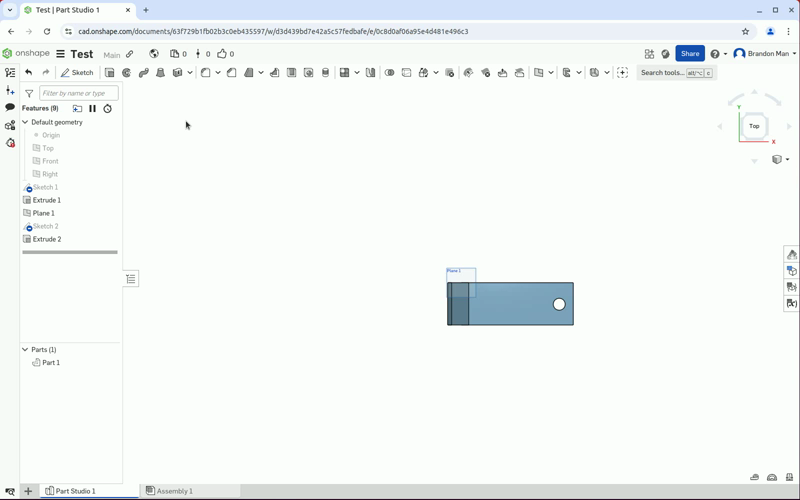
key(shift+h)
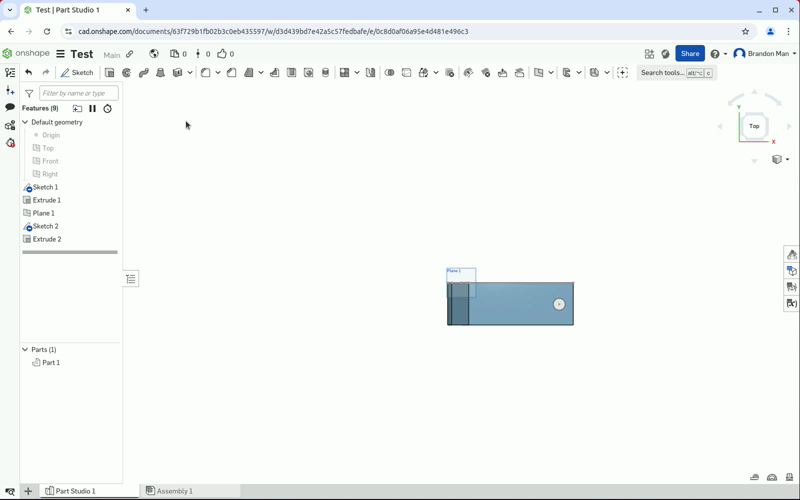
key(shift+7)
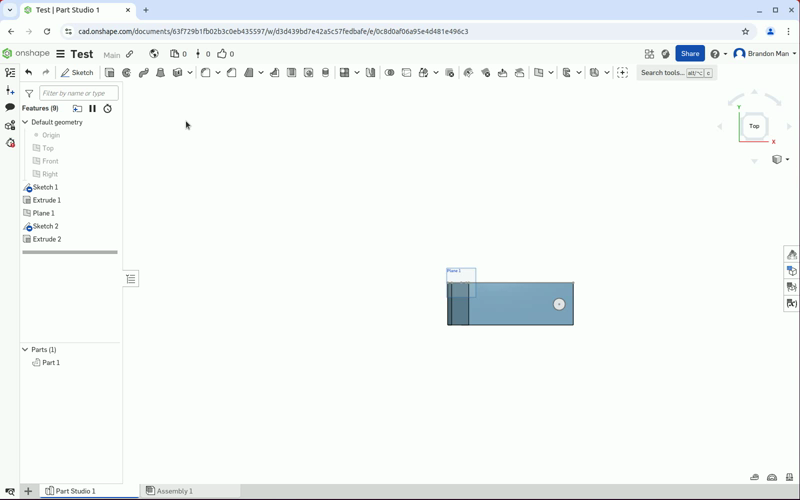
key(up, 3)
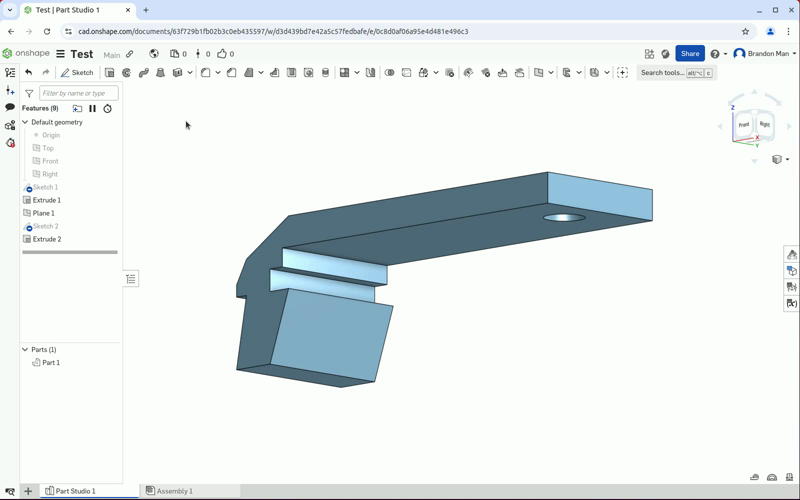
key(left, 3)
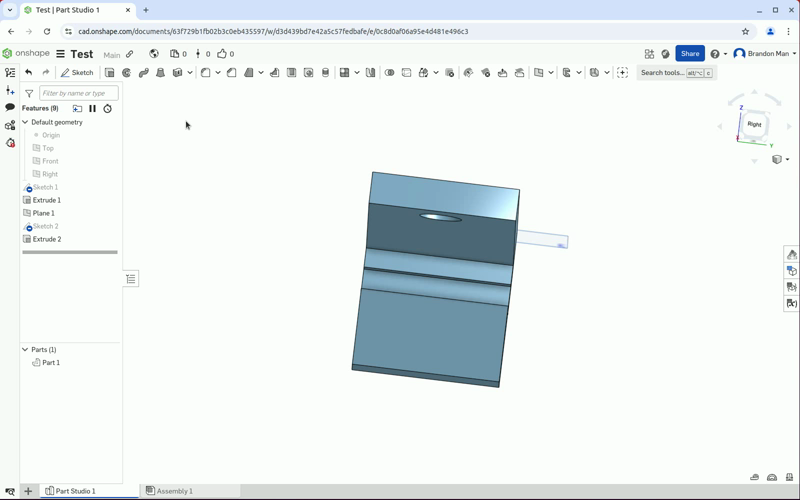
key(right, 3)
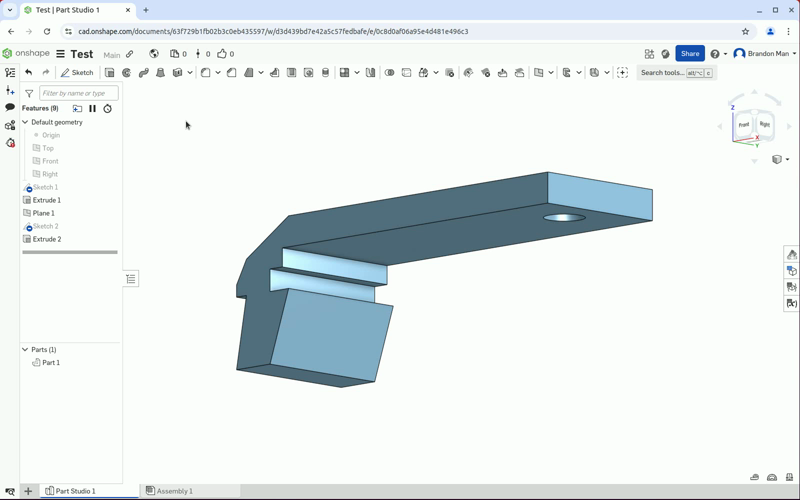
key(down, 3)
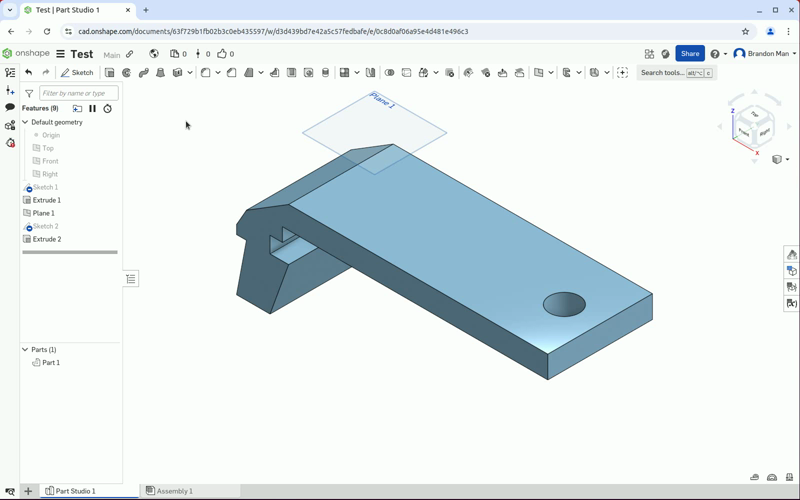
mouse_move(73, 189)
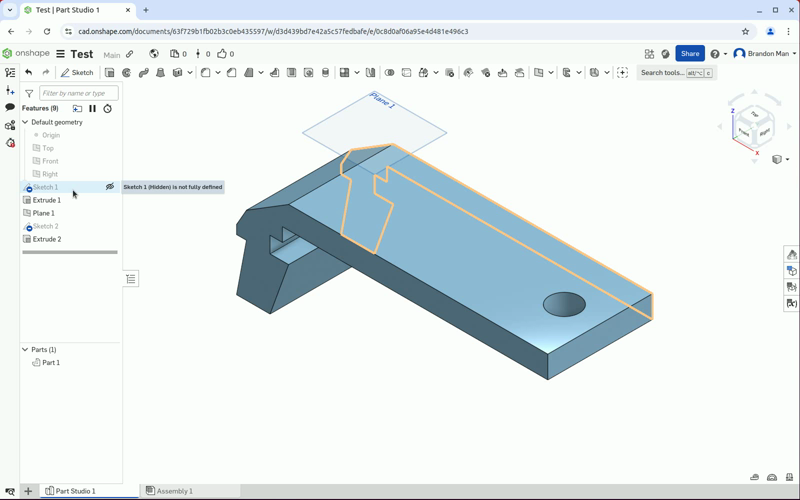
click(73, 189)